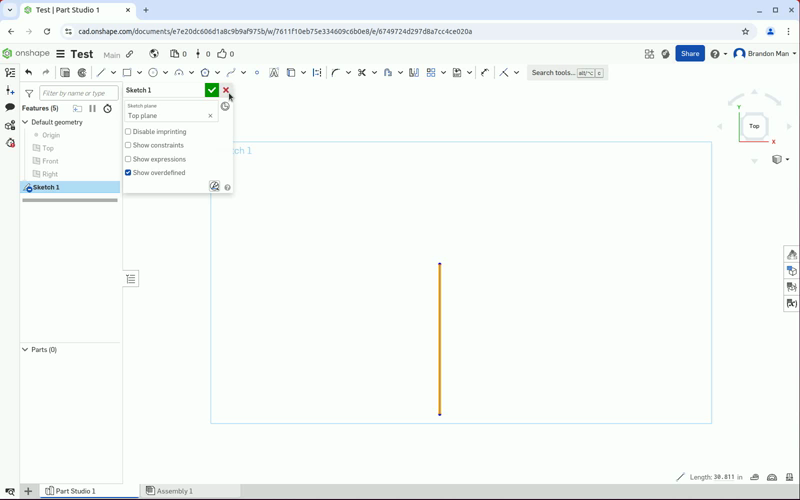
key(shift+h)
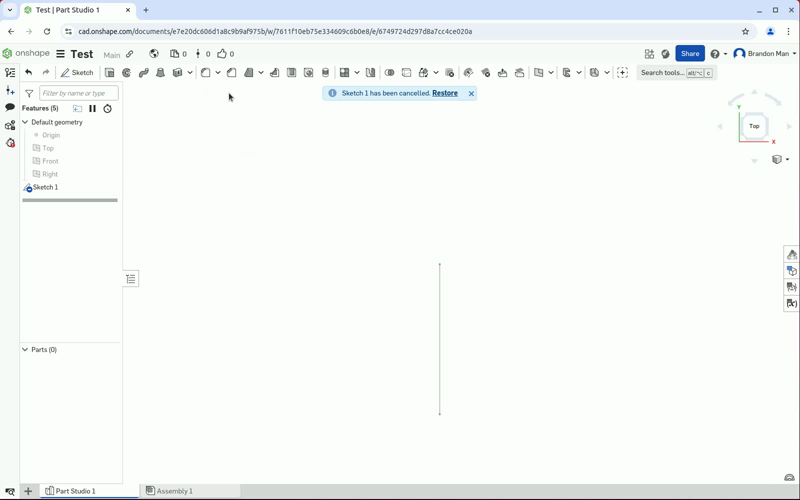
key(shift+s)
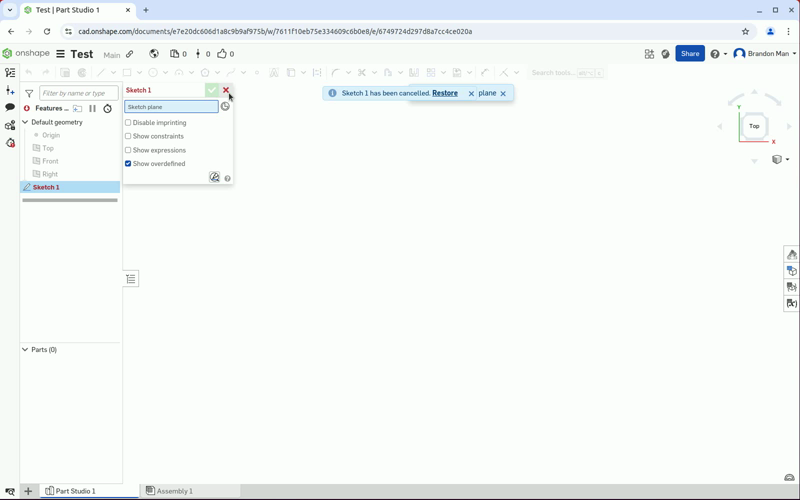
mouse_move(73, 150)
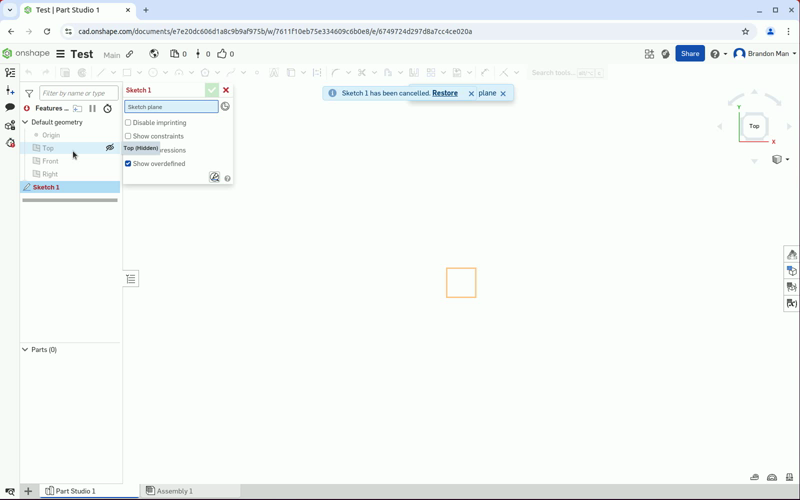
click(73, 150)
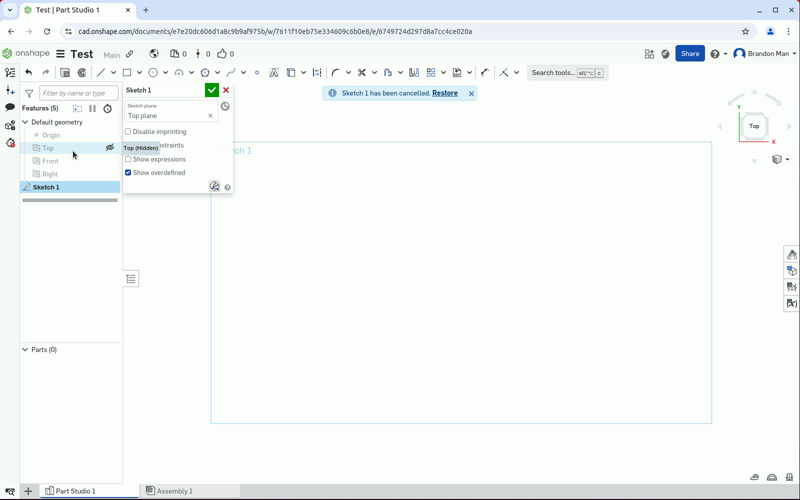
mouse_move(73, 352)
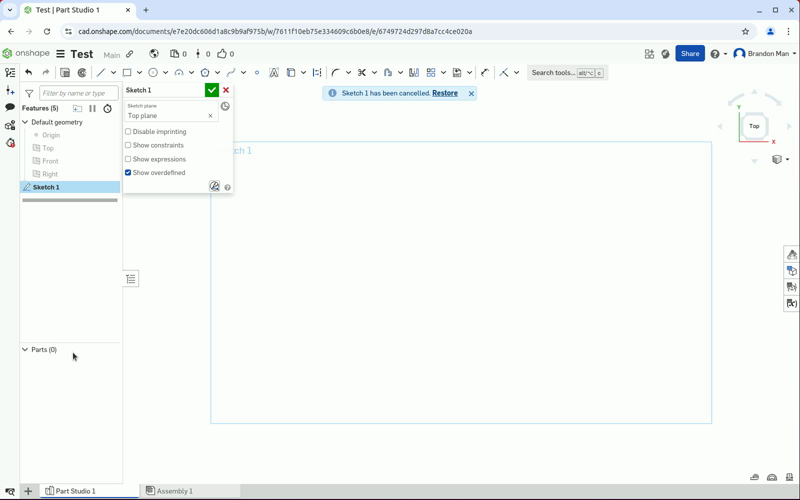
key(y)
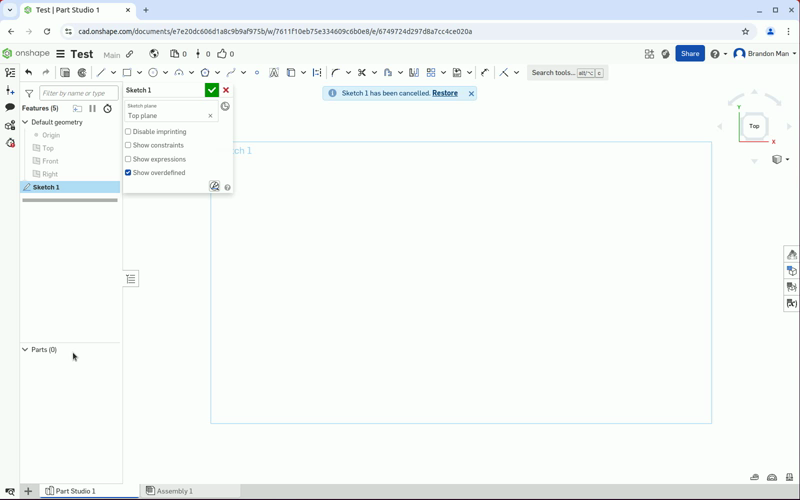
key(l)
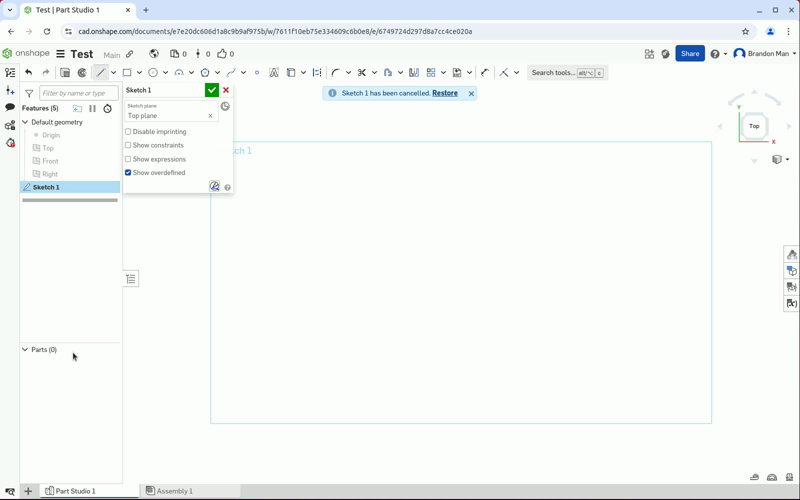
key_down(shift)
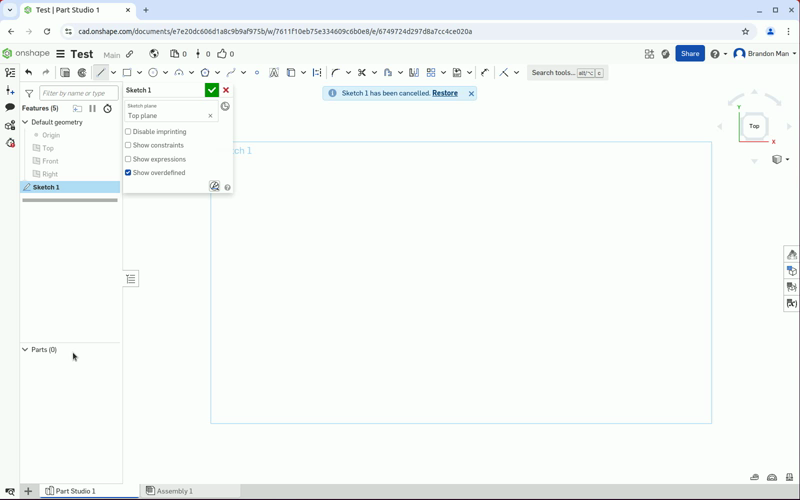
mouse_move(372, 337)
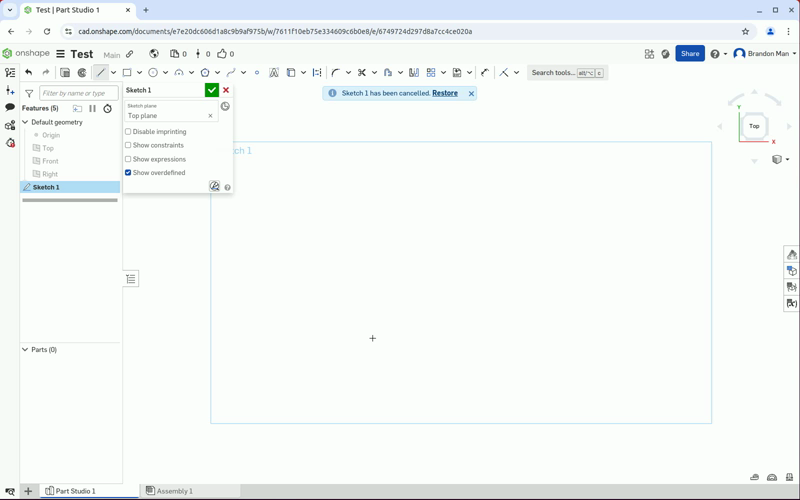
click(372, 337)
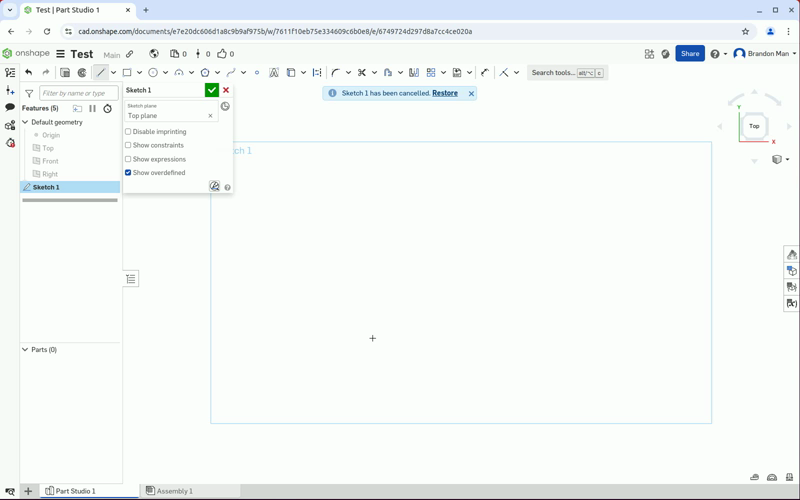
key_up(shift)
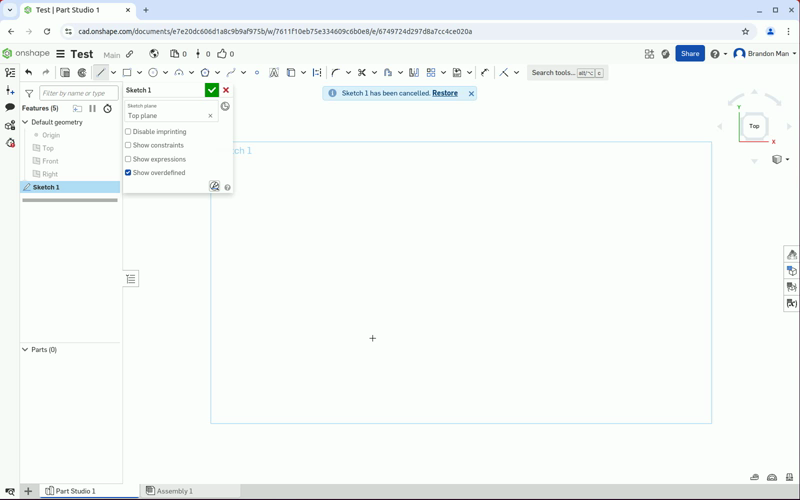
key_down(shift)
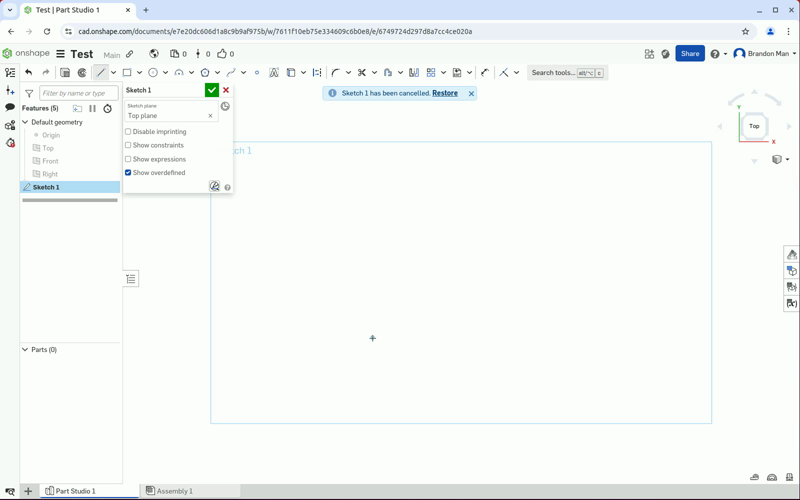
mouse_move(548, 337)
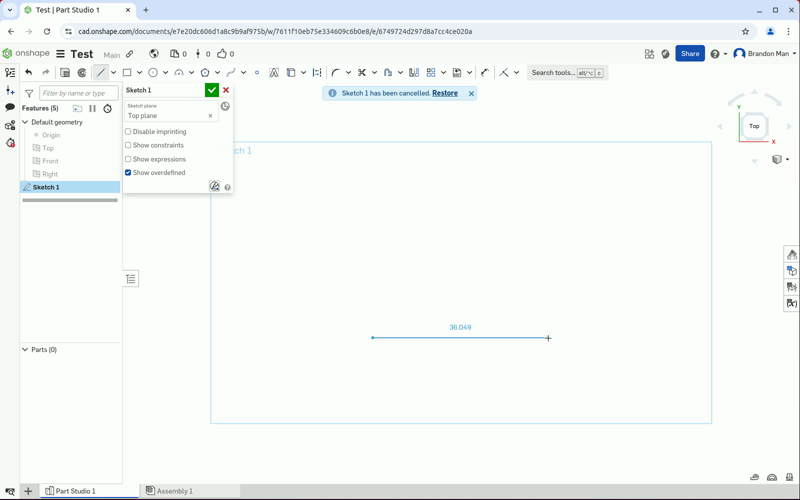
click(548, 337)
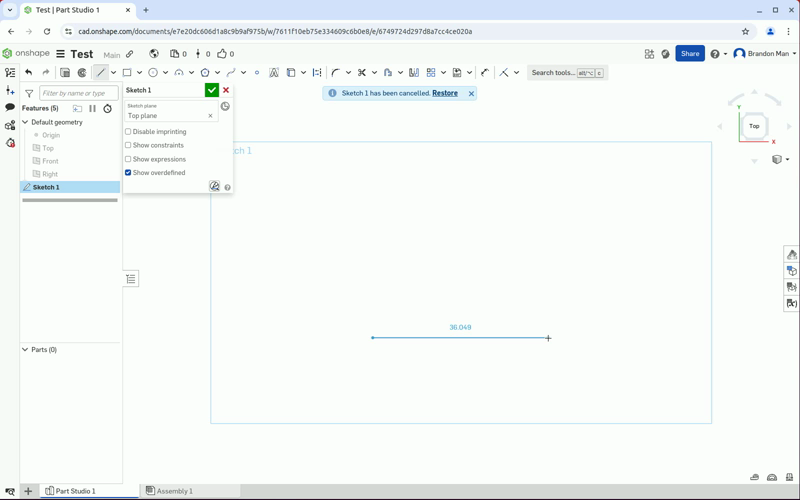
key_up(shift)
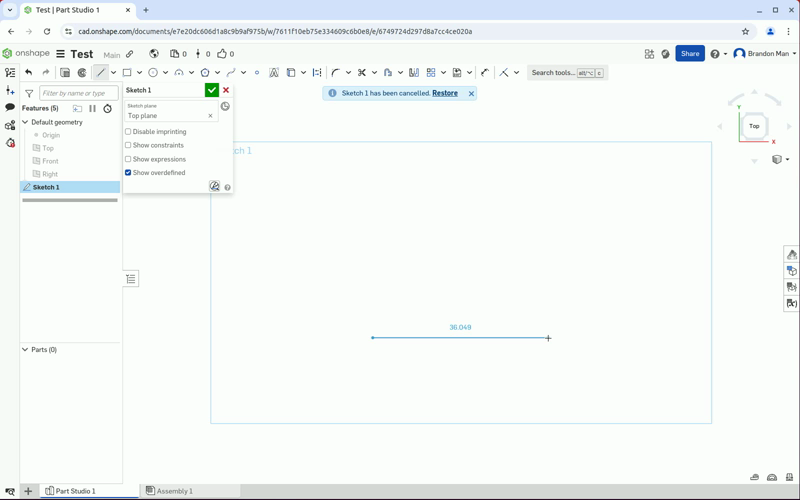
key_down(shift)
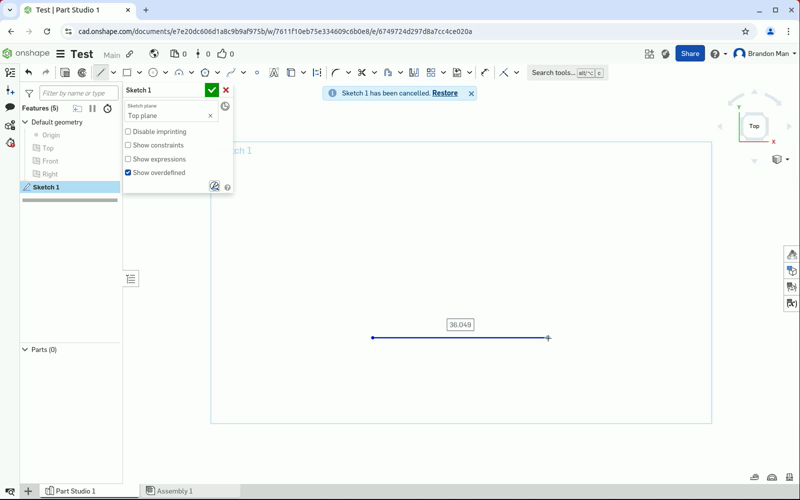
mouse_move(548, 227)
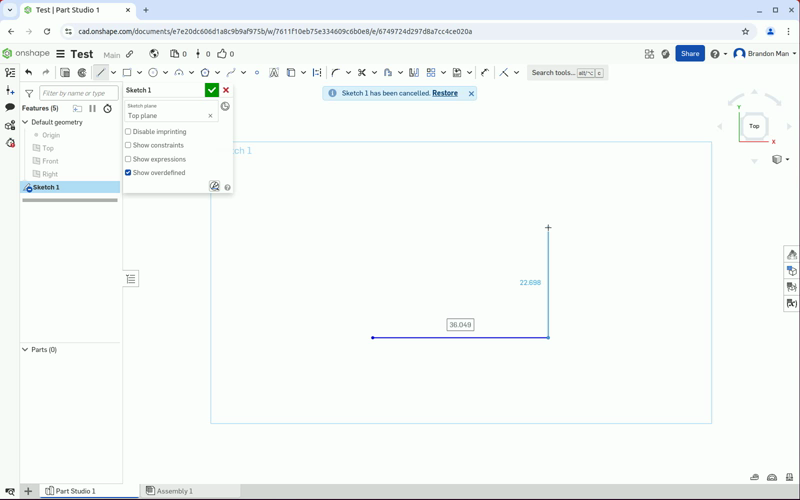
click(548, 227)
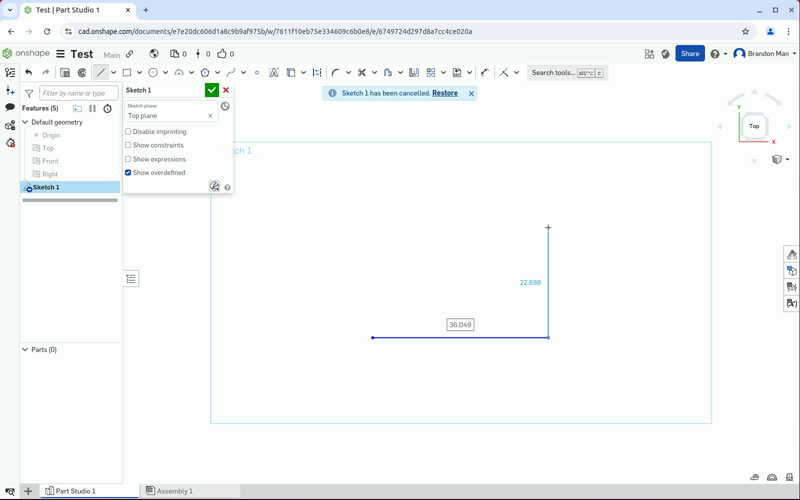
key_up(shift)
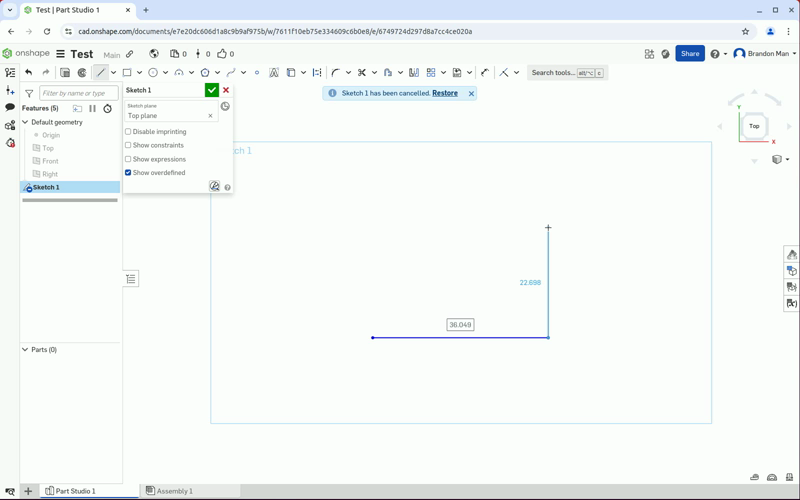
key_down(shift)
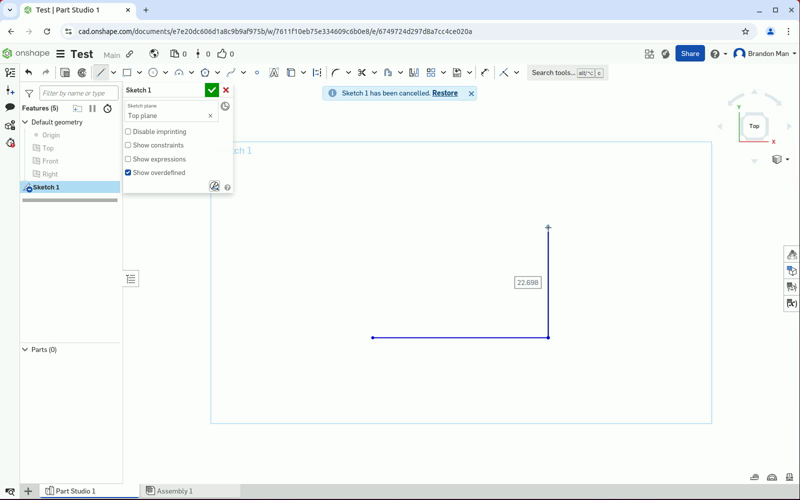
mouse_move(372, 227)
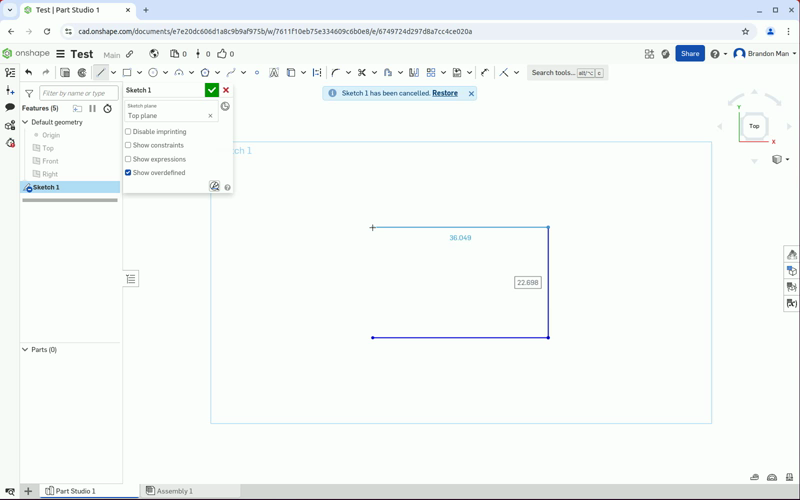
click(372, 227)
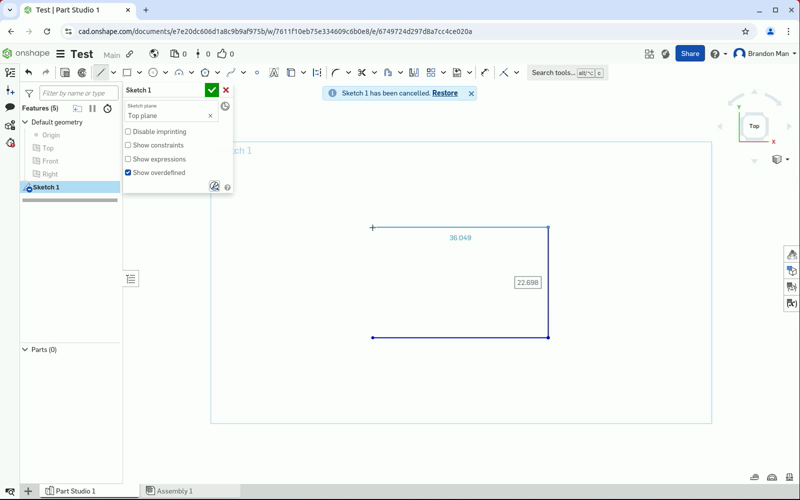
key_up(shift)
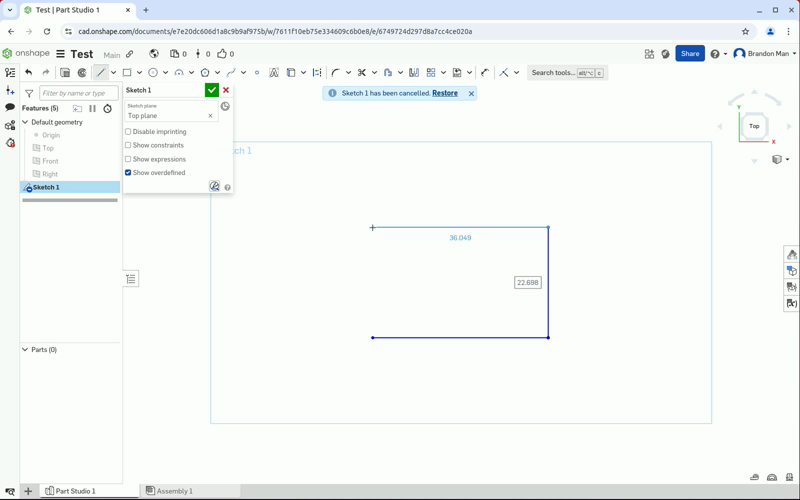
key_down(shift)
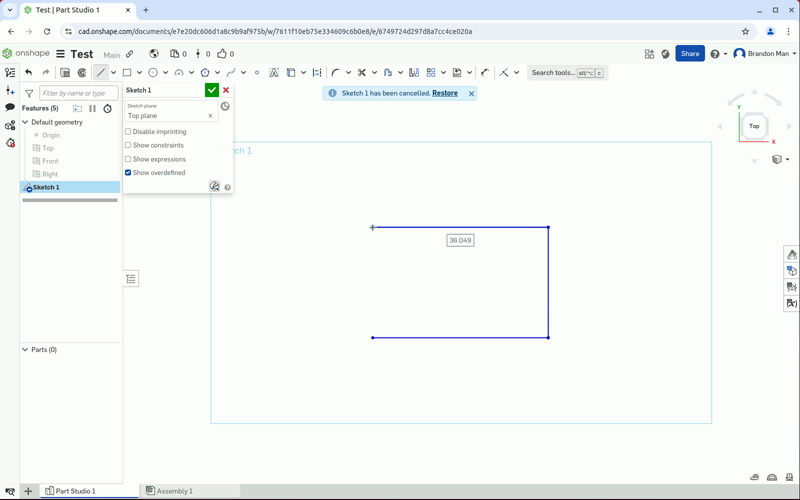
mouse_move(372, 337)
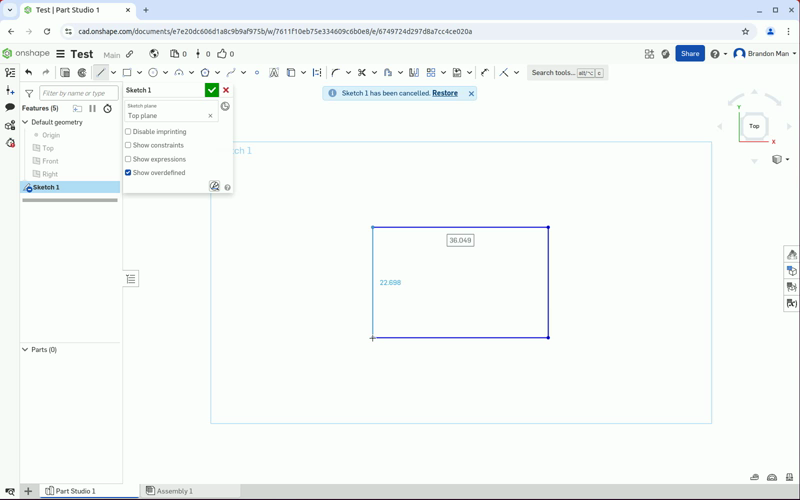
key_up(shift)
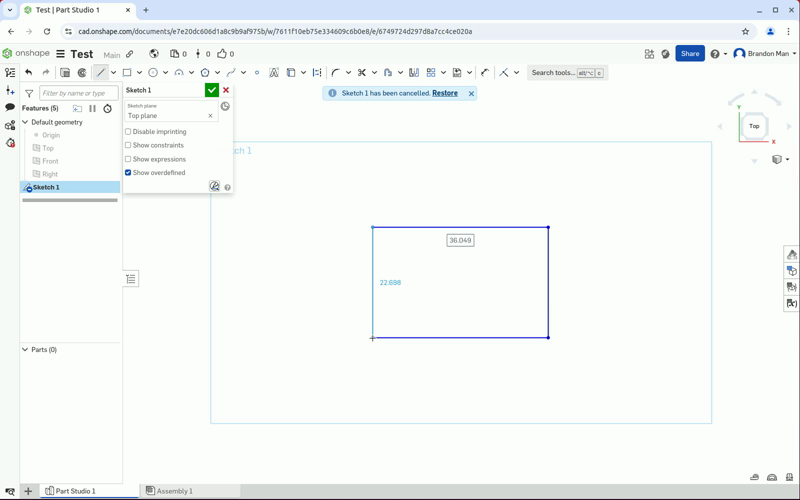
click(372, 337)
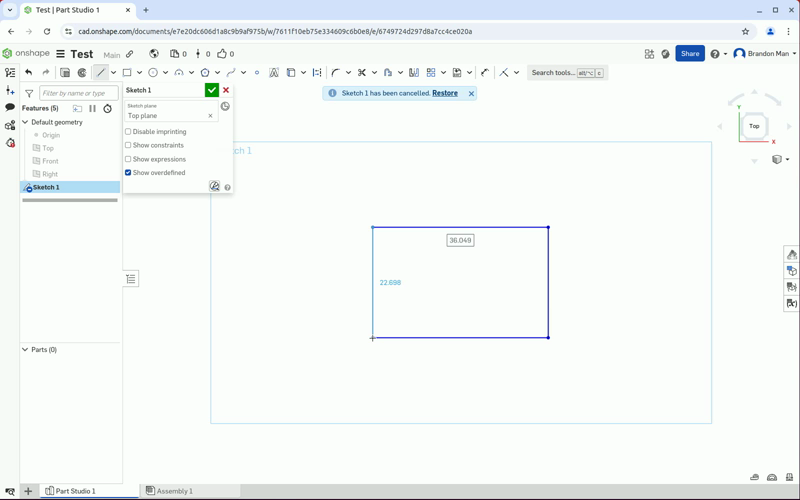
key(esc)
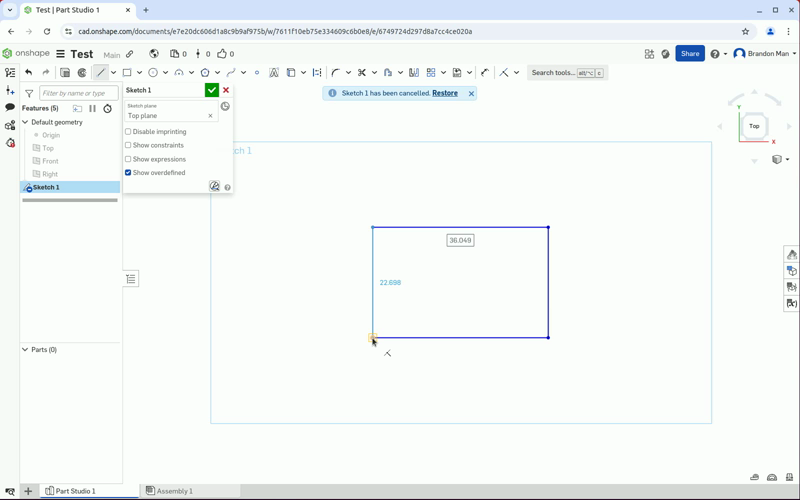
mouse_move(435, 250)
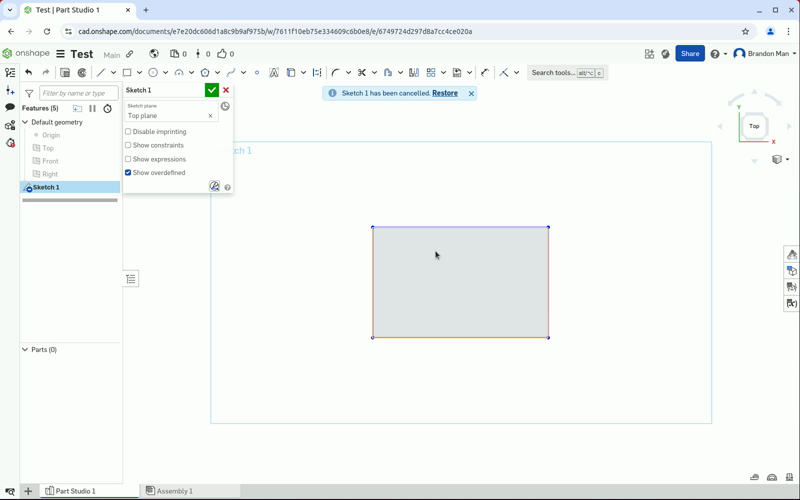
click(435, 250)
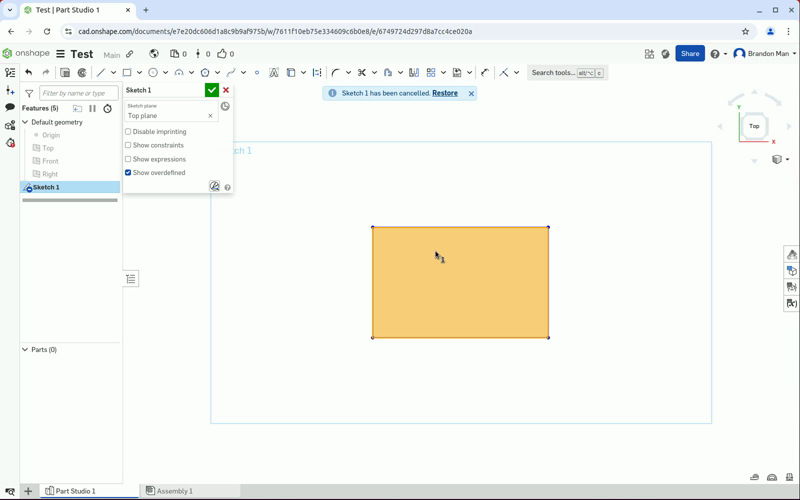
mouse_move(73, 352)
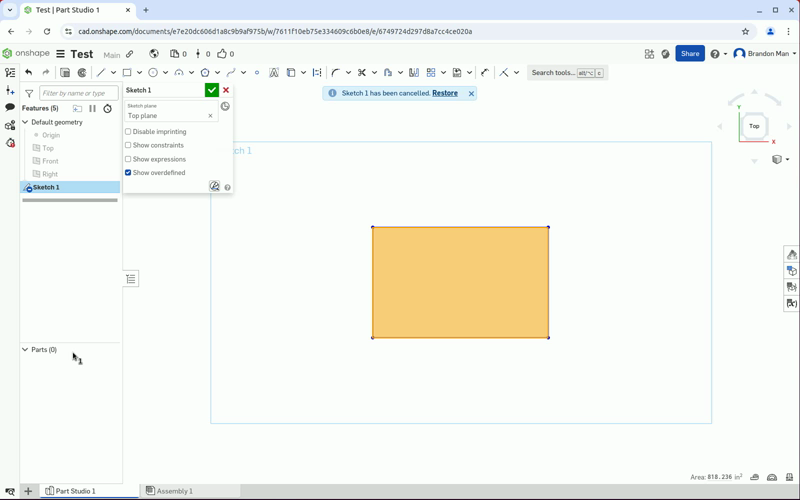
key(shift+y)
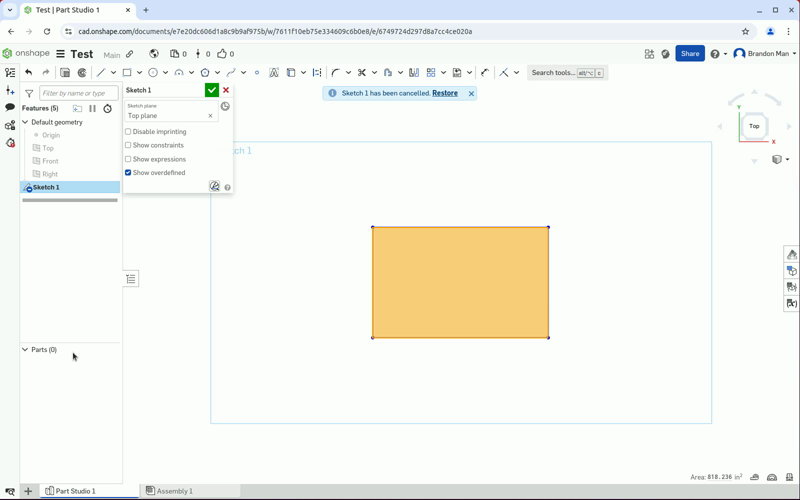
key(shift+e)
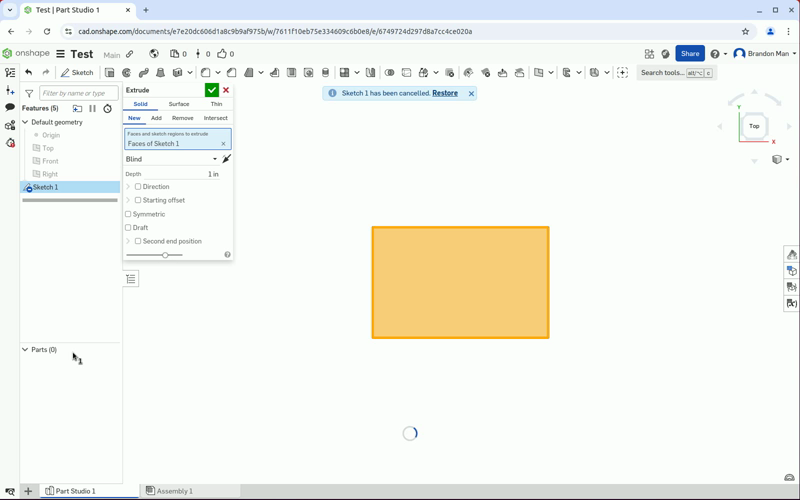
mouse_move(143, 106)
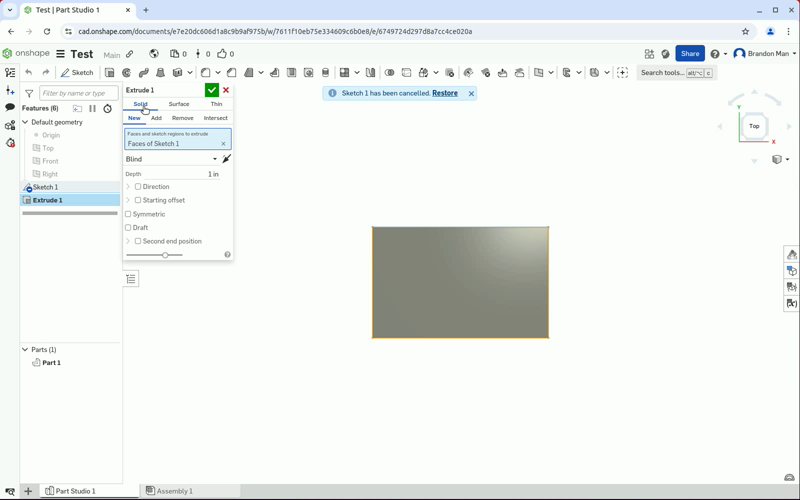
click(143, 106)
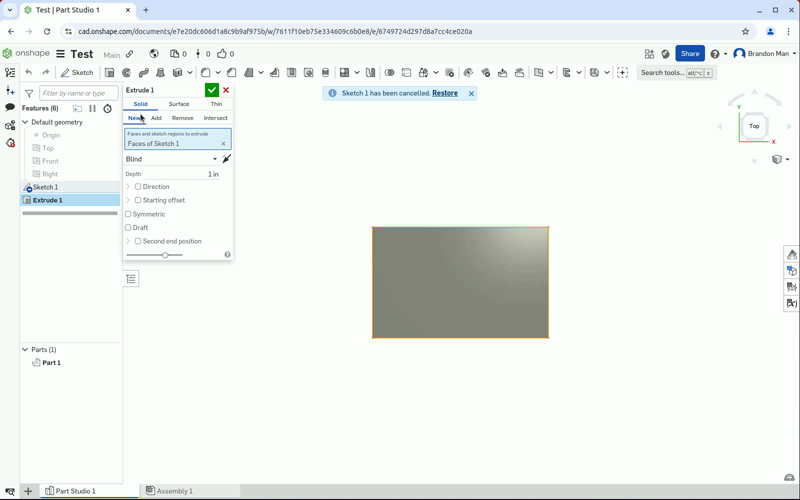
mouse_move(137, 120)
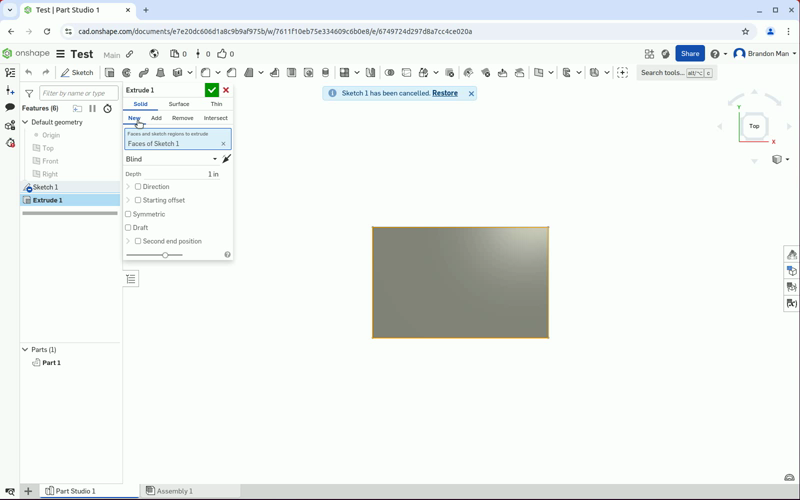
click(137, 120)
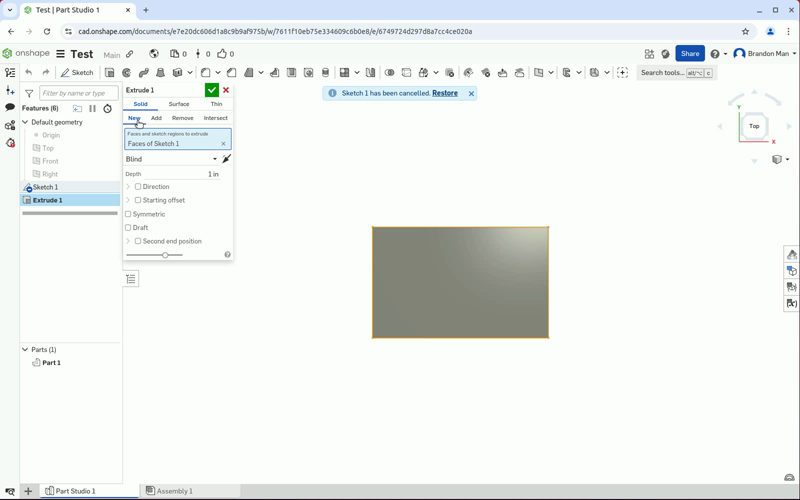
key(tab, 4)
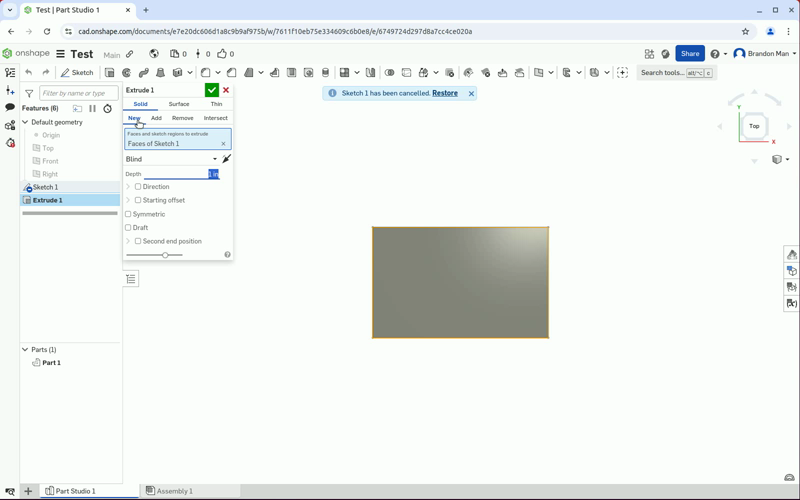
text(1.926)
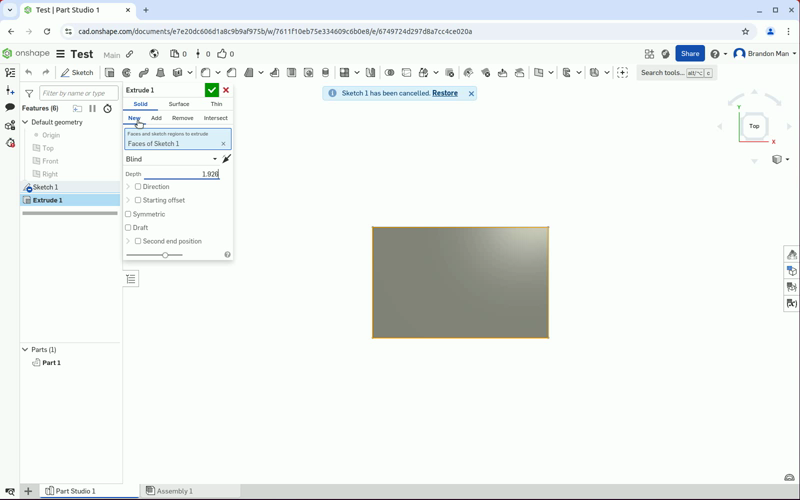
key(tab, 3)
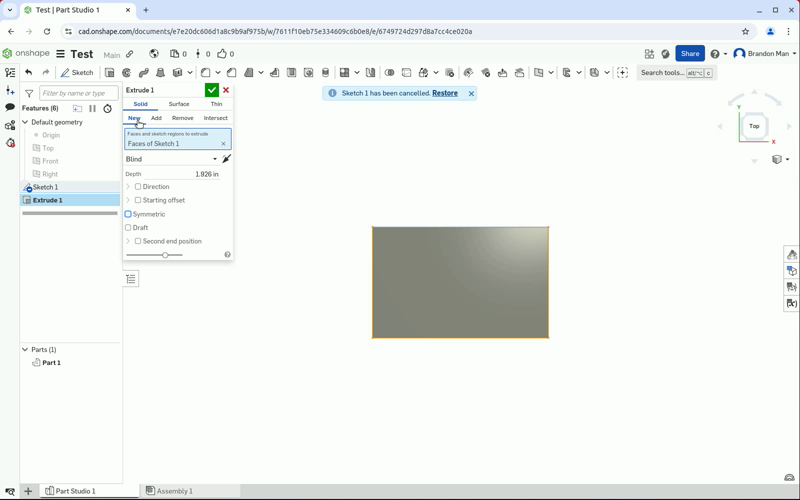
key(space)
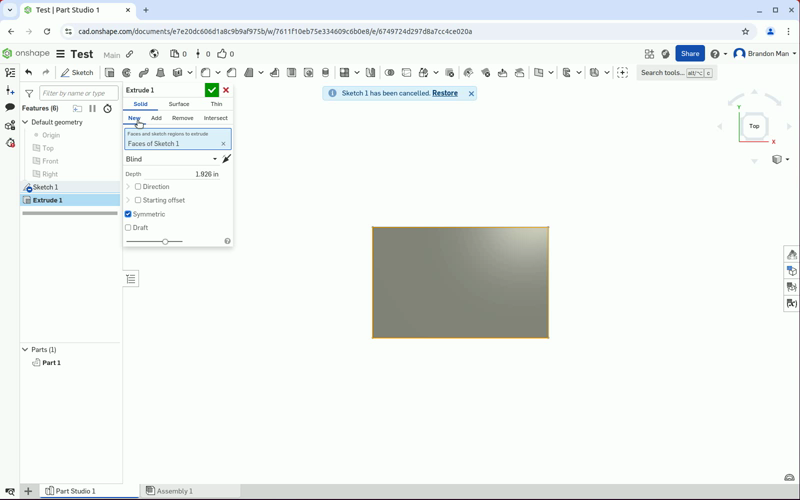
key(enter)
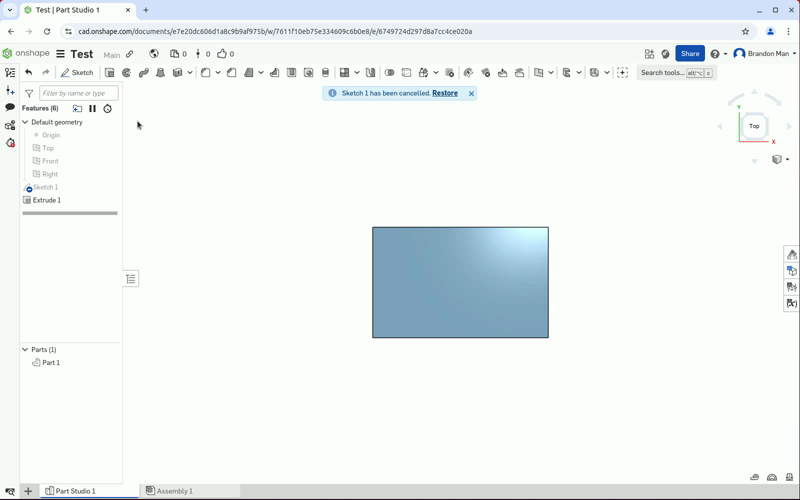
key(shift+h)
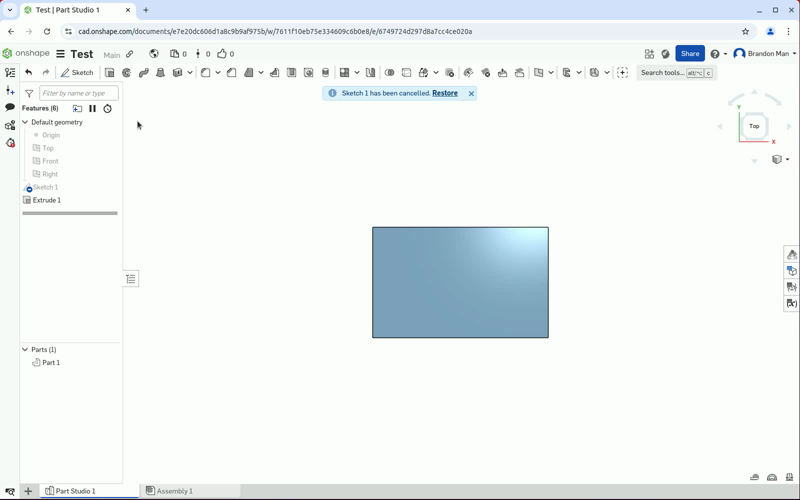
key(shift+h)
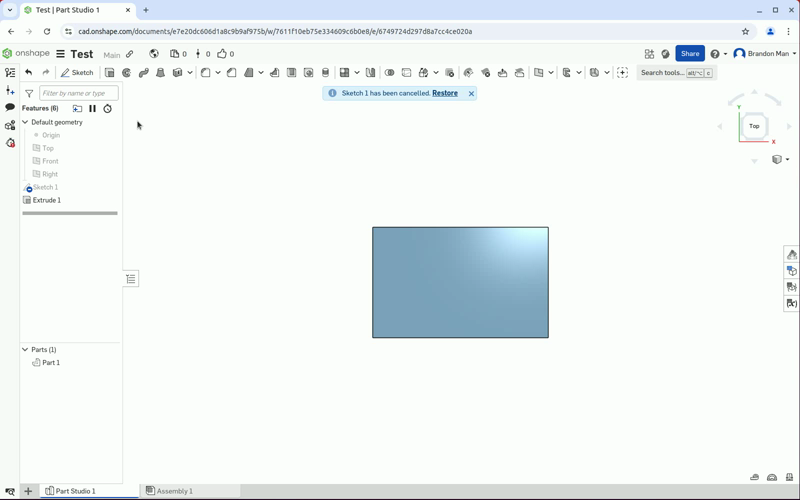
mouse_move(73, 189)
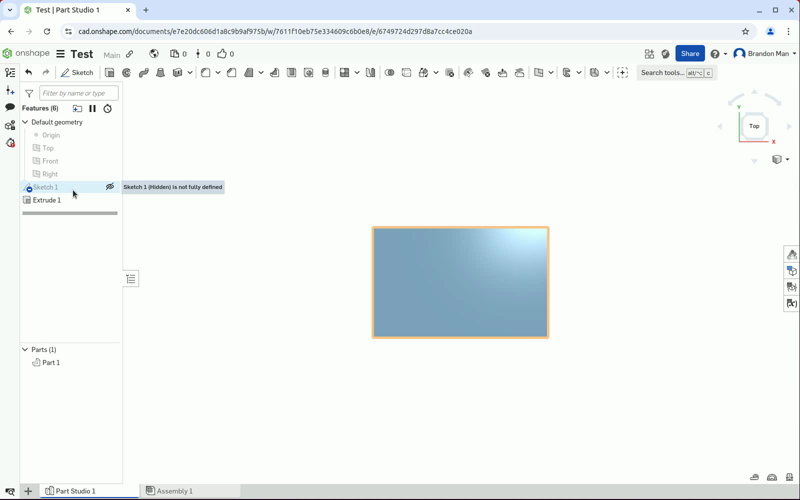
click(73, 189)
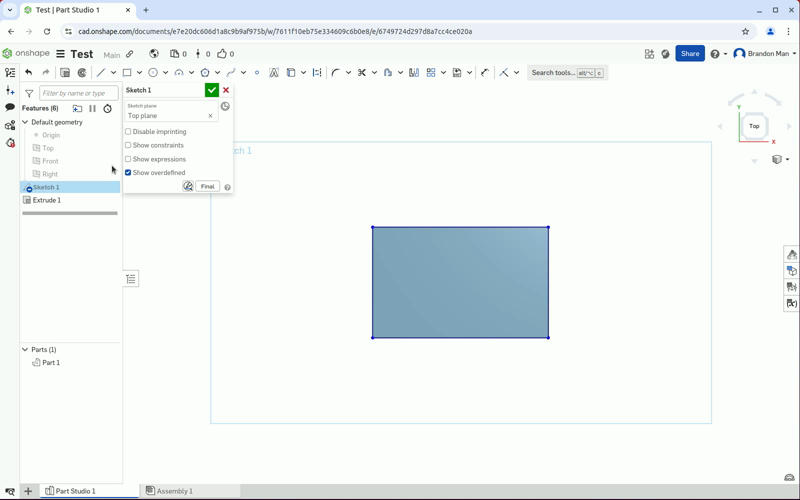
mouse_move(229, 92)
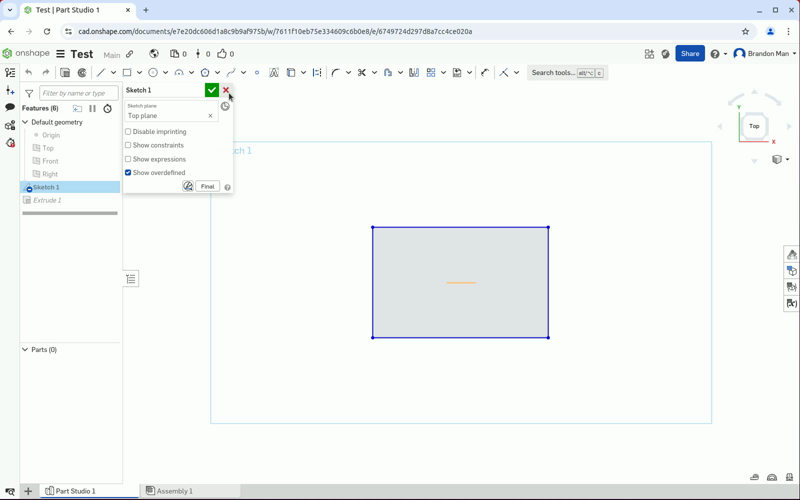
click(229, 92)
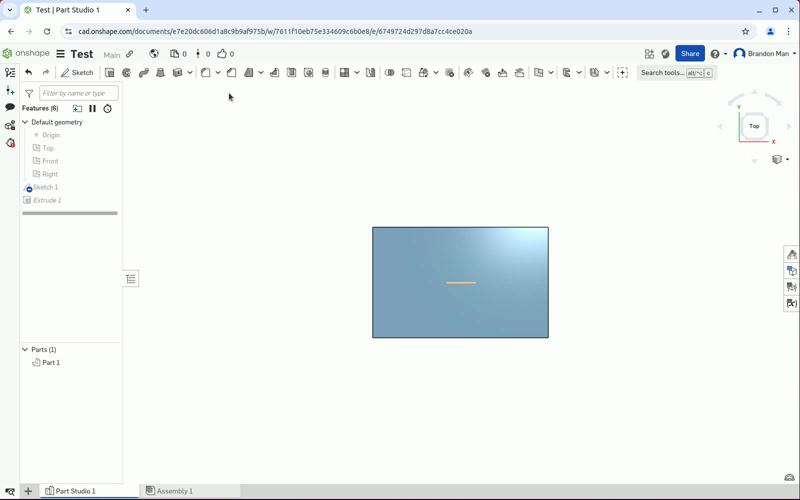
mouse_move(73, 352)
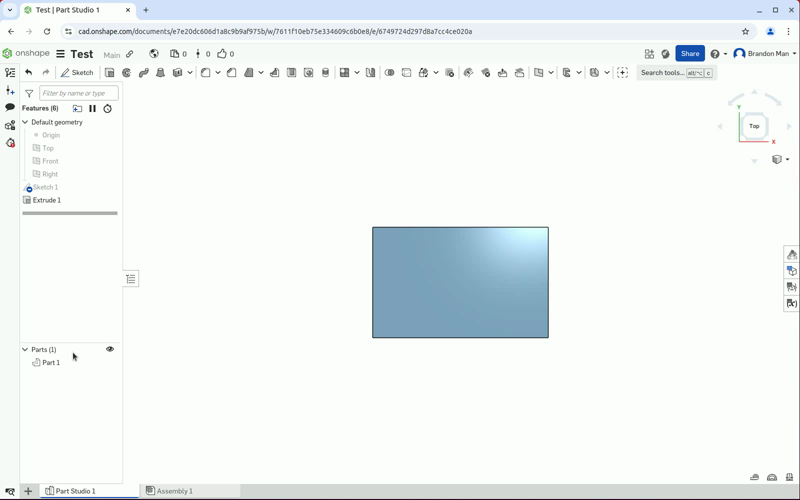
key(y)
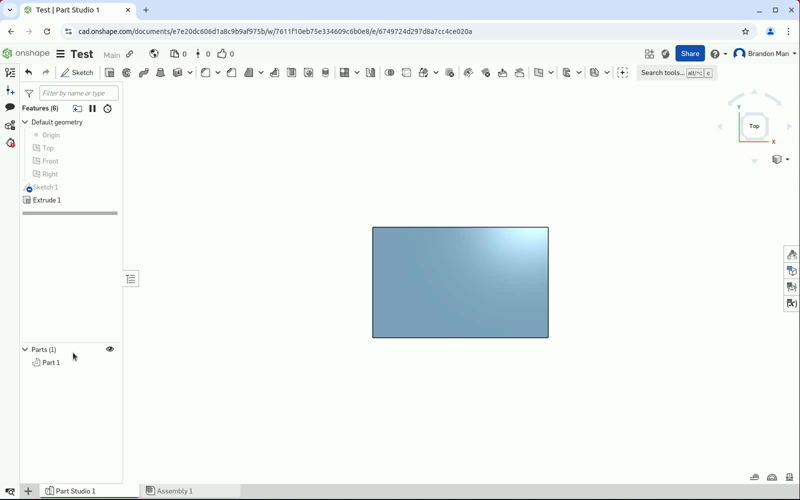
key(shift+p)
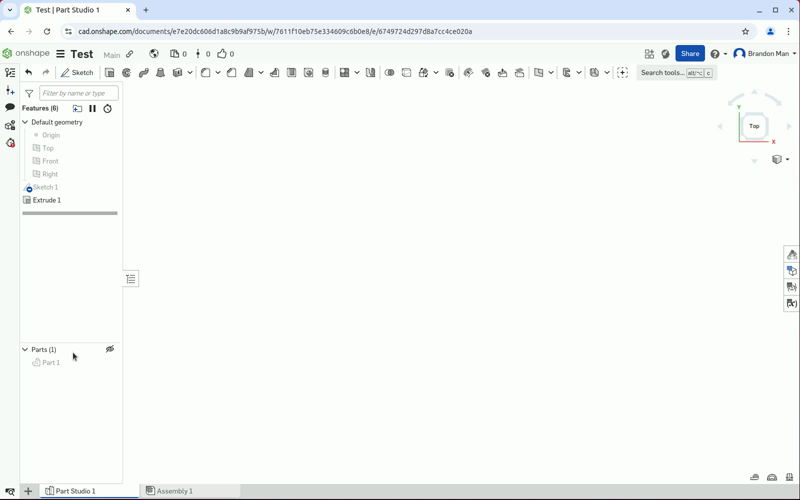
key(space)
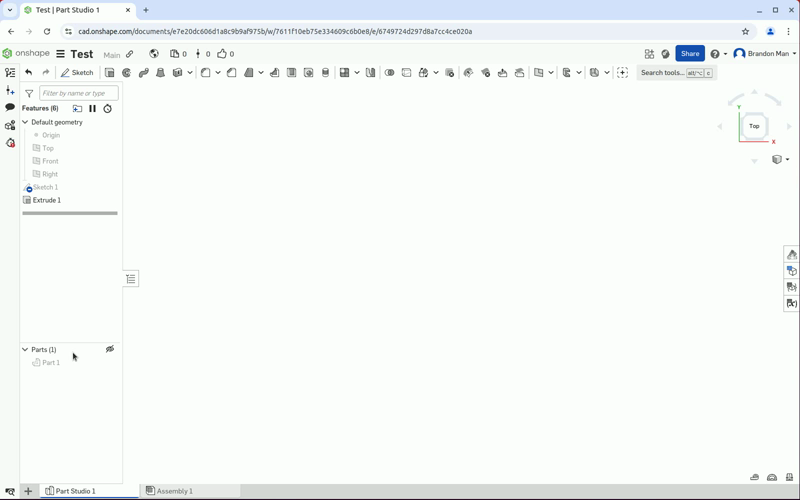
key_down(shift)
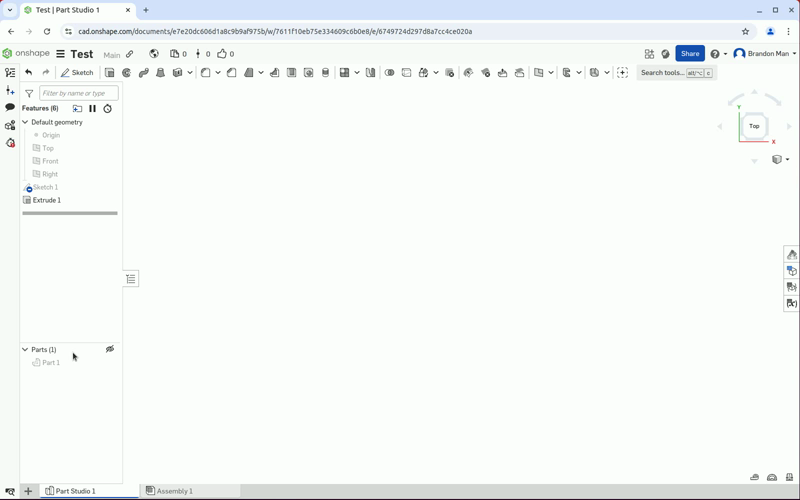
key(up)
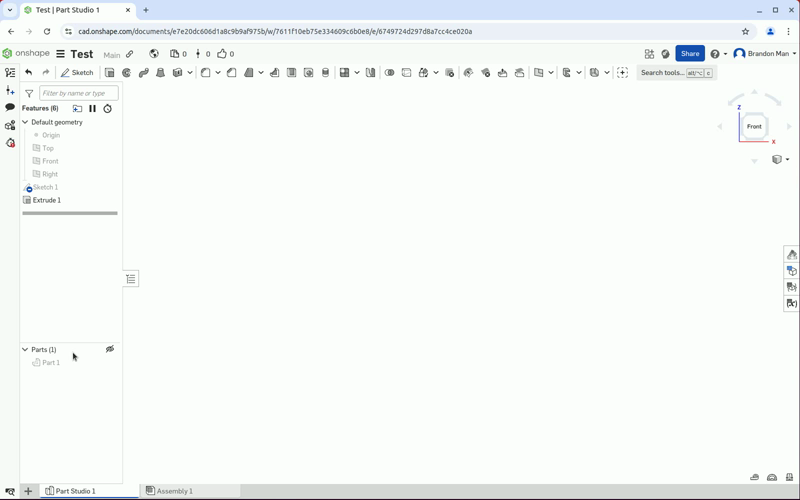
key_up(shift)
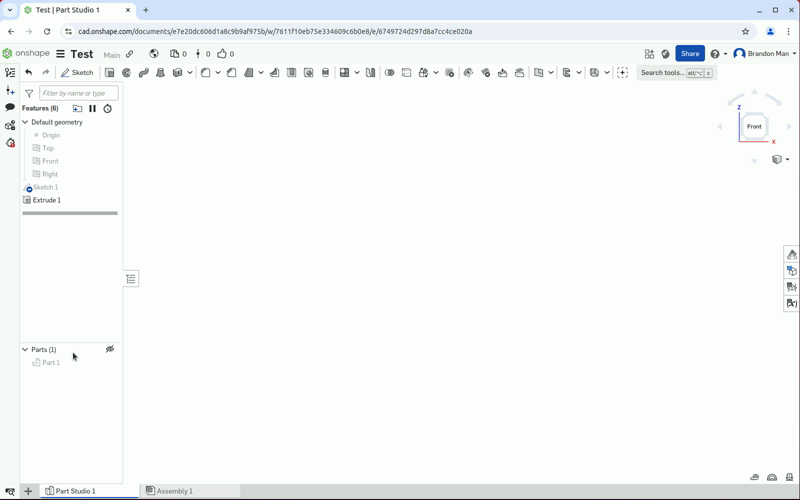
key(space)
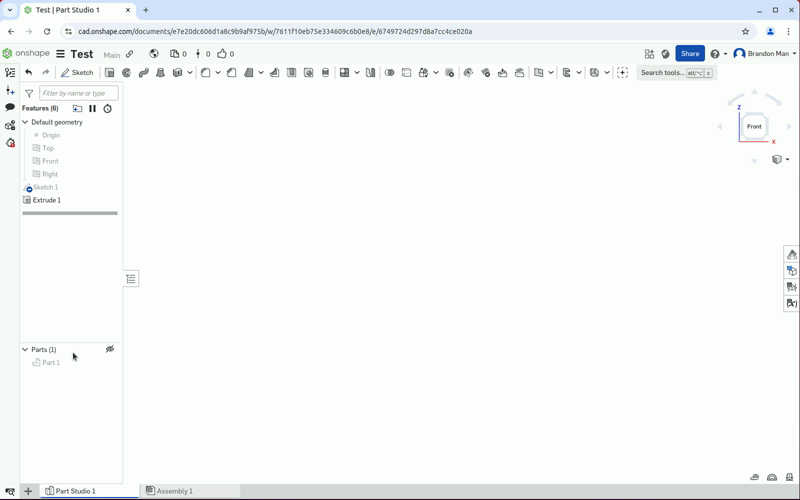
key_down(shift)
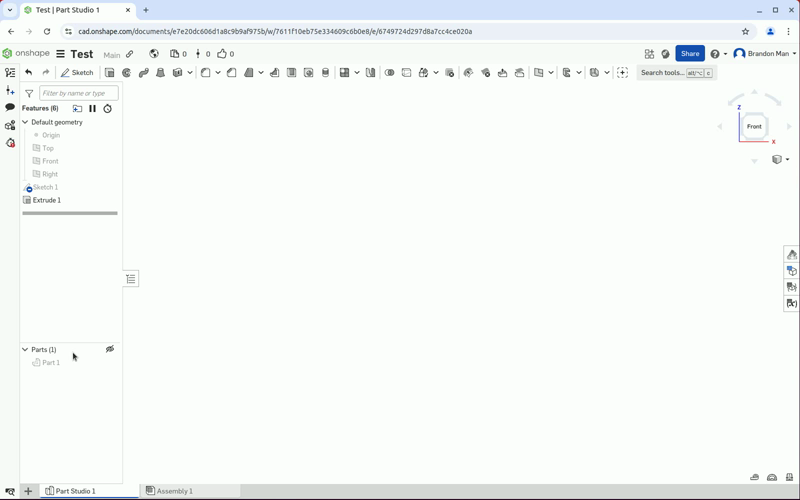
key(left)
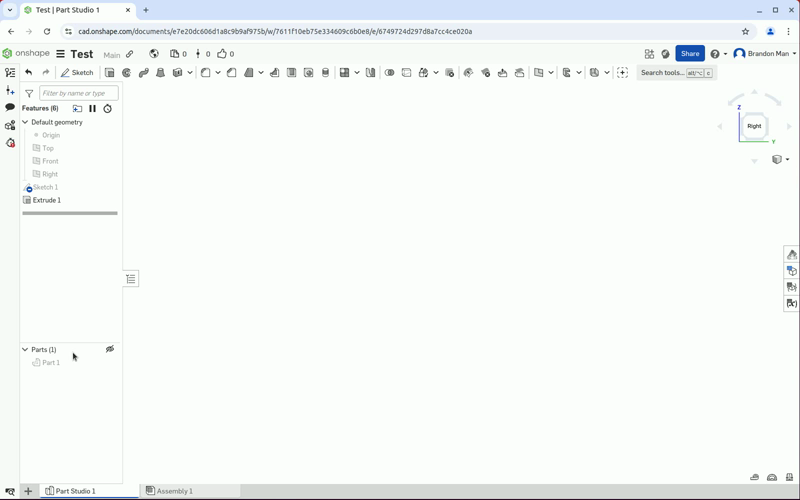
key_up(shift)
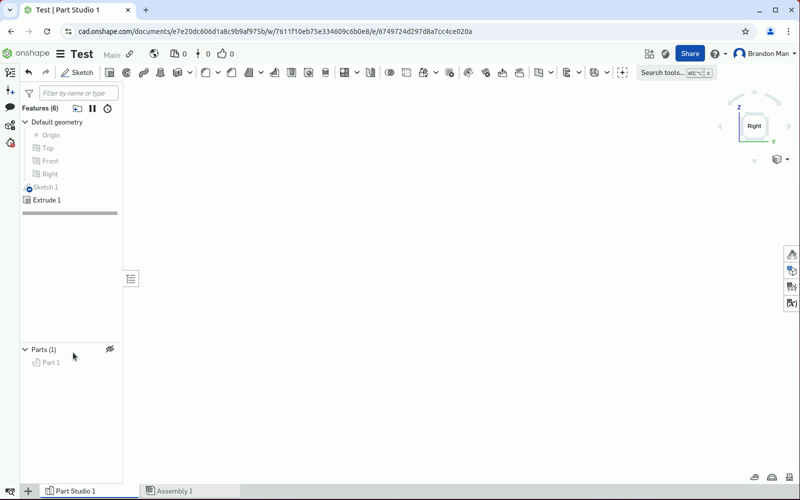
mouse_move(73, 352)
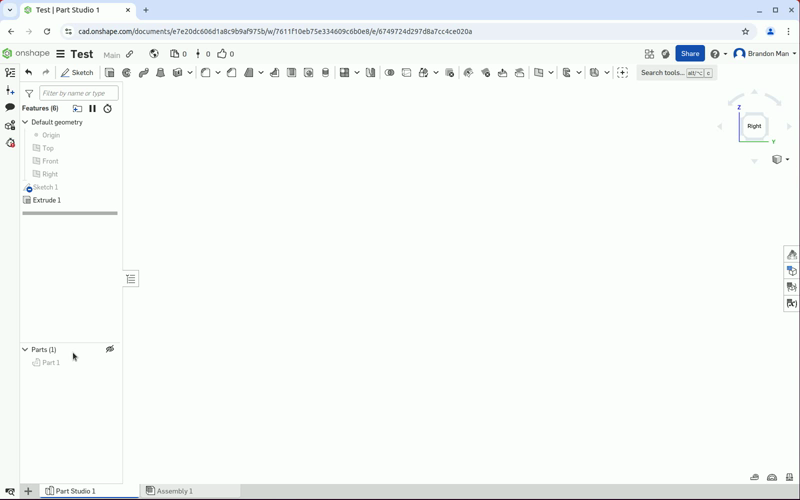
key(shift+y)
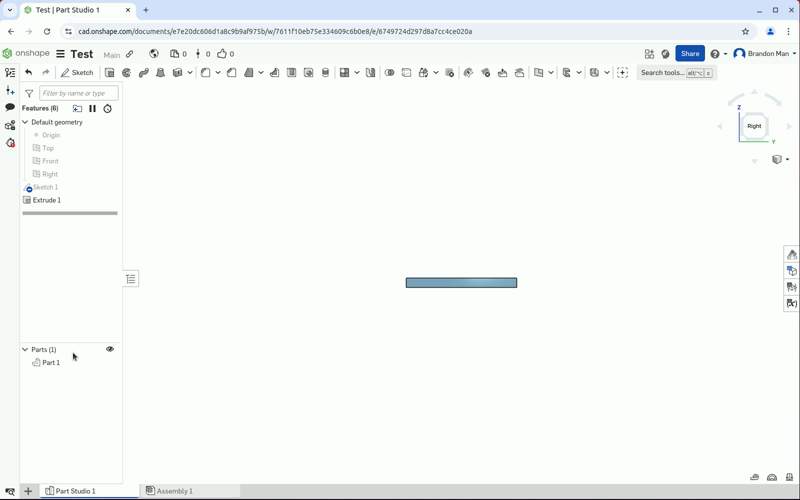
mouse_move(541, 75)
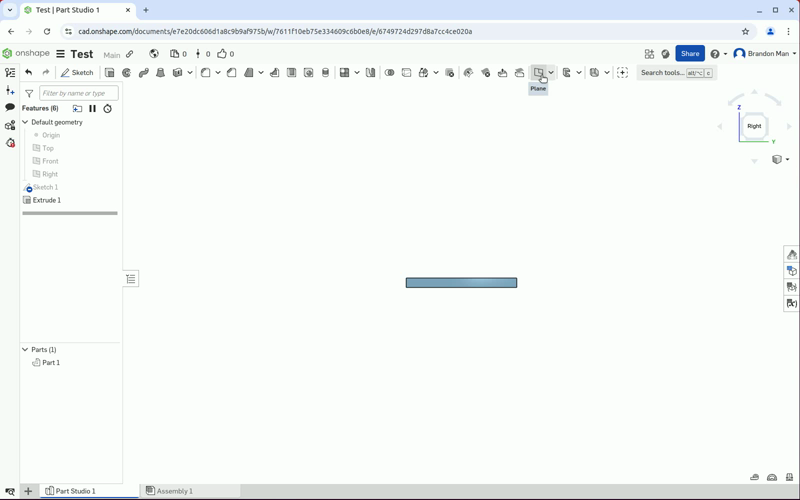
click(541, 75)
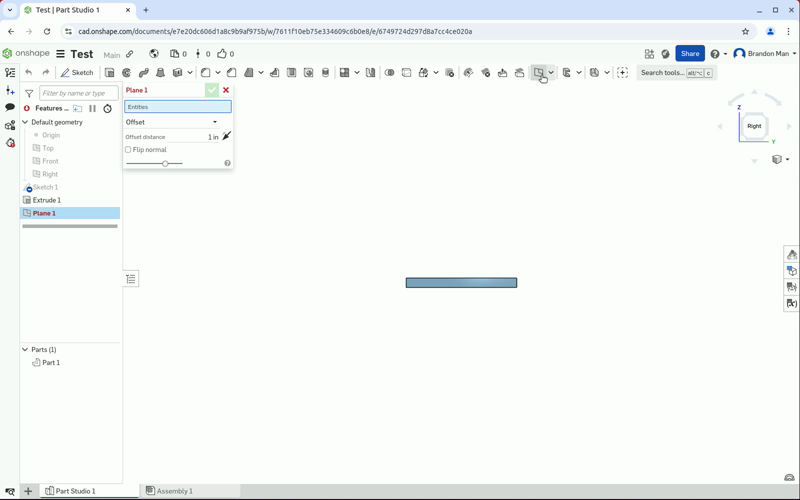
mouse_move(73, 176)
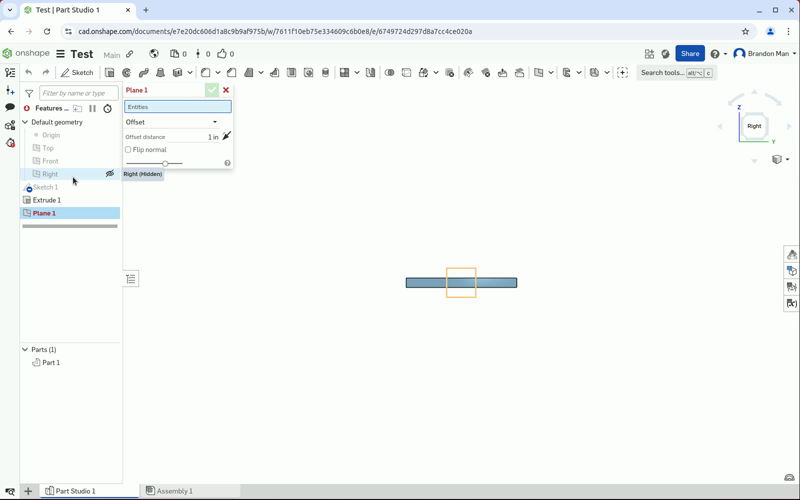
click(73, 176)
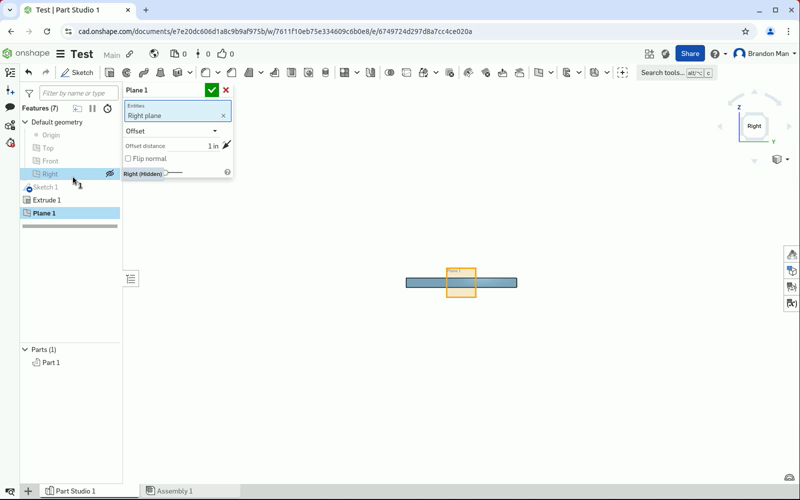
key(tab, 2)
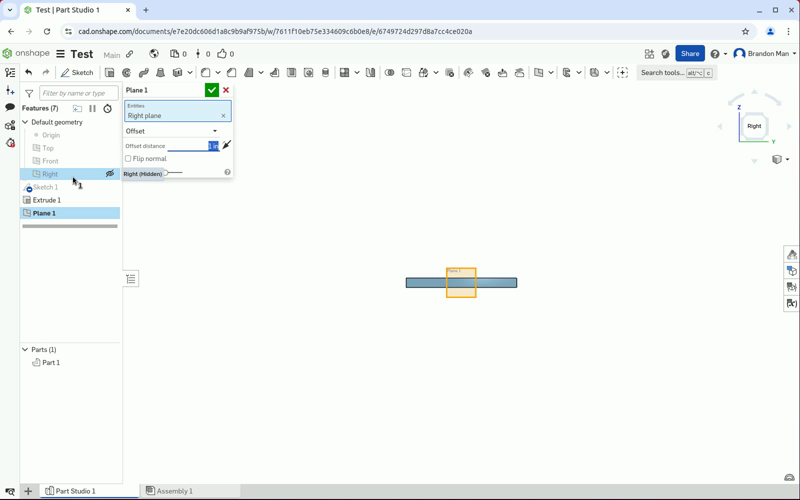
text(18.055)
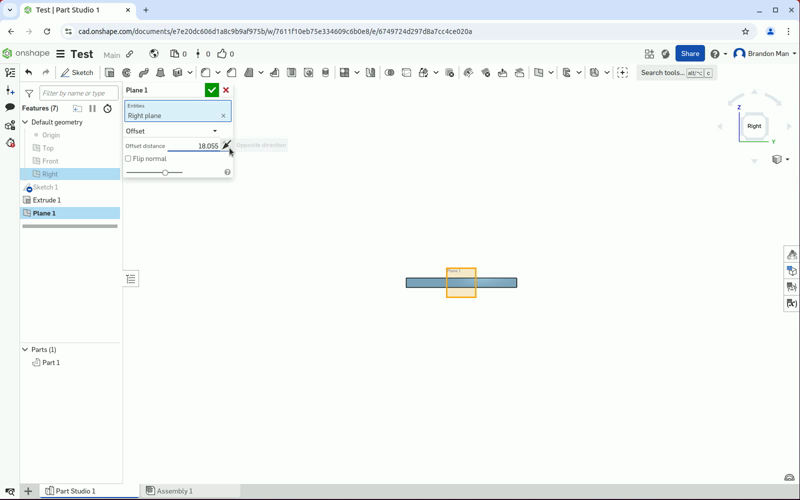
mouse_move(229, 147)
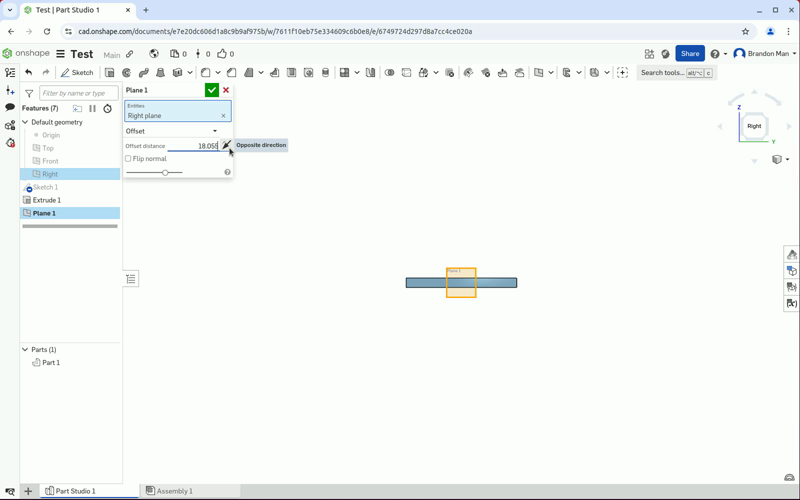
click(229, 147)
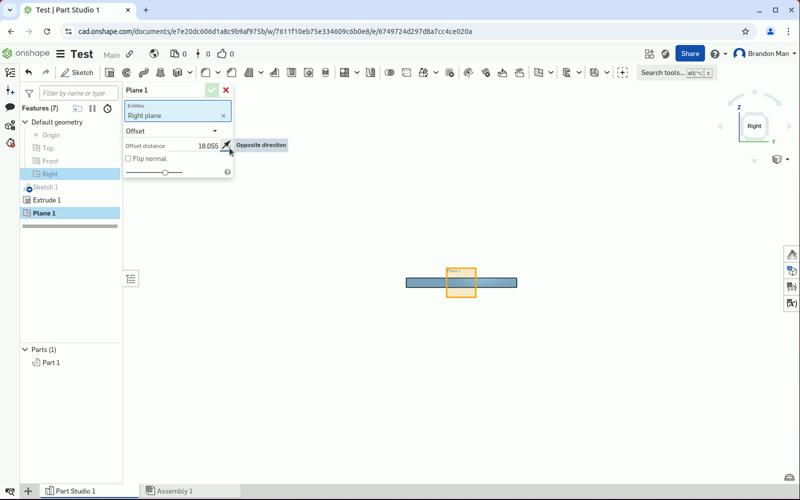
key(enter, 2)
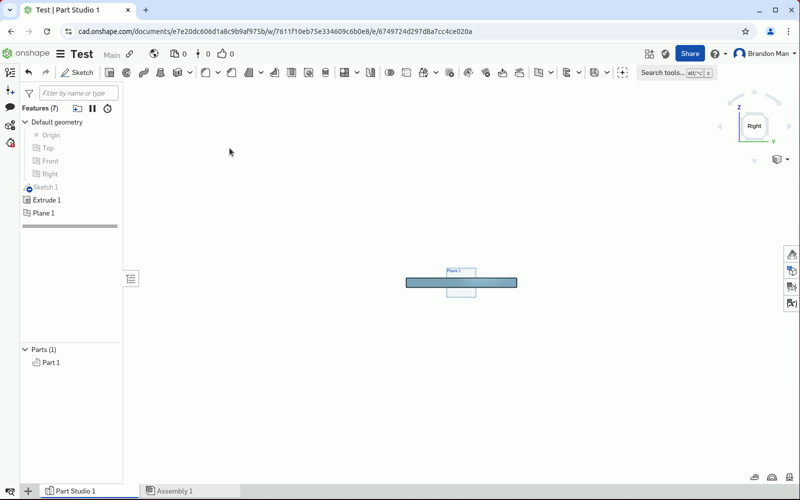
key(shift+s)
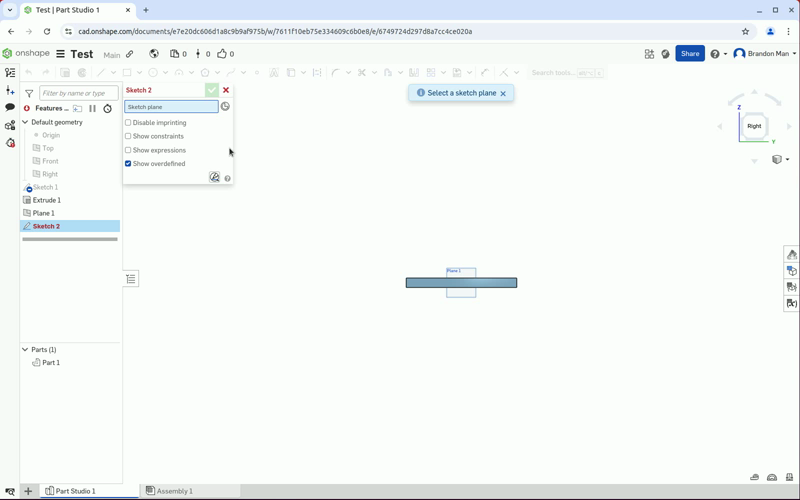
mouse_move(73, 215)
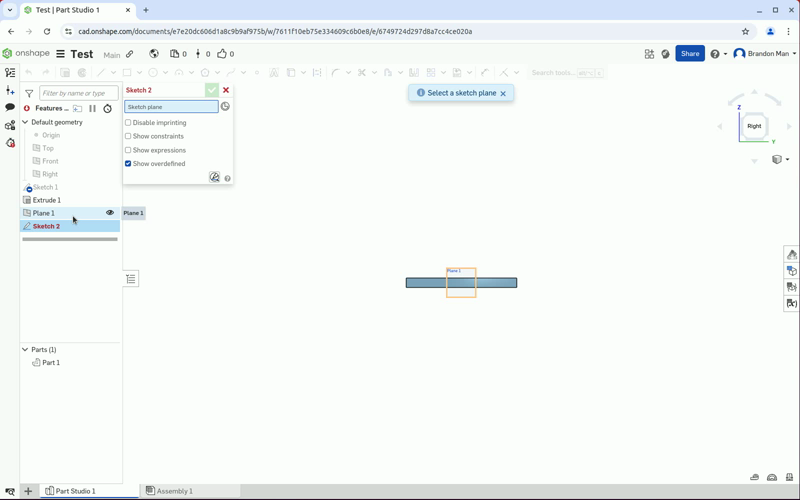
click(73, 215)
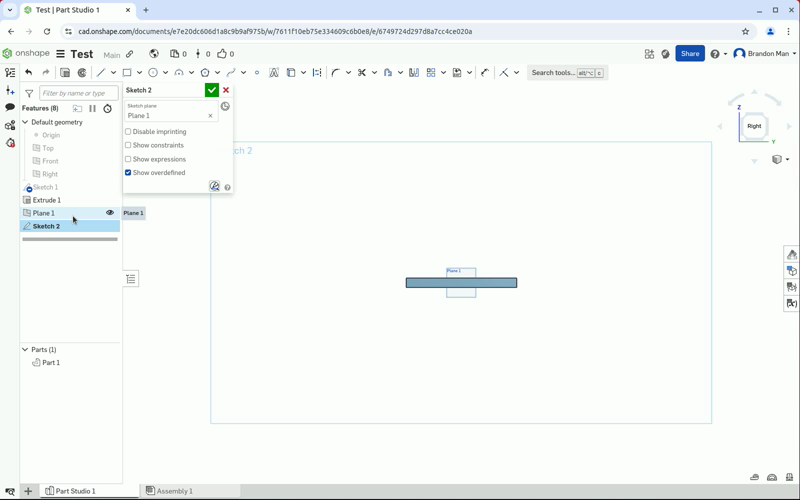
mouse_move(73, 352)
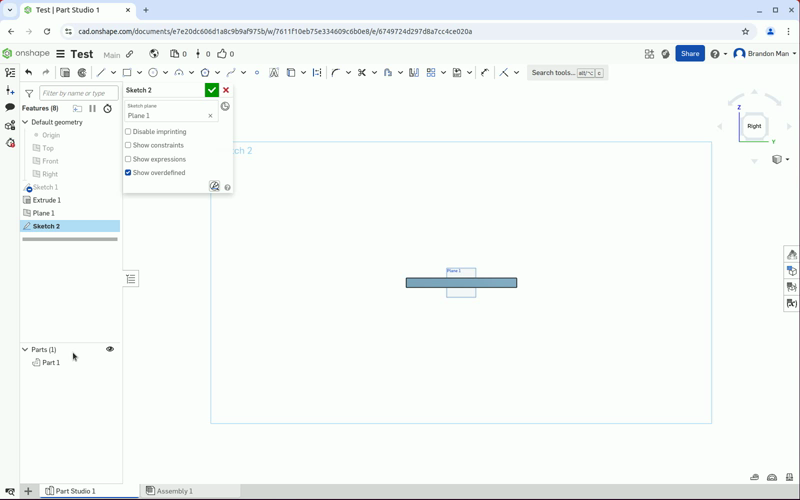
key(y)
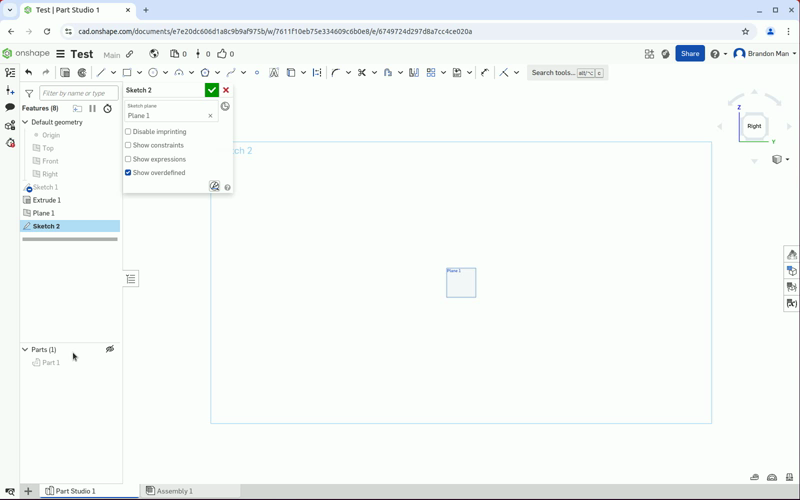
key(l)
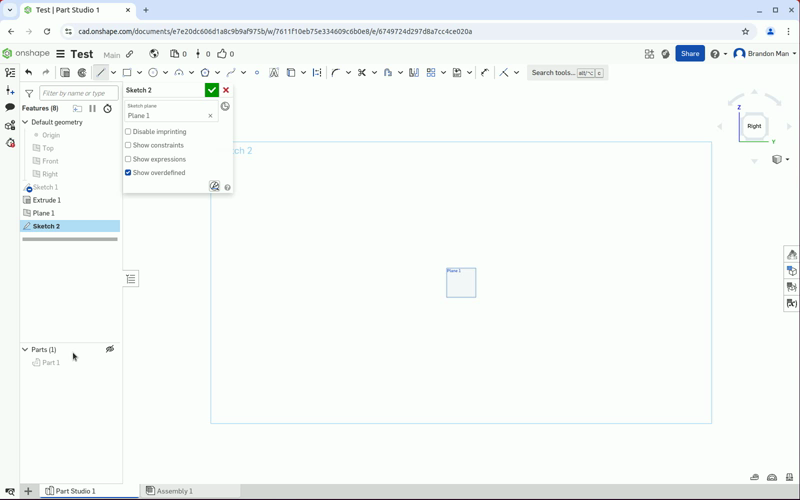
key_down(shift)
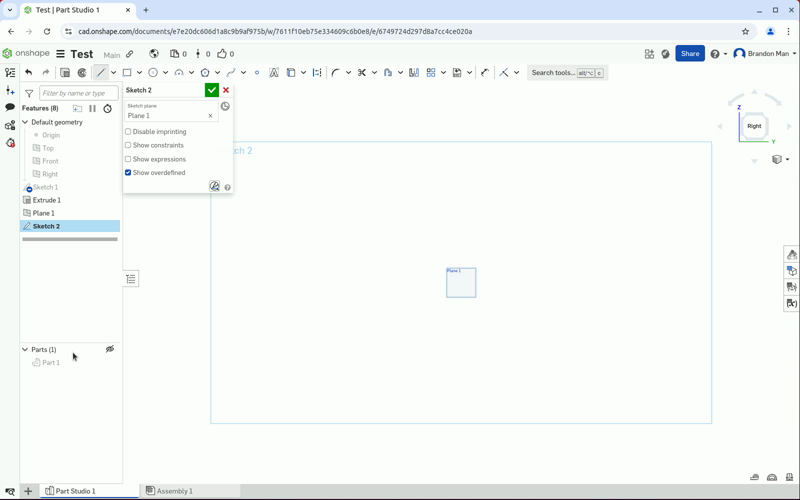
mouse_move(404, 316)
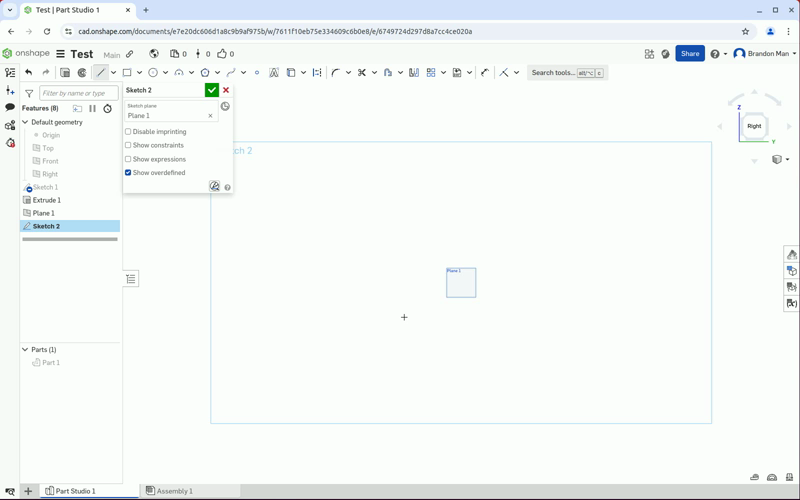
click(404, 316)
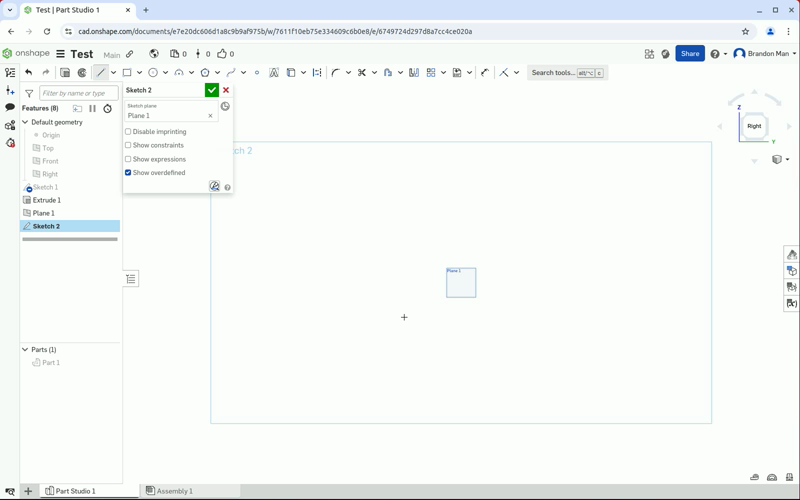
key_up(shift)
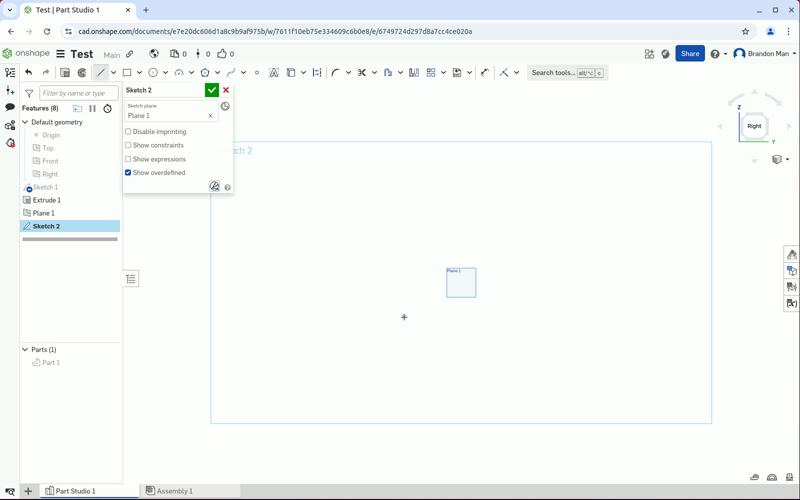
key_down(shift)
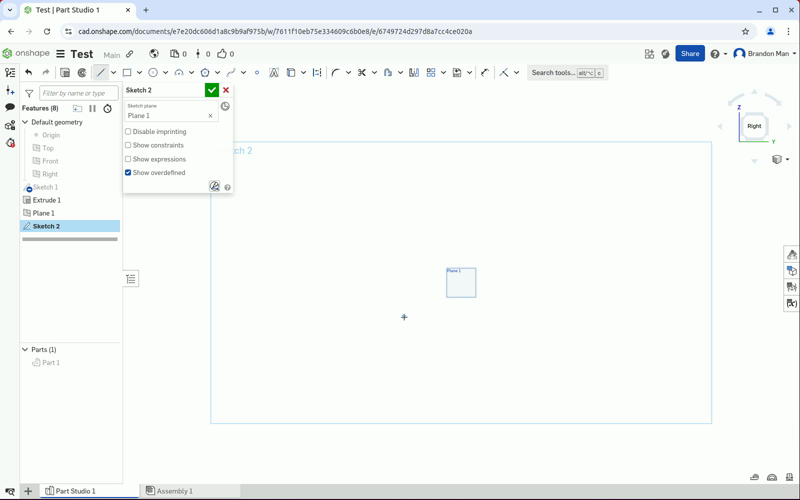
mouse_move(518, 317)
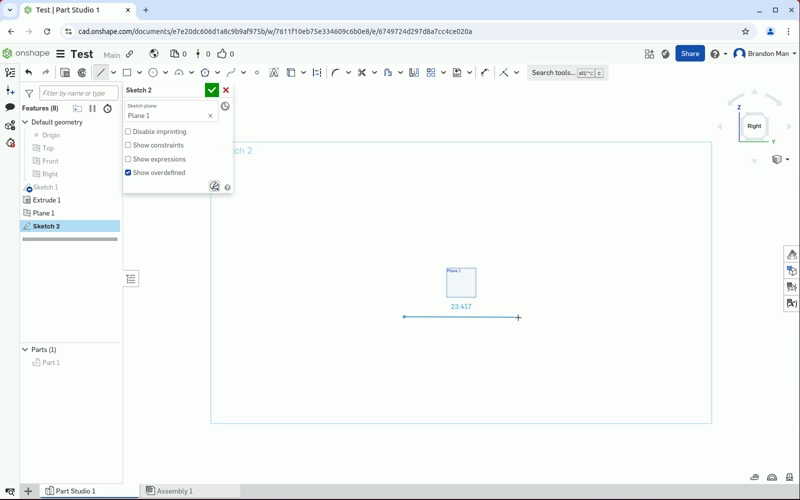
click(518, 317)
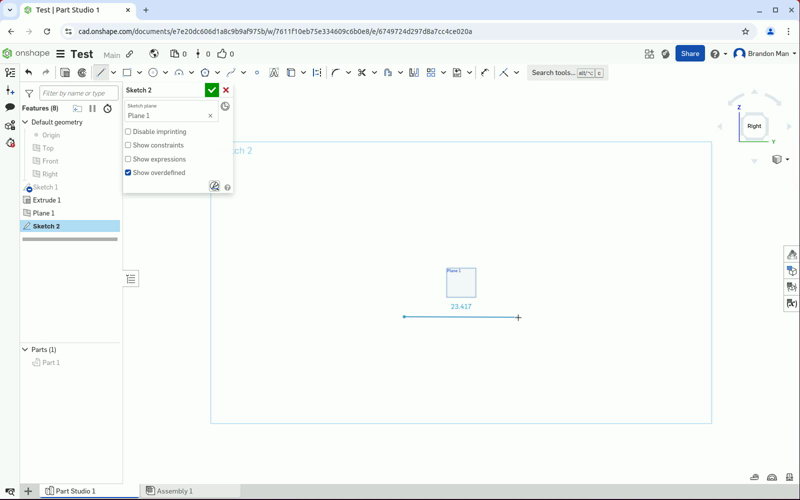
key_up(shift)
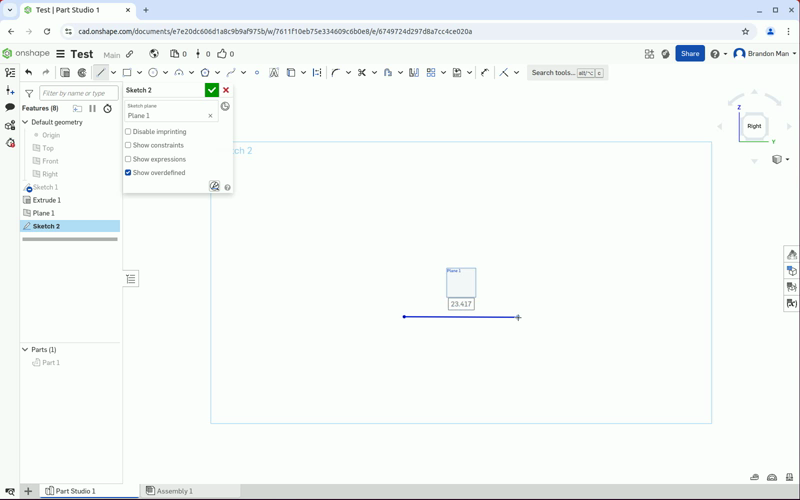
key_down(shift)
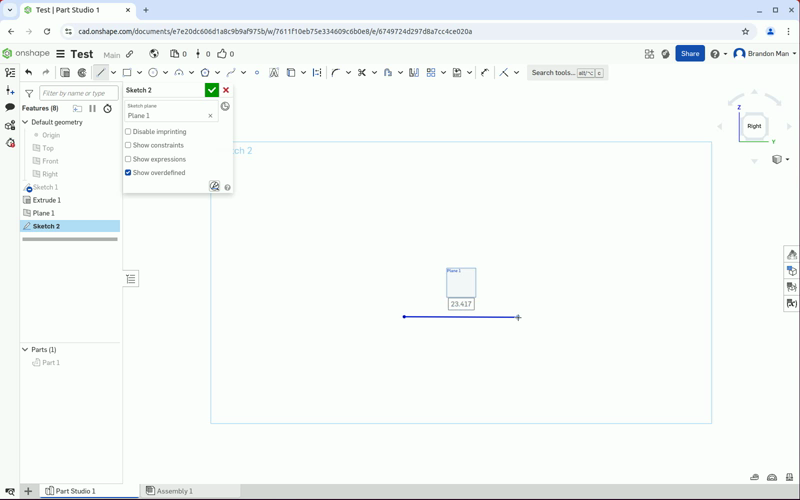
mouse_move(518, 248)
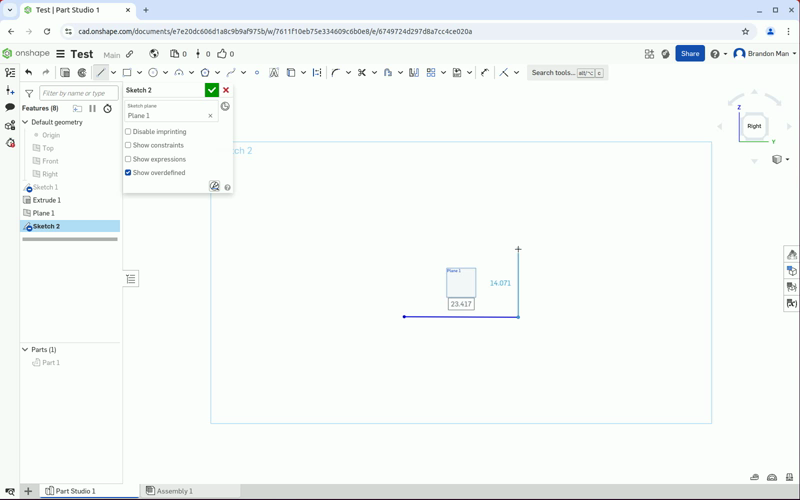
click(518, 248)
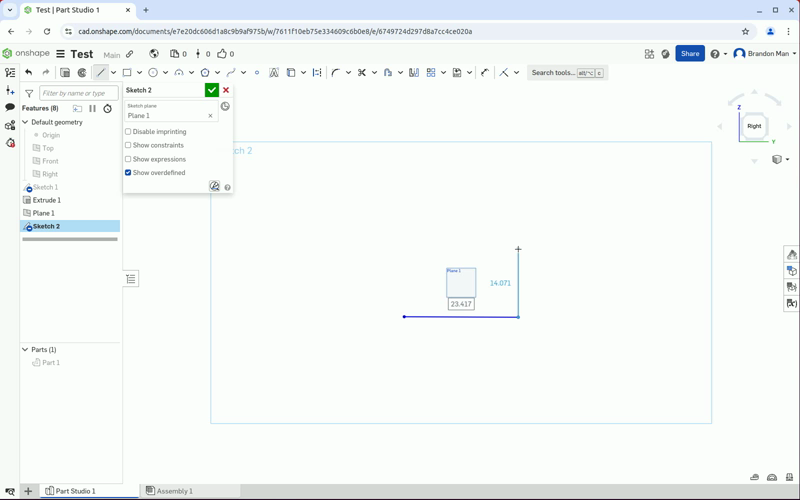
key_up(shift)
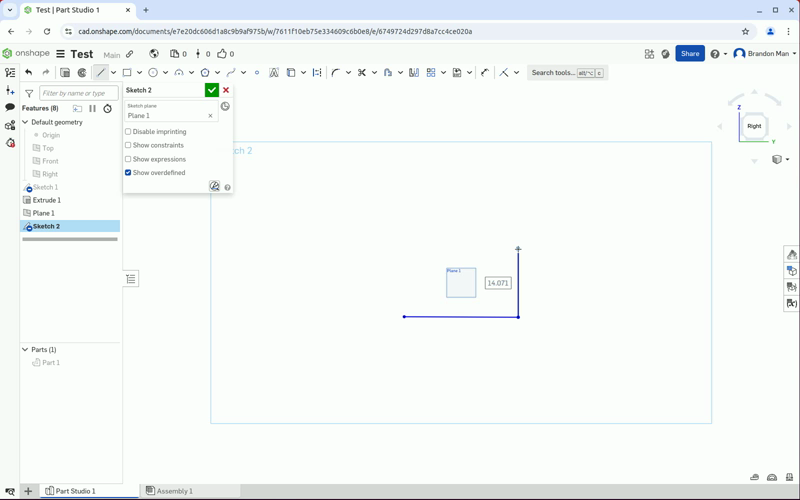
key_down(shift)
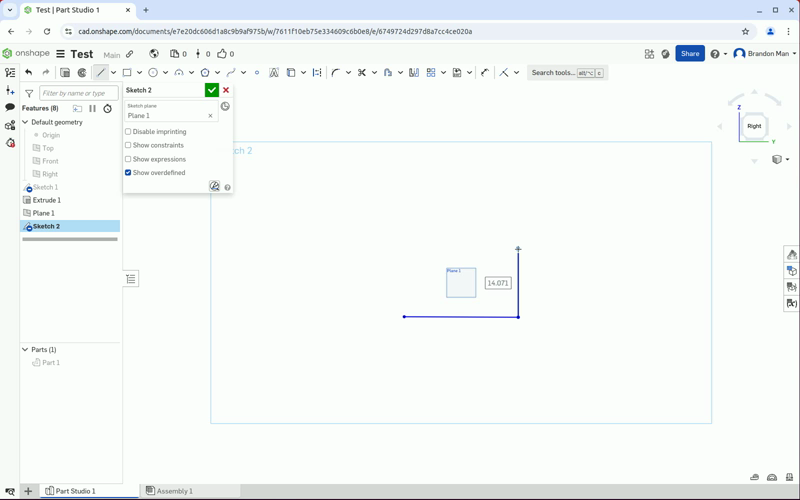
mouse_move(404, 248)
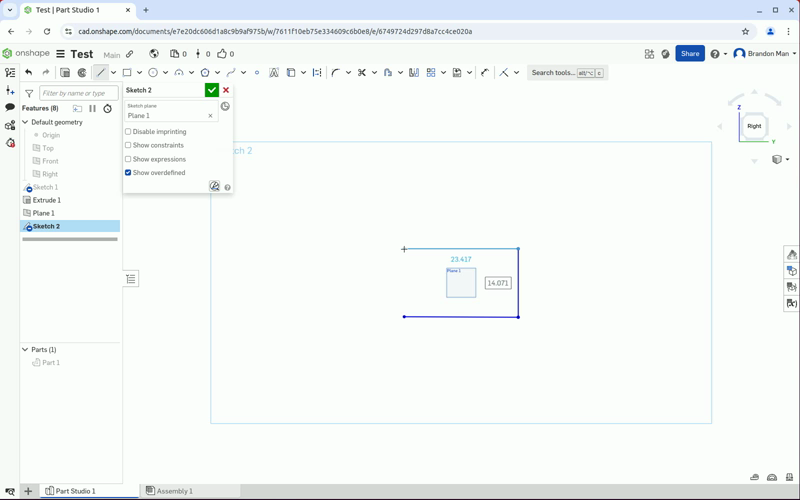
click(404, 248)
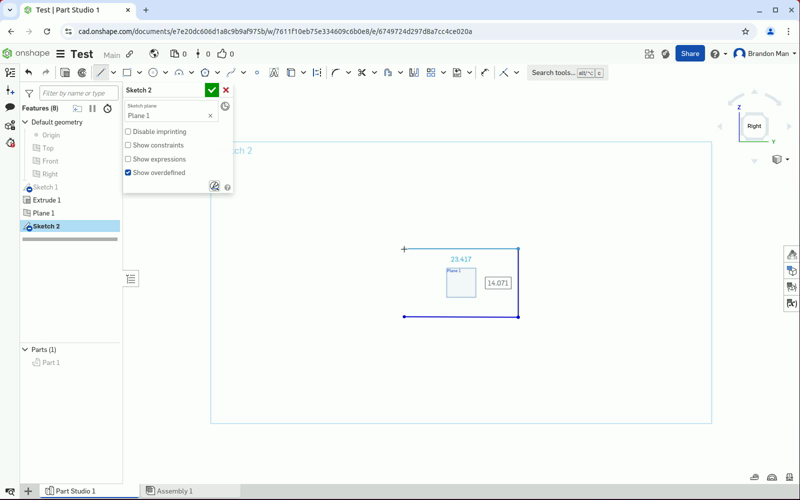
key_up(shift)
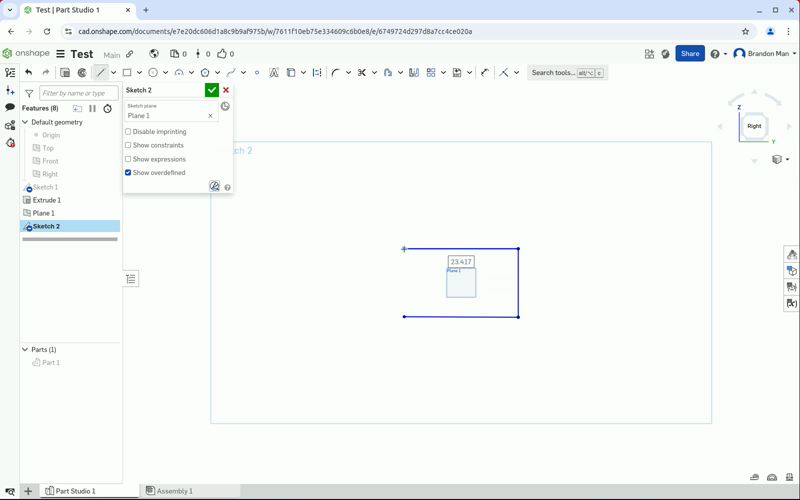
key_down(shift)
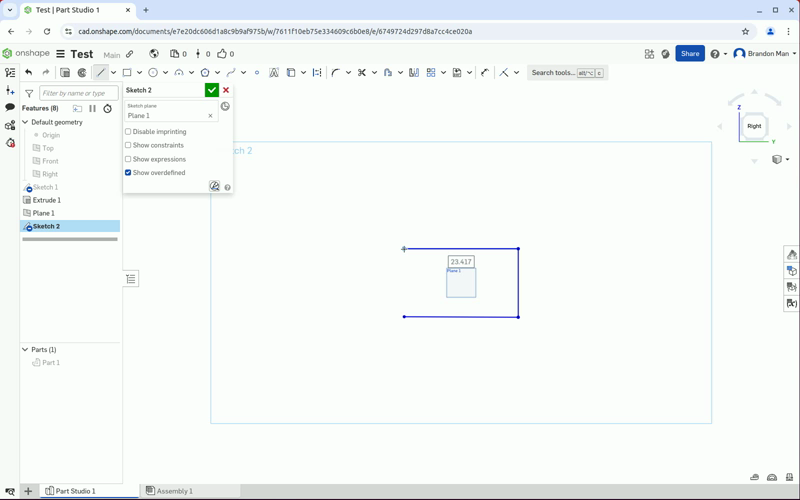
mouse_move(404, 316)
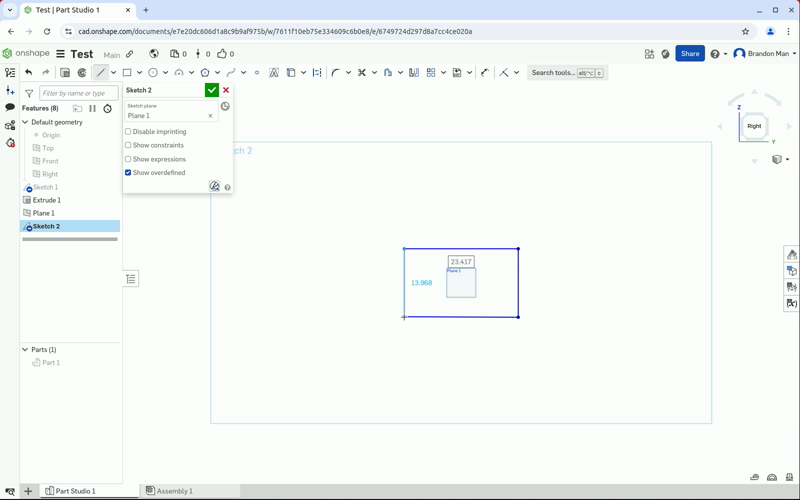
key_up(shift)
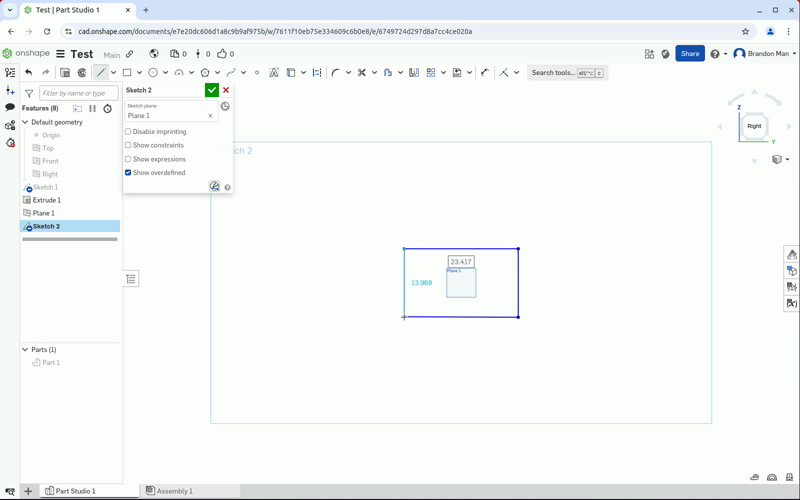
click(404, 316)
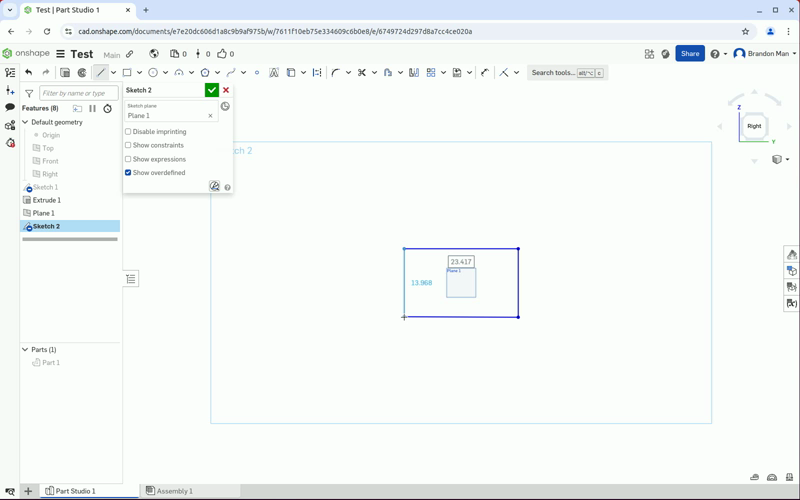
key(esc)
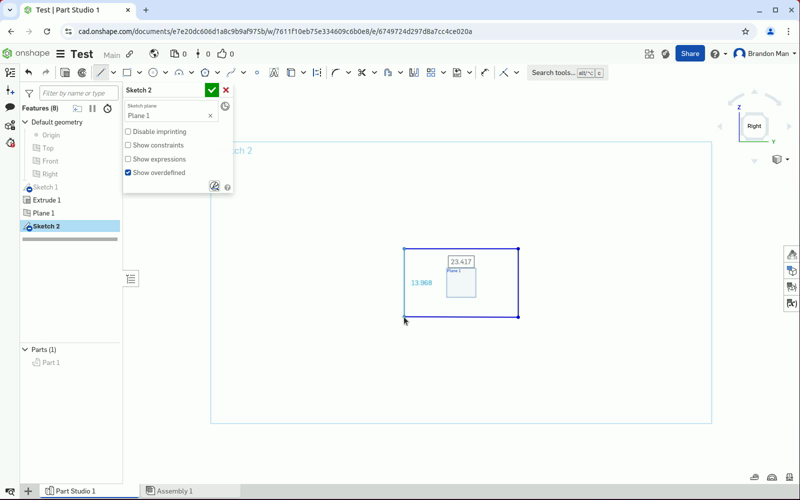
key(l)
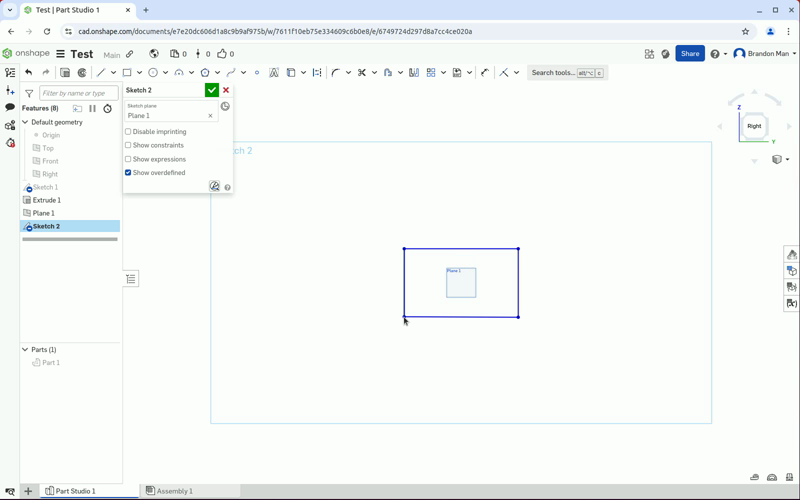
key_down(shift)
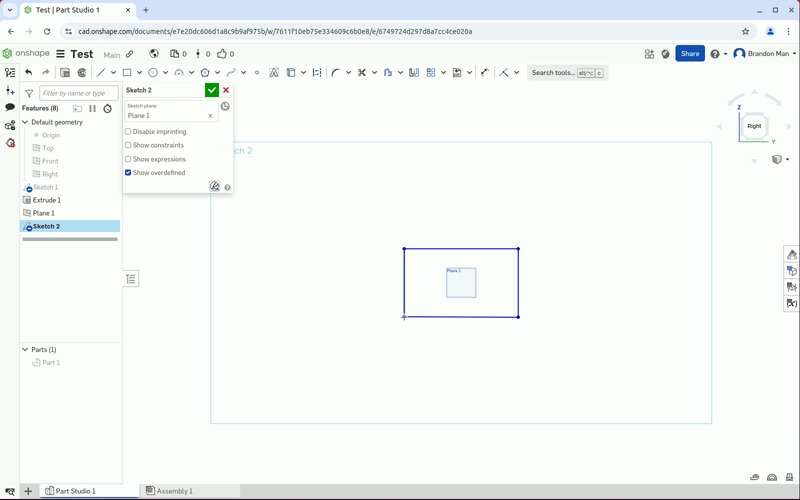
mouse_move(405, 287)
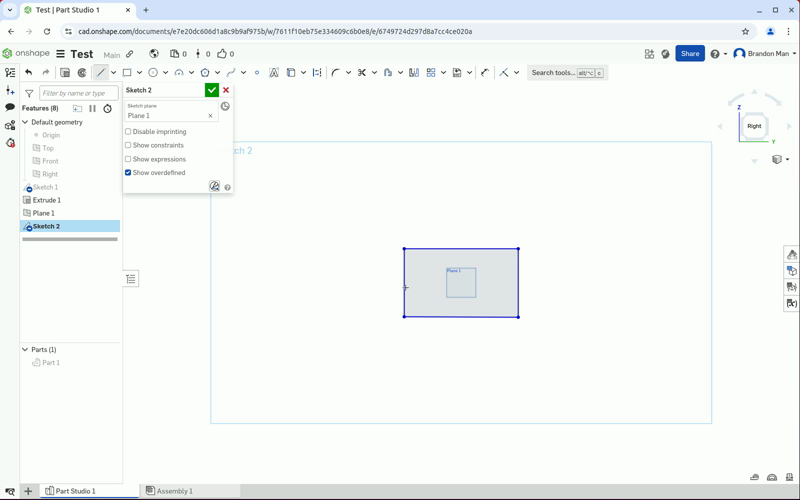
click(405, 287)
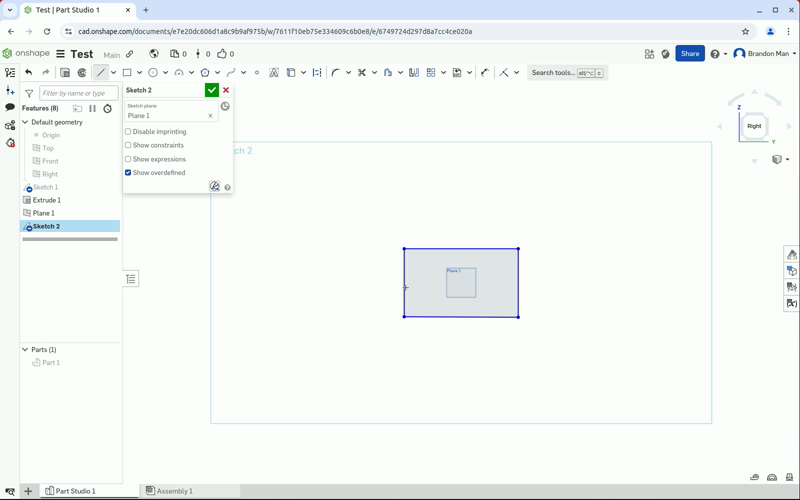
key_up(shift)
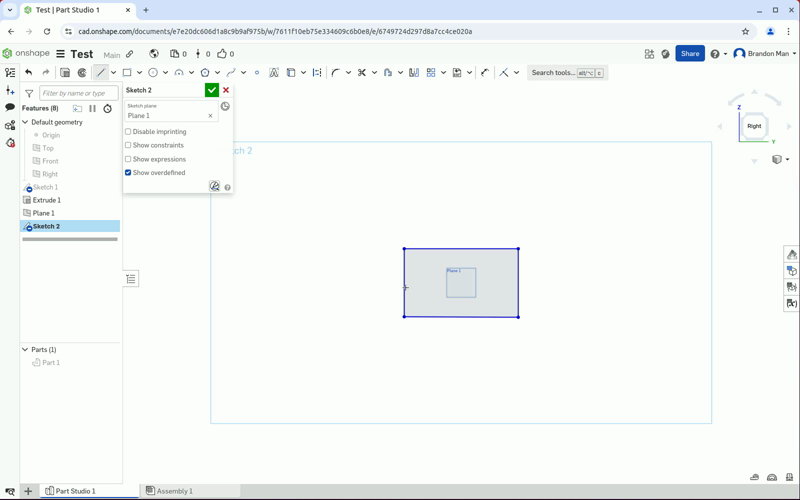
key_down(shift)
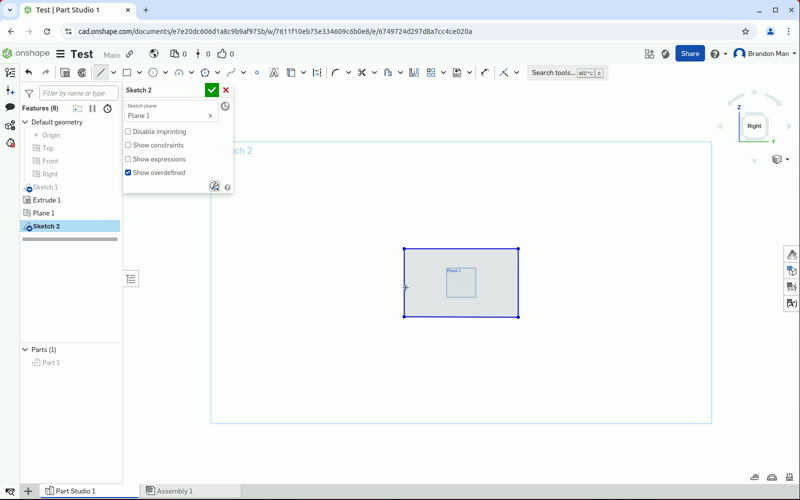
mouse_move(516, 287)
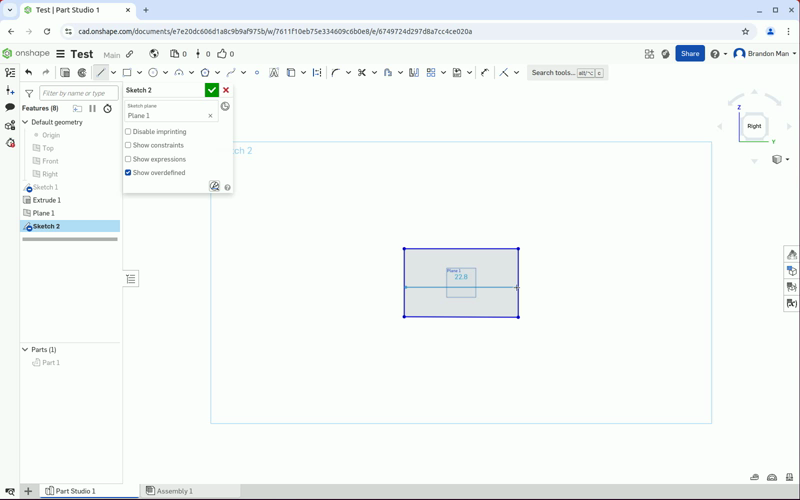
click(516, 287)
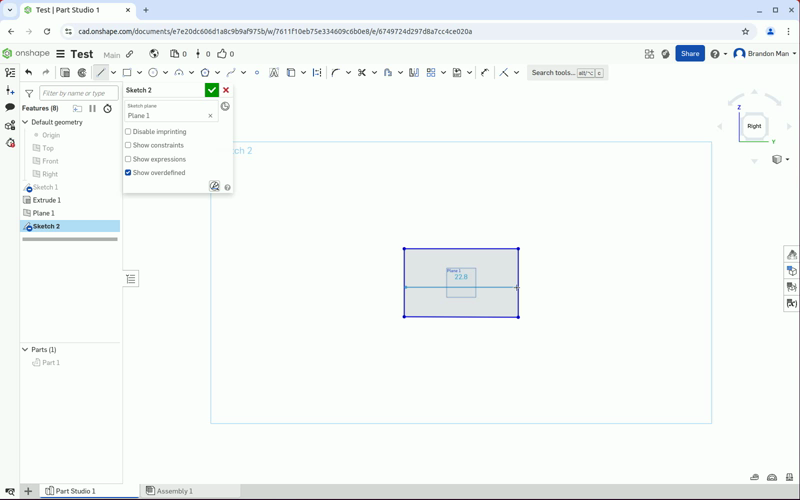
key_up(shift)
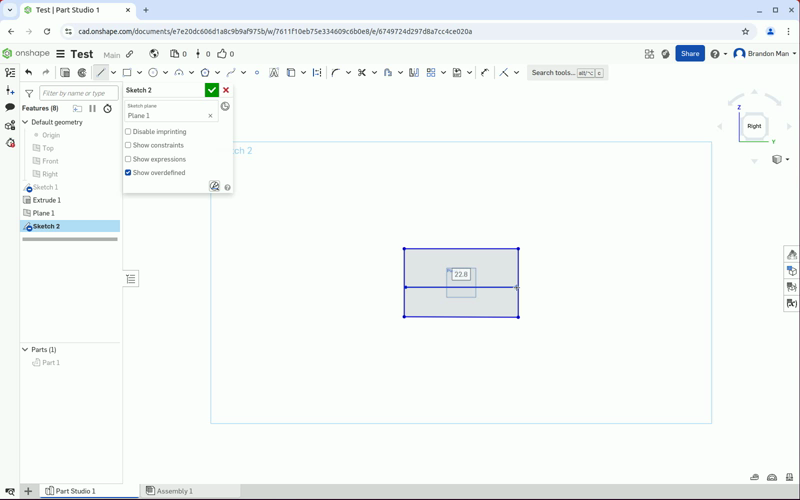
key_down(shift)
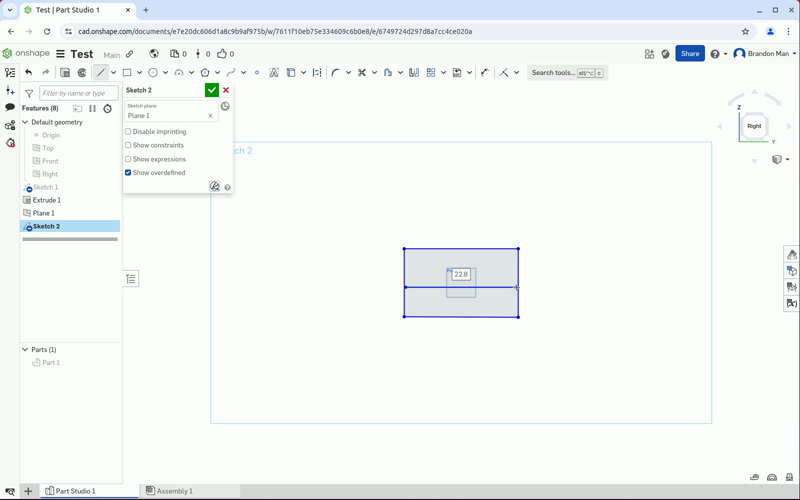
mouse_move(546, 287)
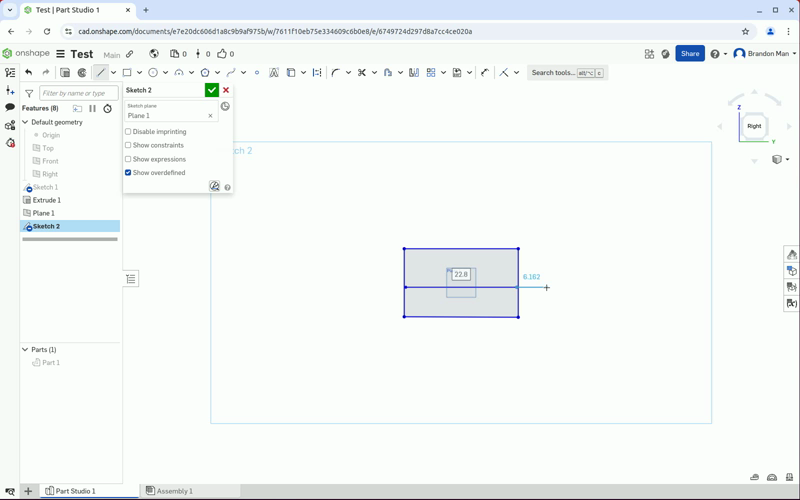
mouse_move(516, 278)
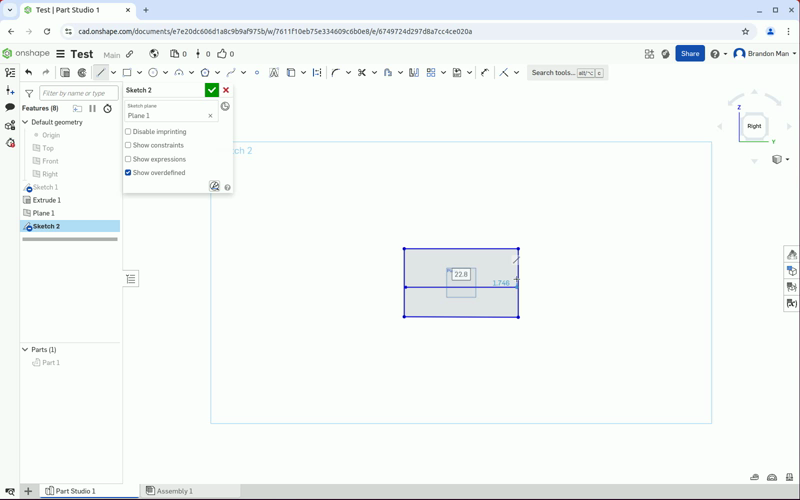
click(516, 278)
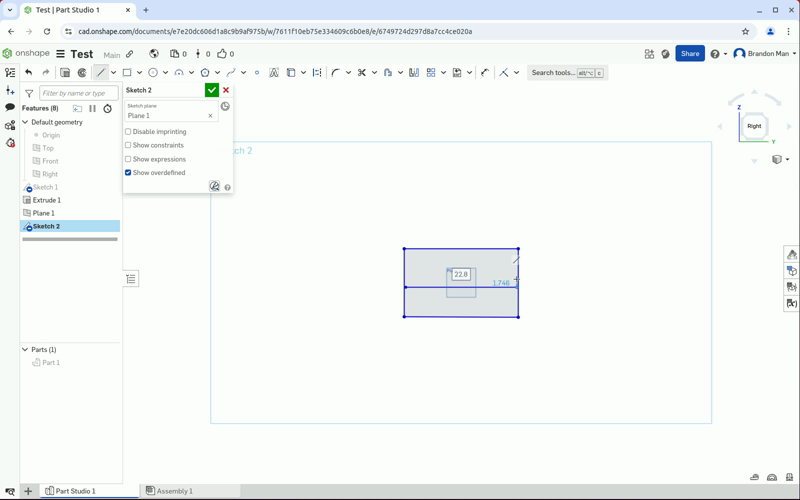
key_up(shift)
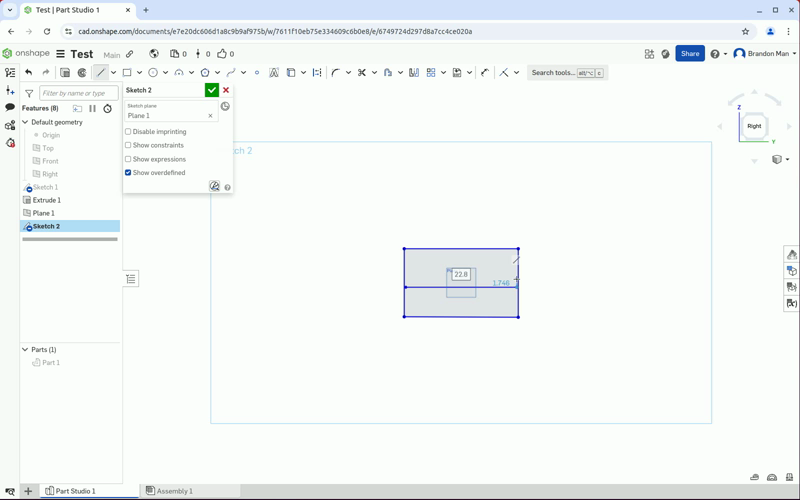
key_down(shift)
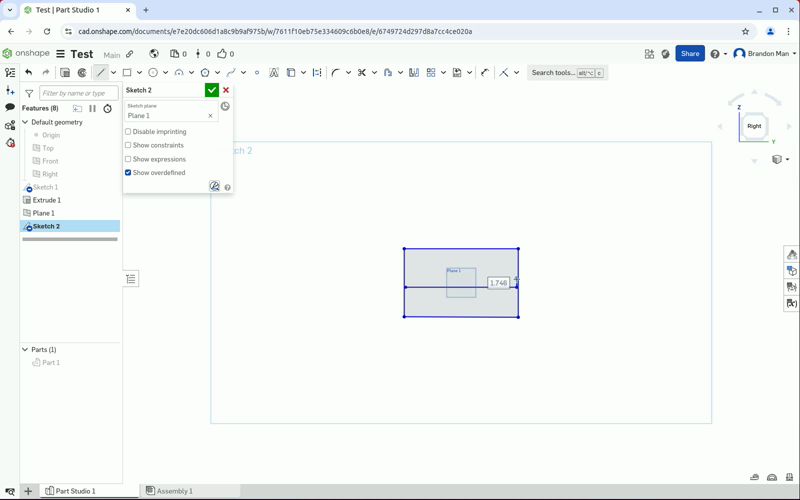
mouse_move(405, 278)
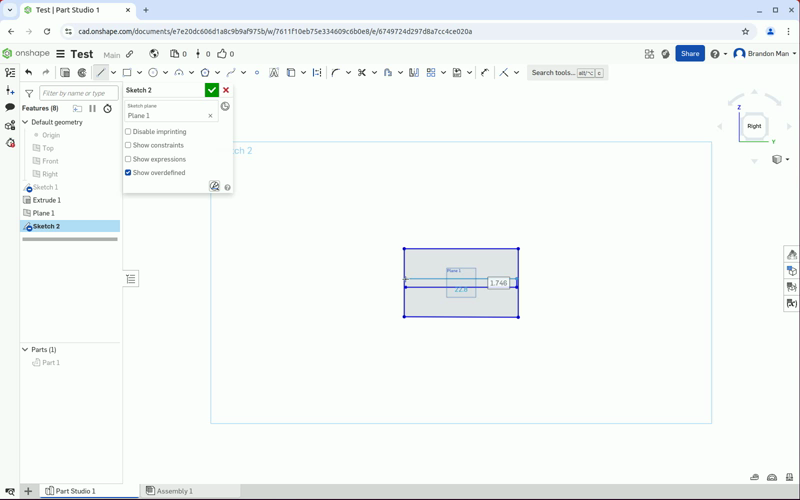
click(405, 278)
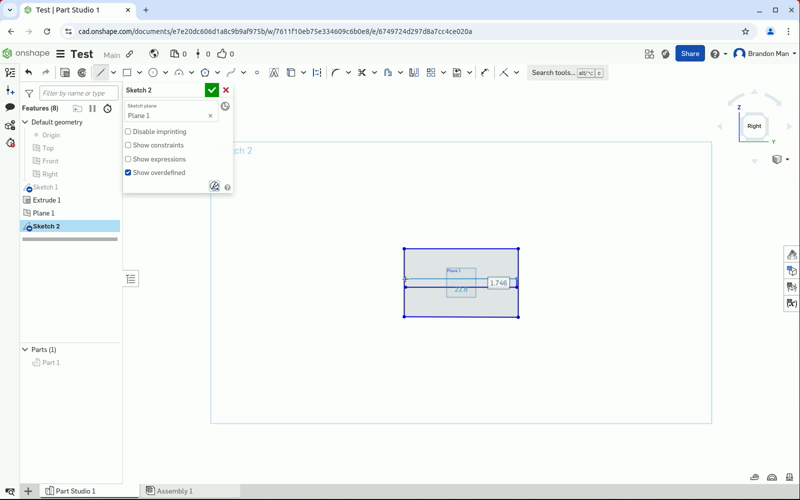
key_up(shift)
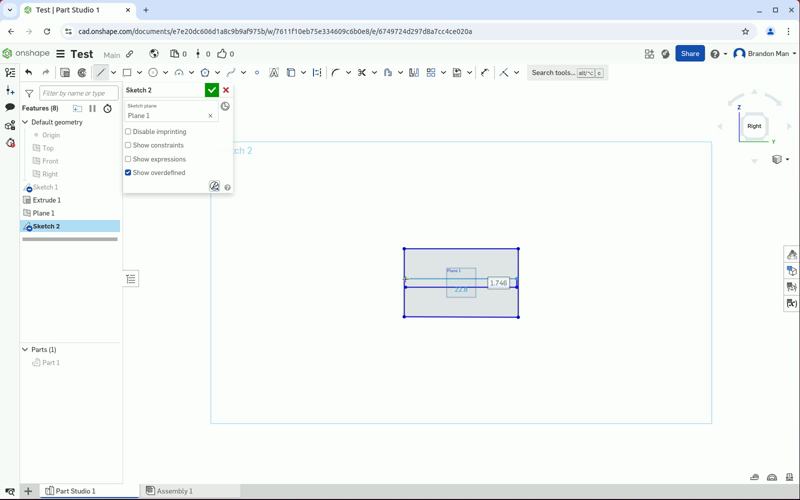
mouse_move(435, 278)
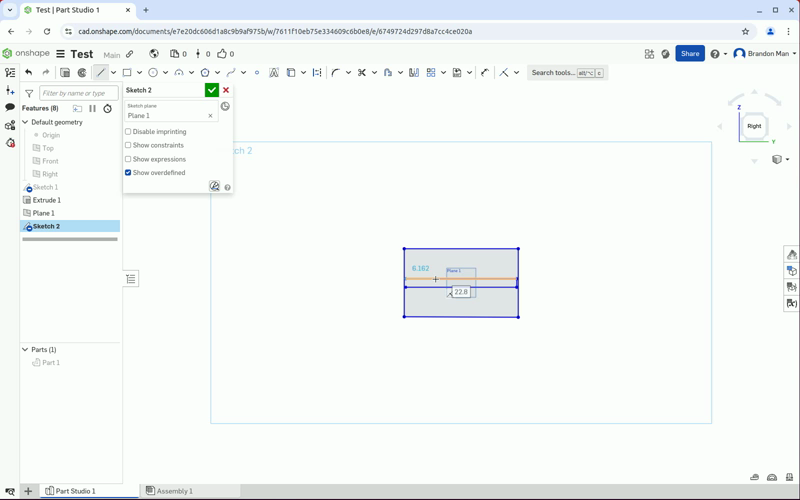
key_down(shift)
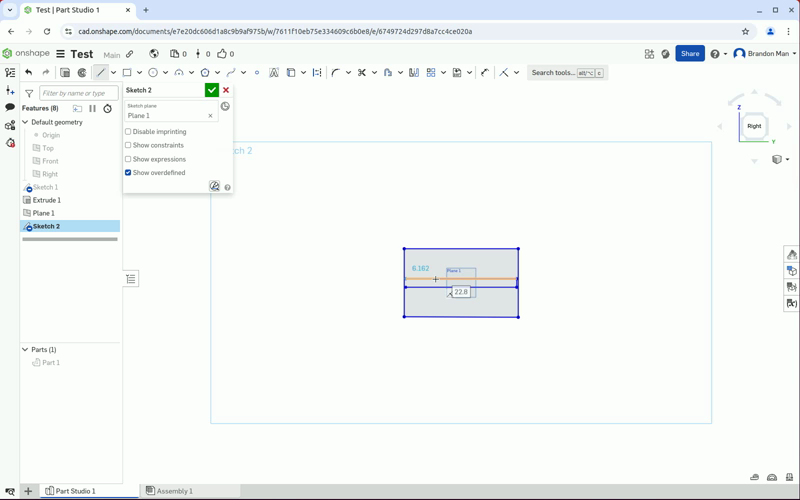
mouse_move(405, 287)
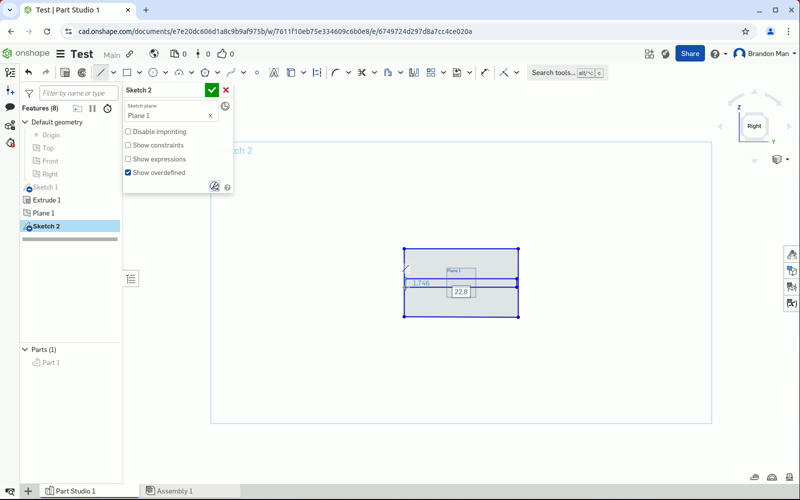
key_up(shift)
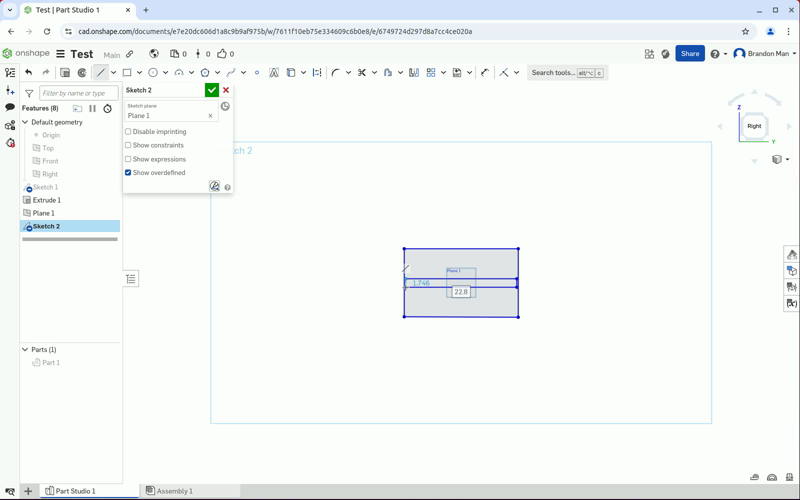
click(405, 287)
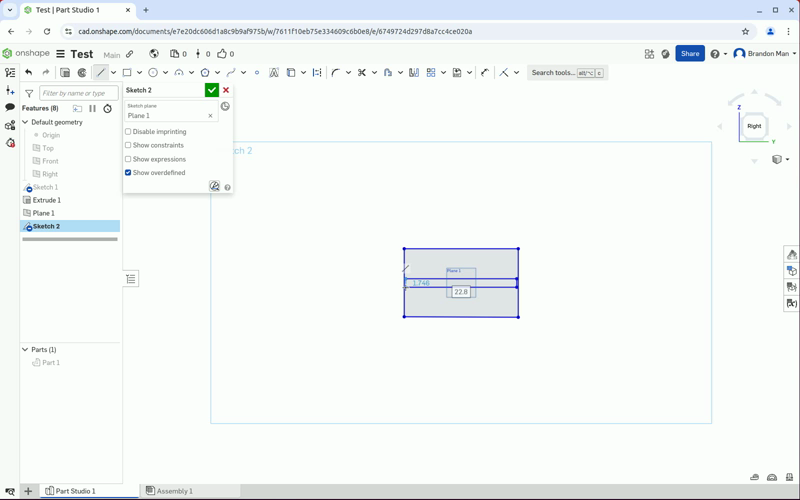
key(esc)
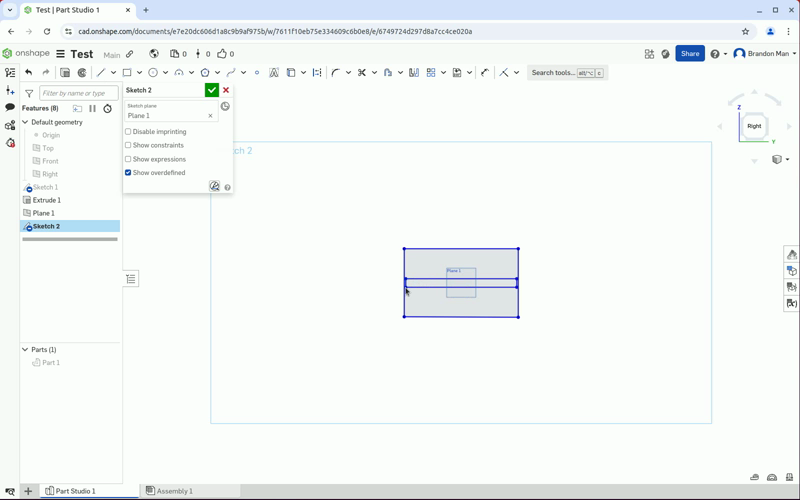
mouse_move(454, 311)
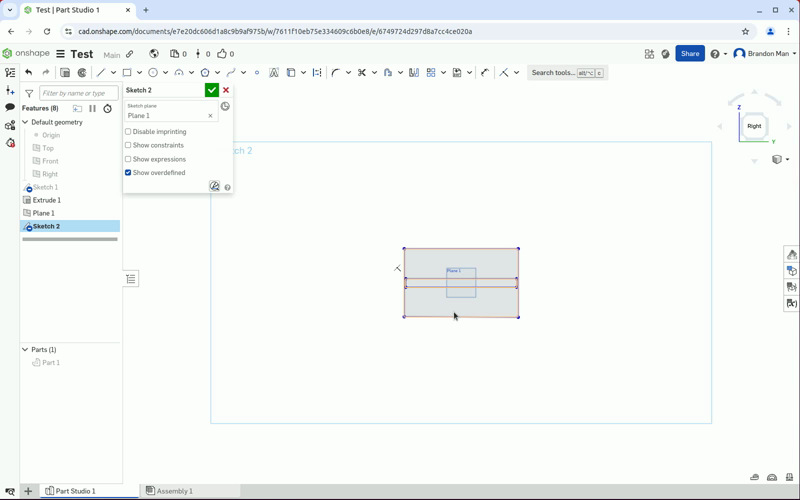
click(454, 311)
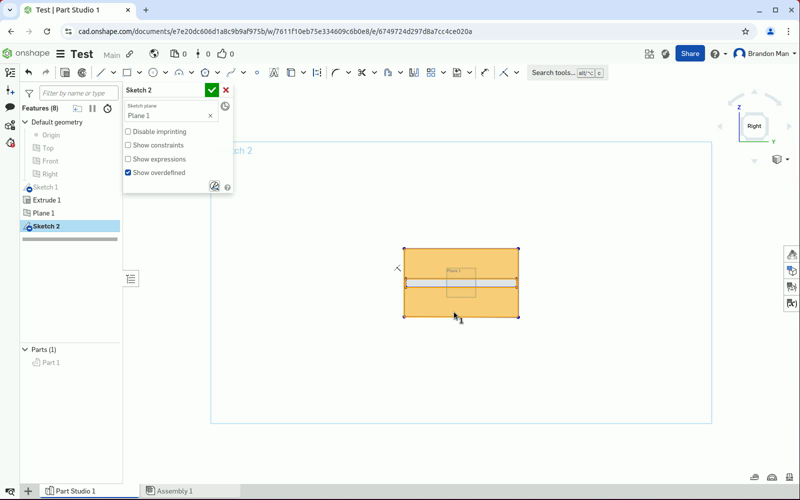
mouse_move(73, 352)
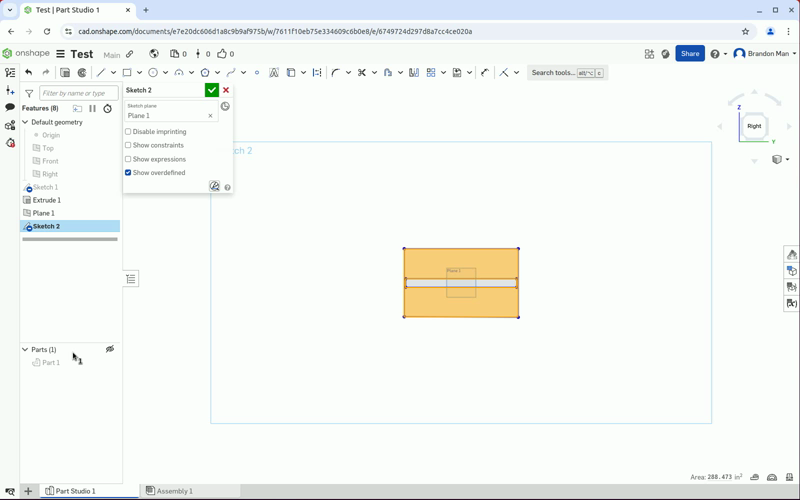
key(shift+y)
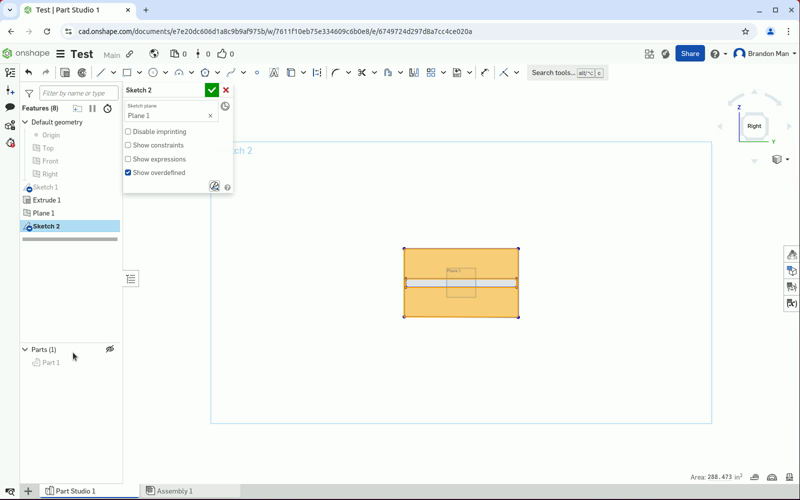
key(shift+e)
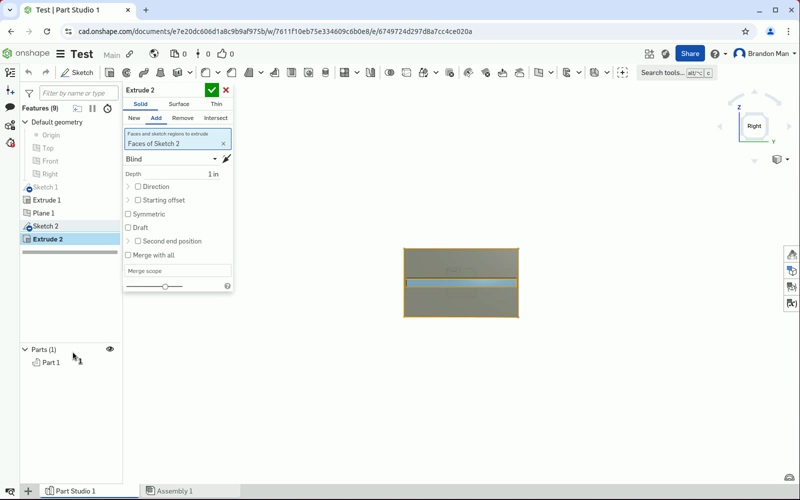
mouse_move(143, 106)
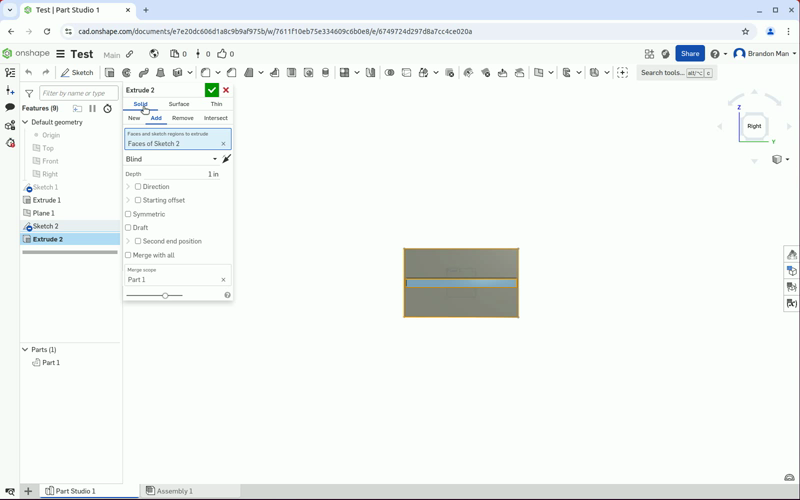
click(143, 106)
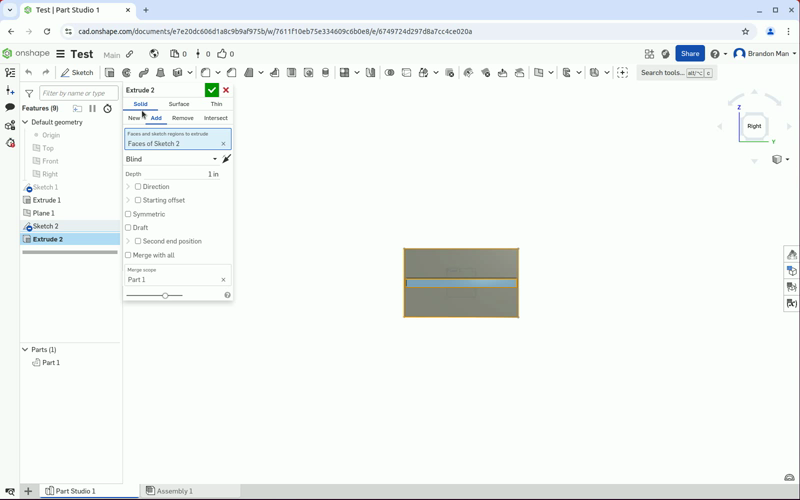
mouse_move(137, 120)
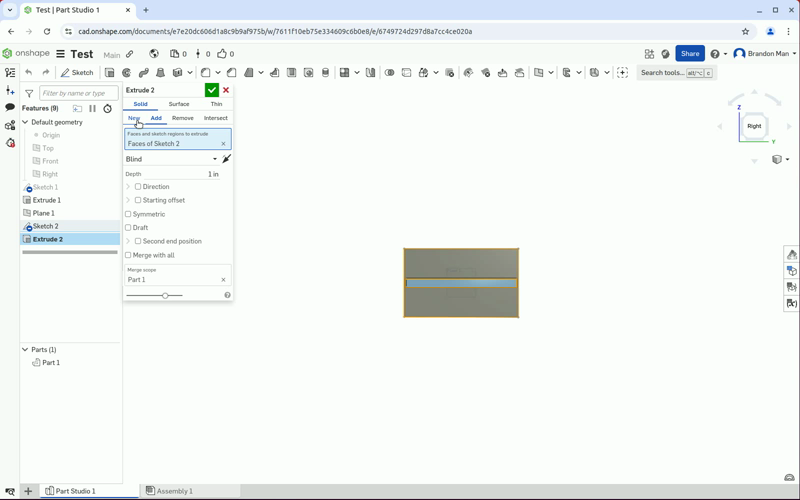
click(137, 120)
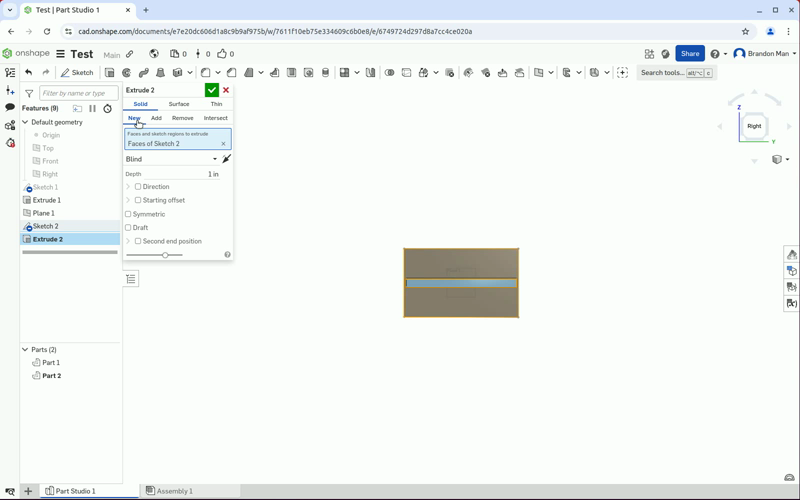
key(tab, 4)
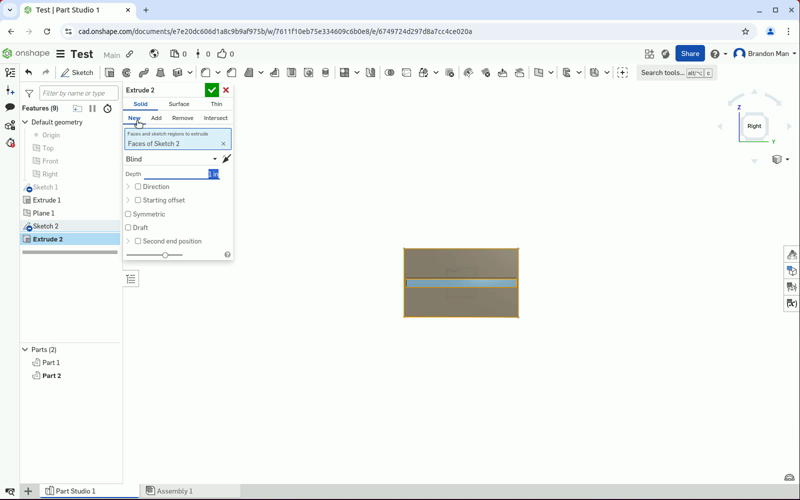
text(5.055)
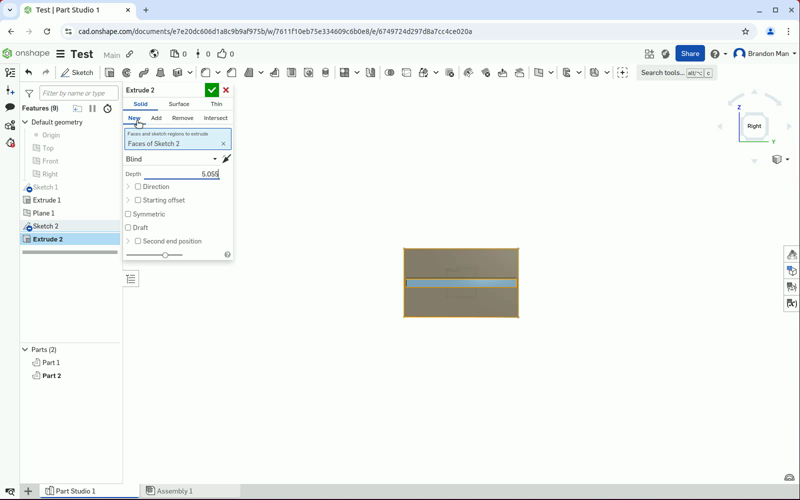
key(enter)
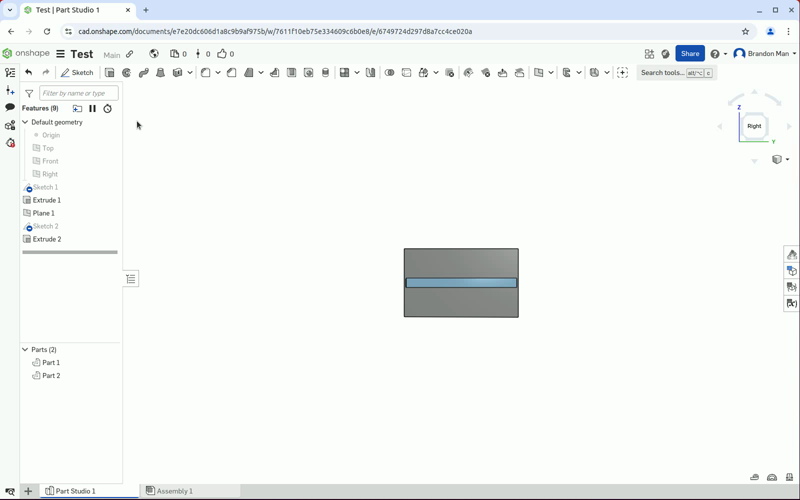
key(shift+h)
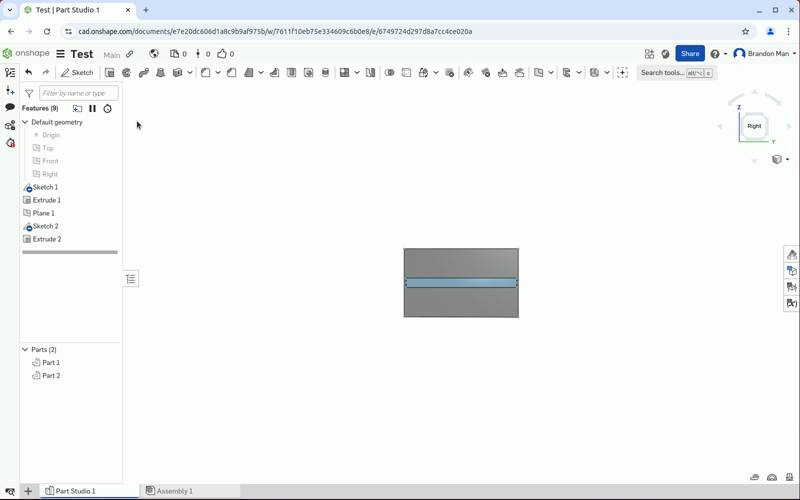
key(shift+h)
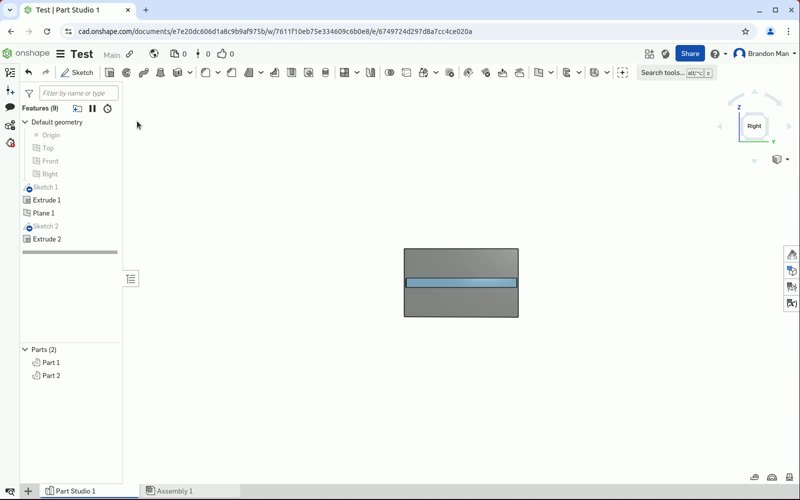
mouse_move(73, 189)
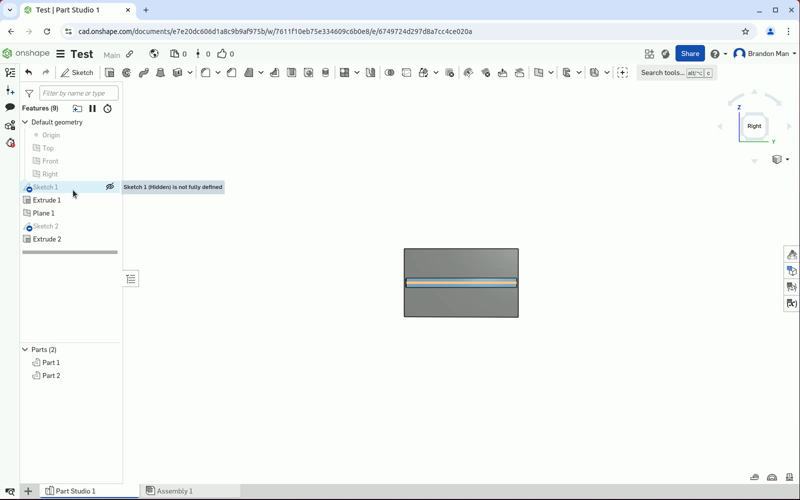
click(73, 189)
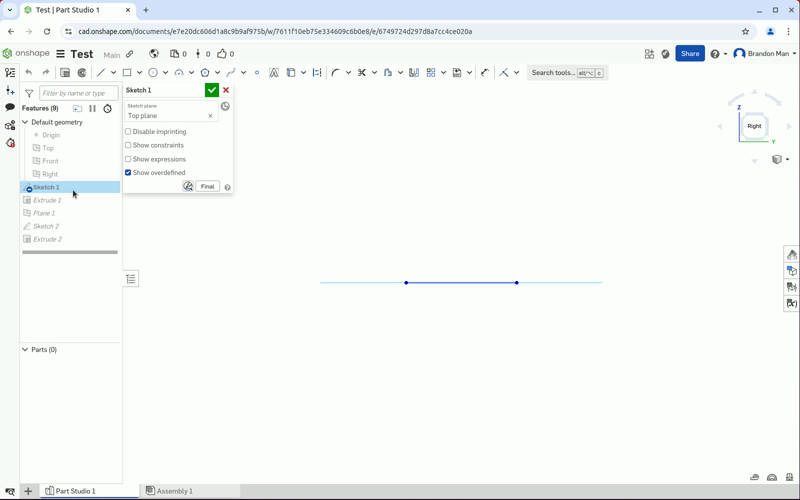
mouse_move(229, 92)
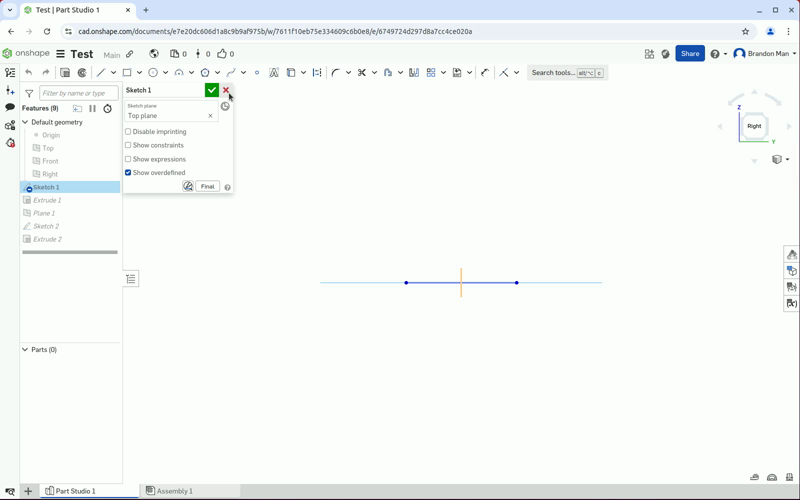
click(229, 92)
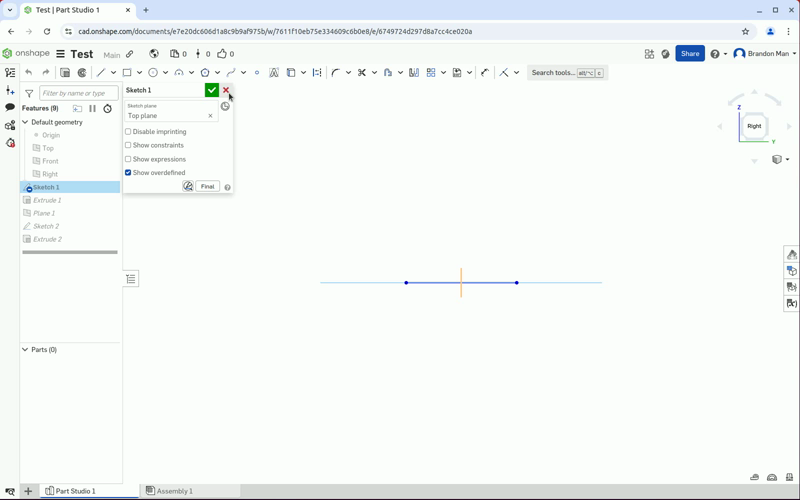
key(shift+s)
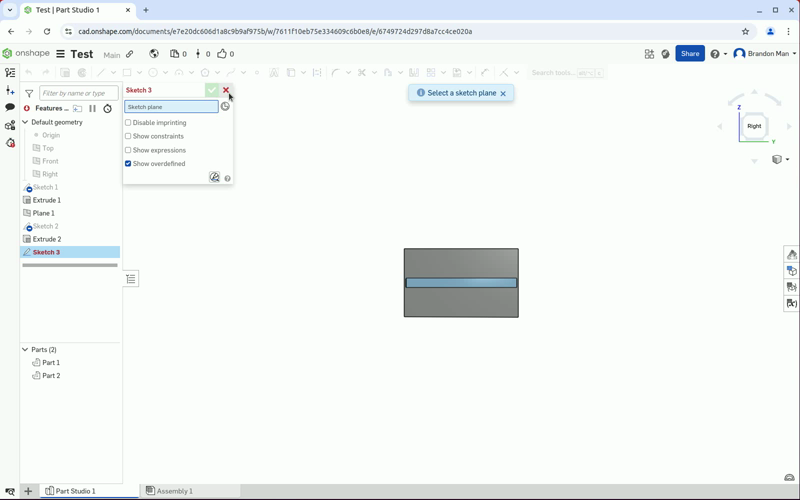
mouse_move(73, 215)
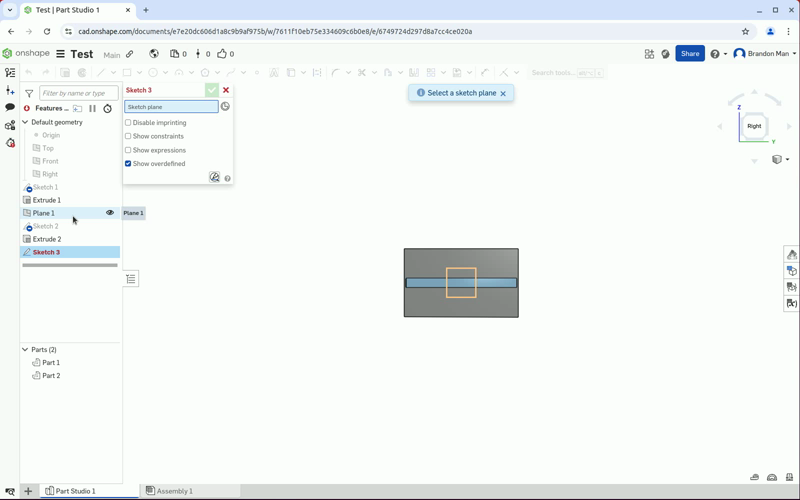
click(73, 215)
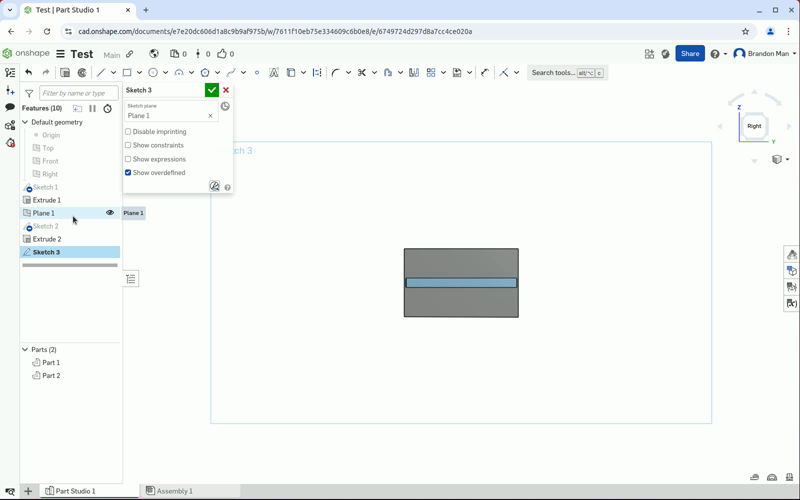
mouse_move(73, 352)
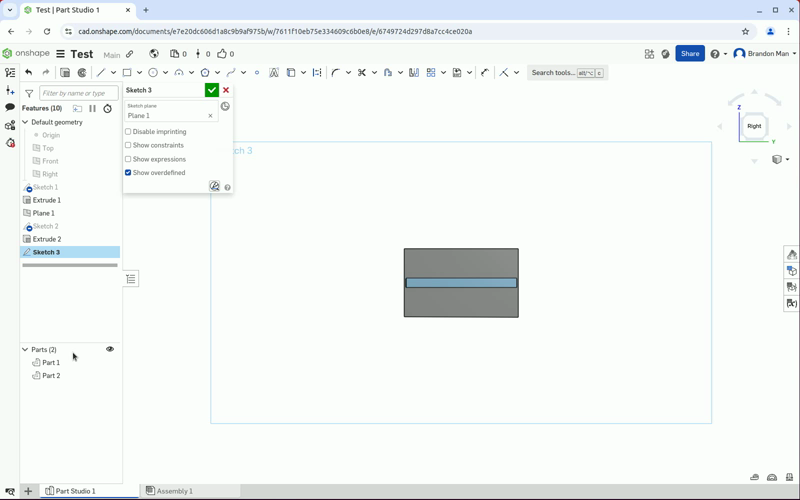
key(y)
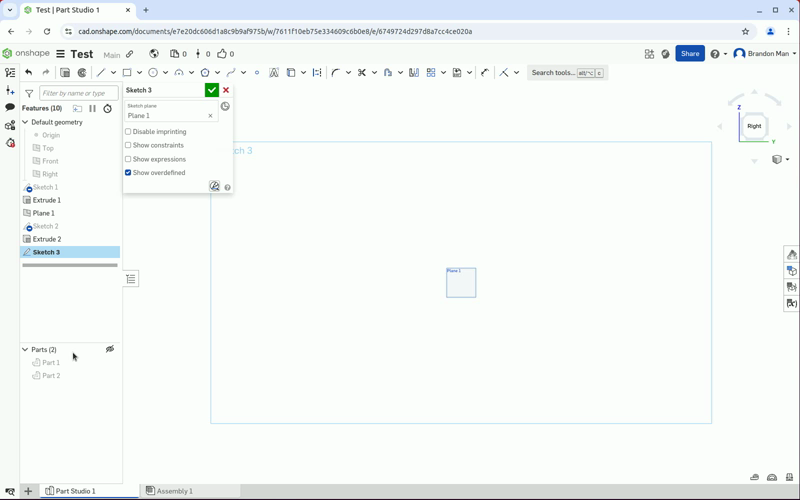
key(l)
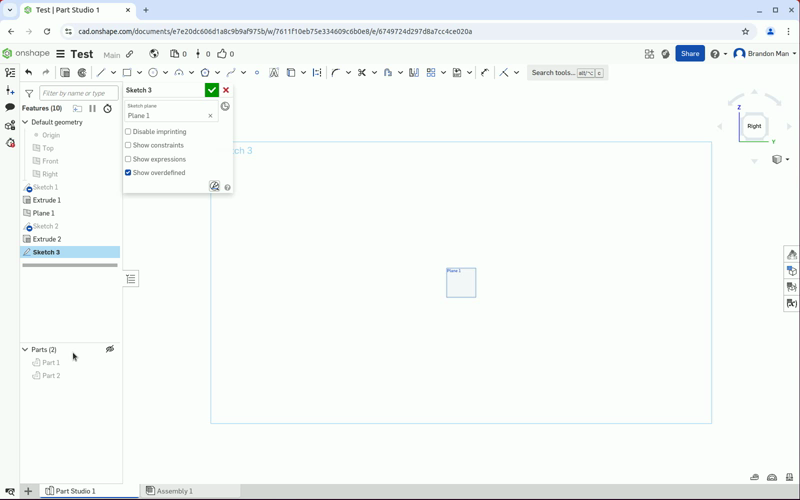
key_down(shift)
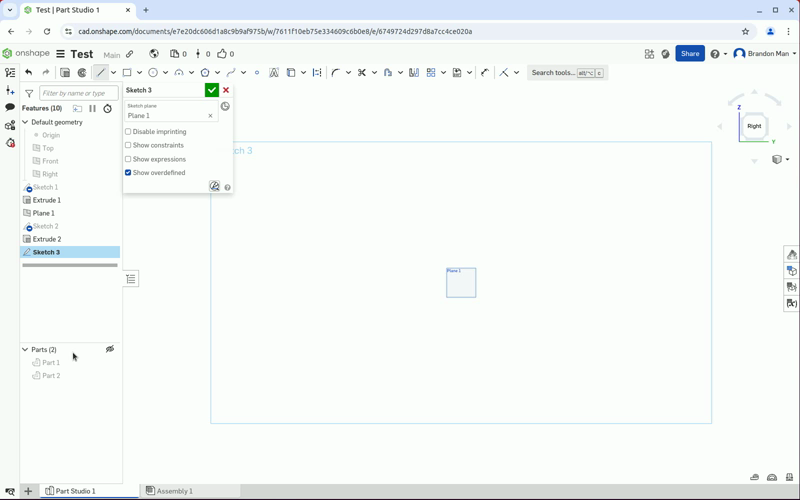
mouse_move(405, 287)
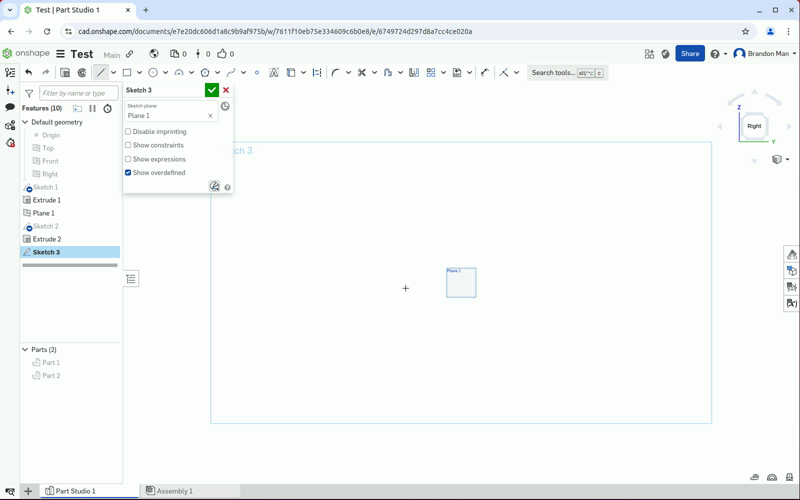
click(405, 287)
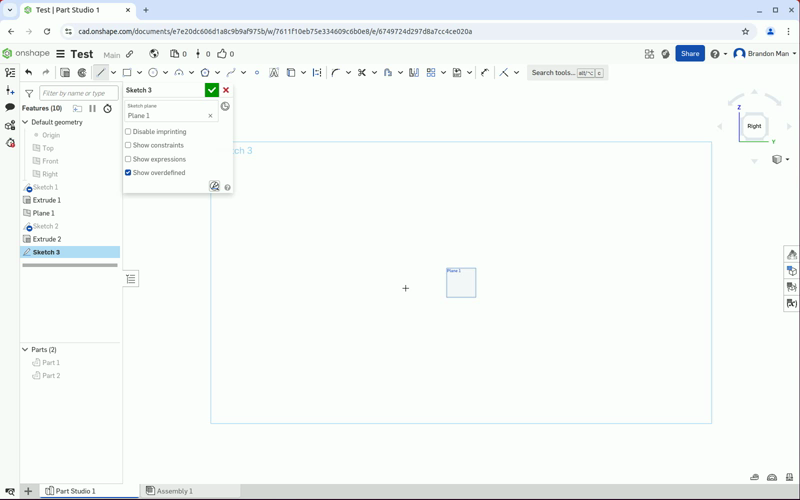
key_up(shift)
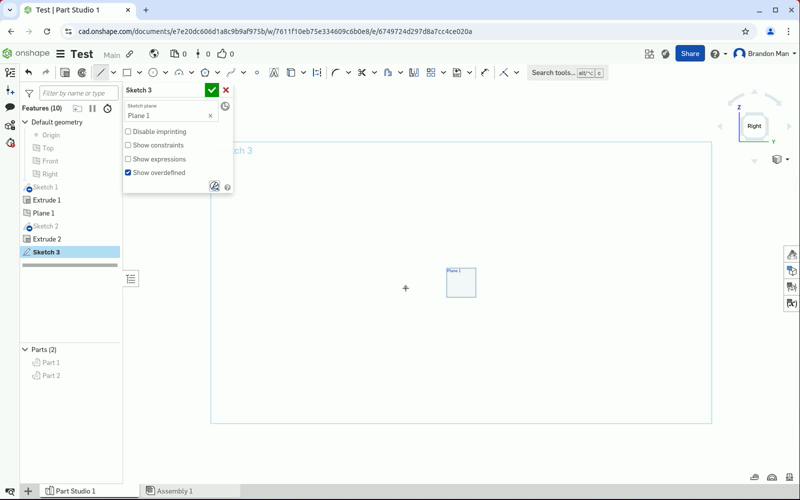
key_down(shift)
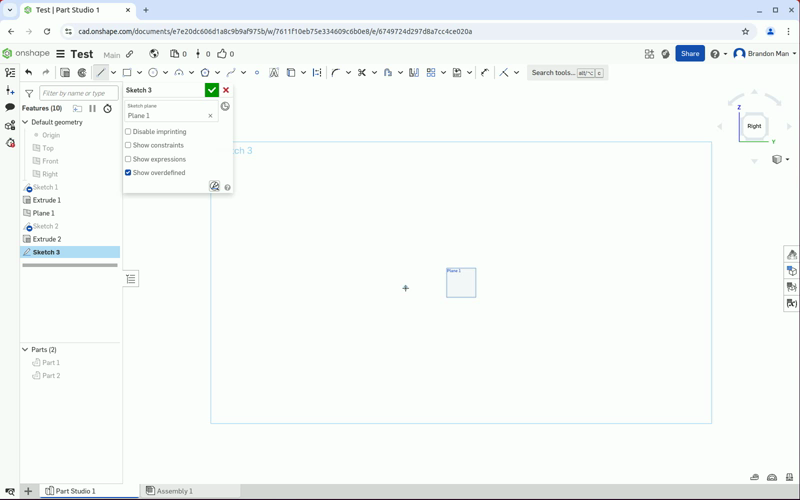
mouse_move(517, 287)
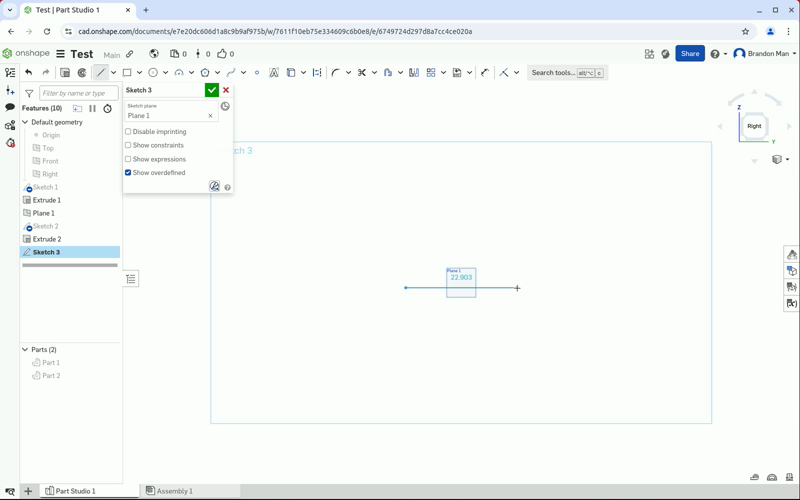
click(517, 287)
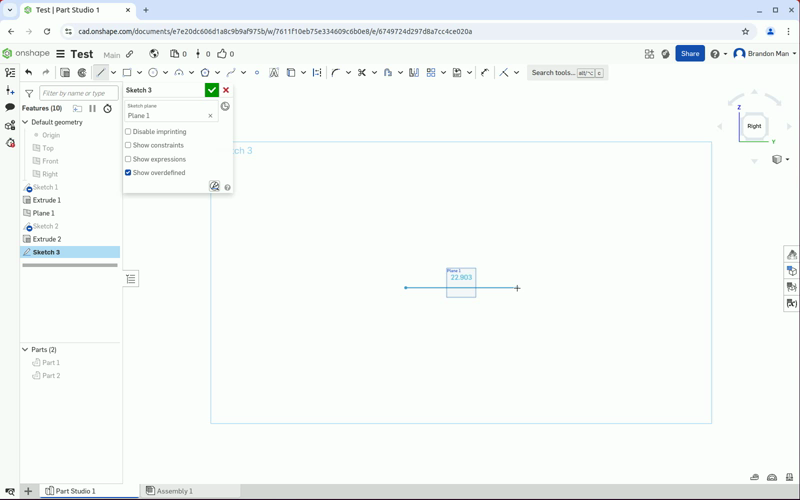
key_up(shift)
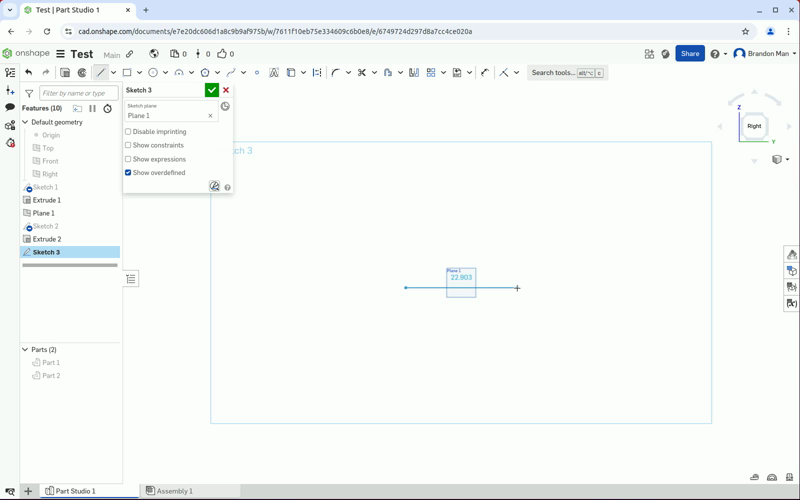
key_down(shift)
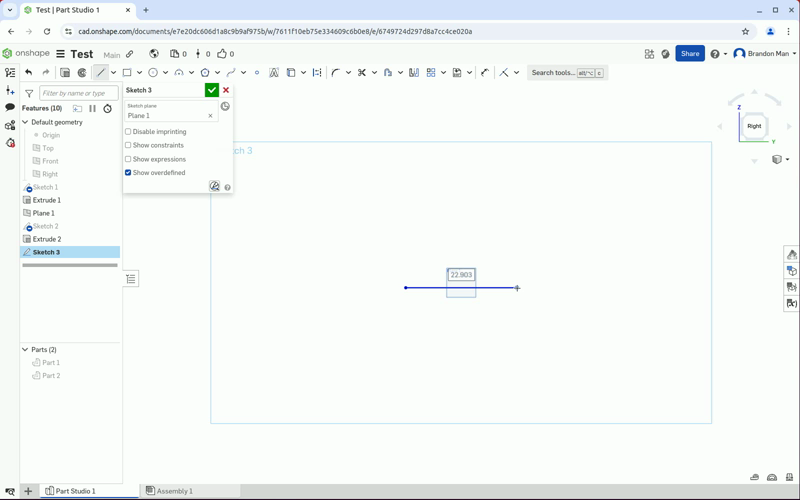
mouse_move(547, 287)
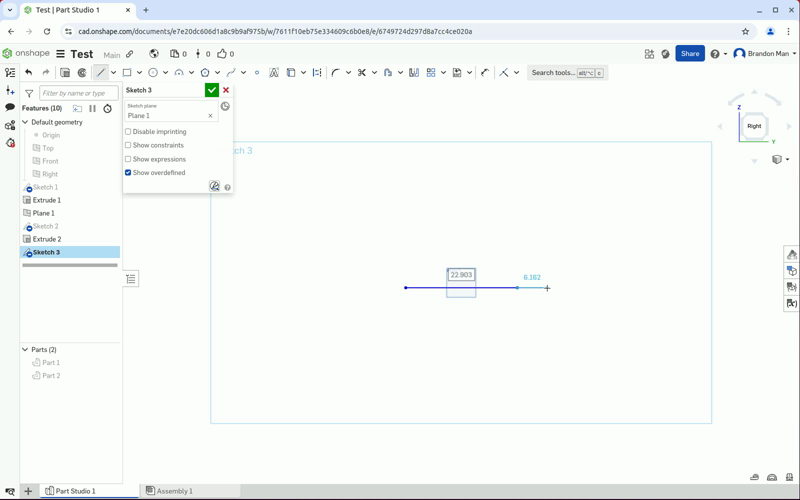
mouse_move(517, 278)
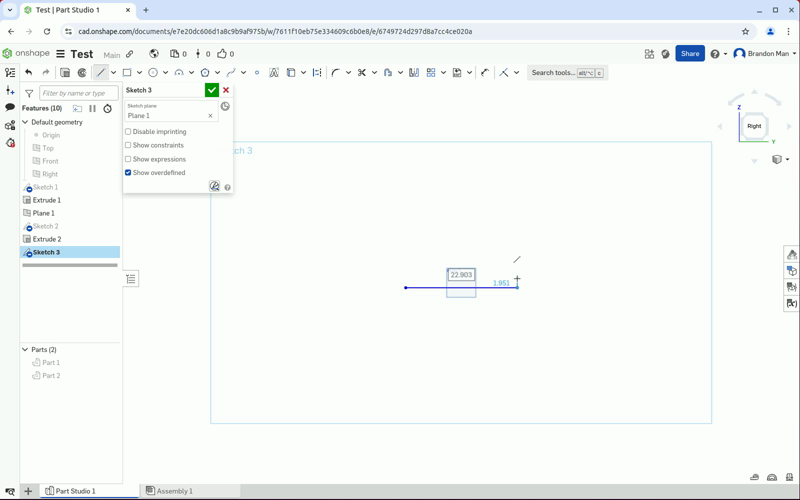
click(517, 278)
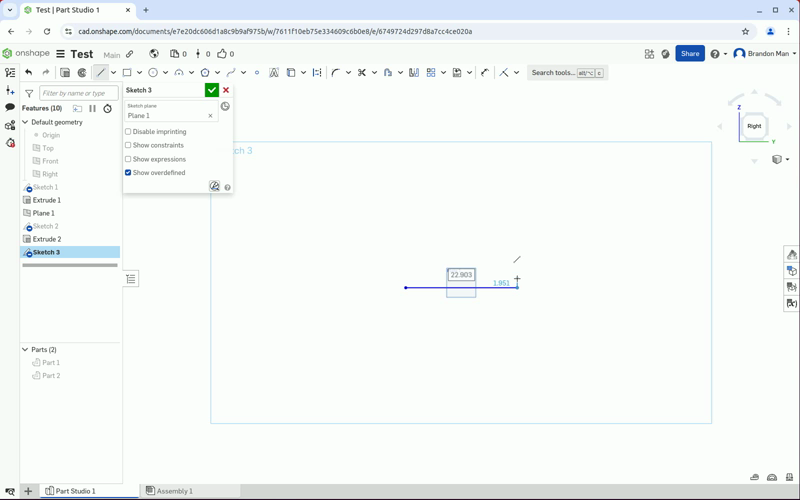
key_up(shift)
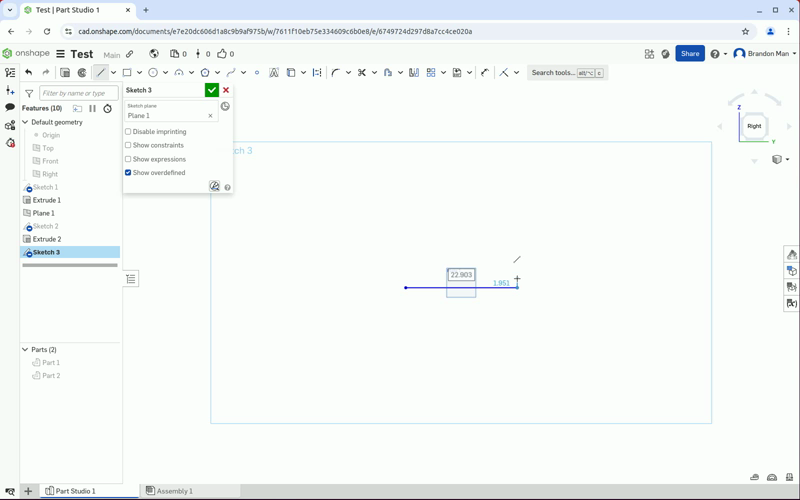
key_down(shift)
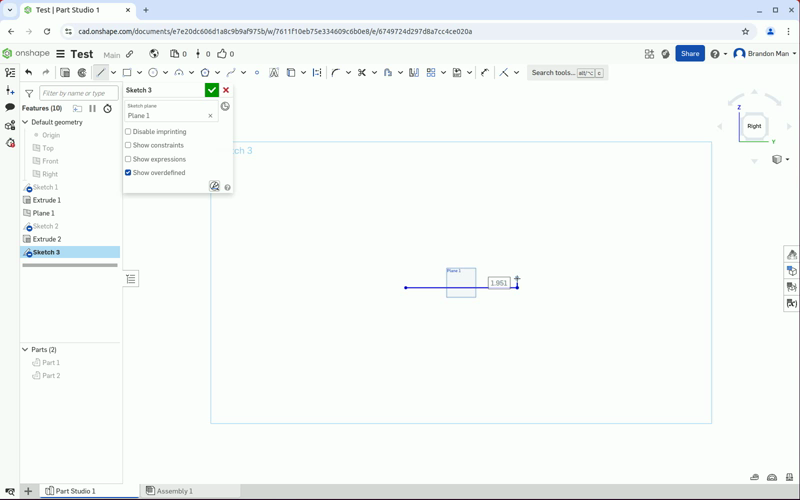
mouse_move(405, 278)
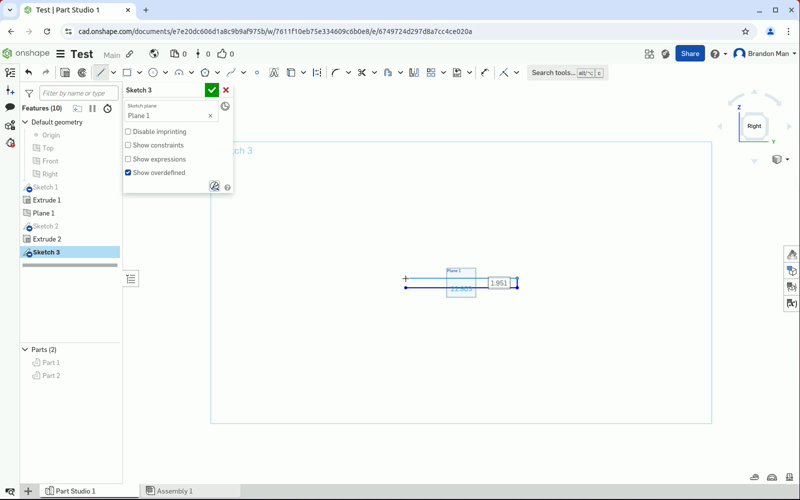
click(405, 278)
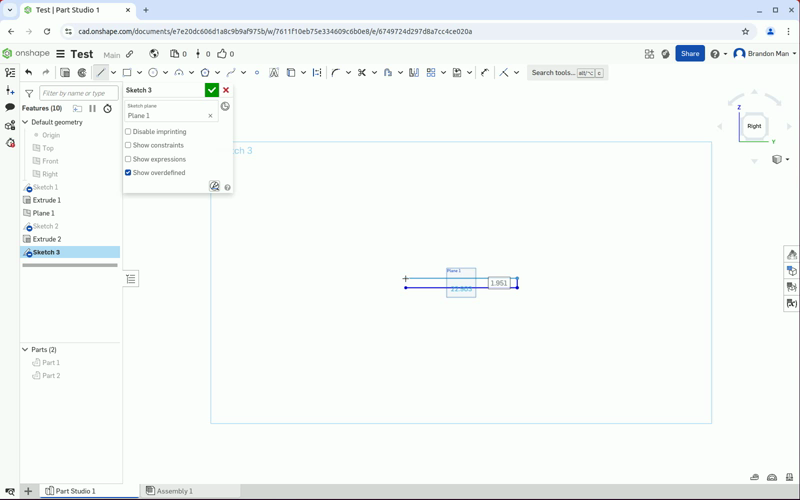
key_up(shift)
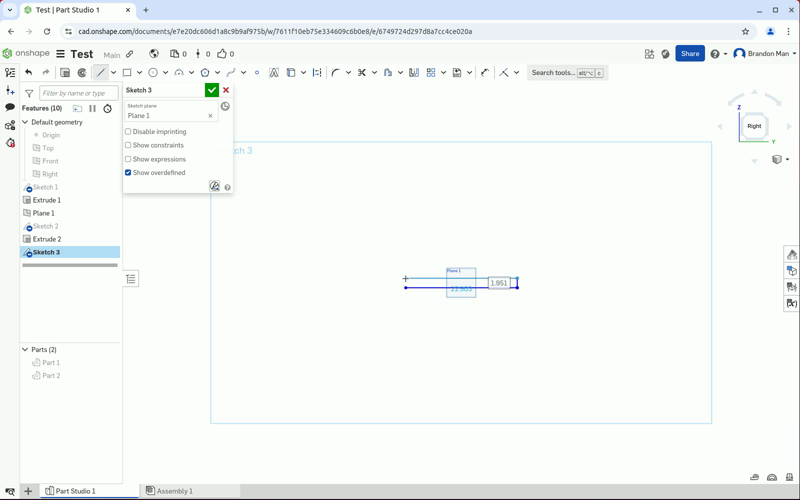
mouse_move(435, 278)
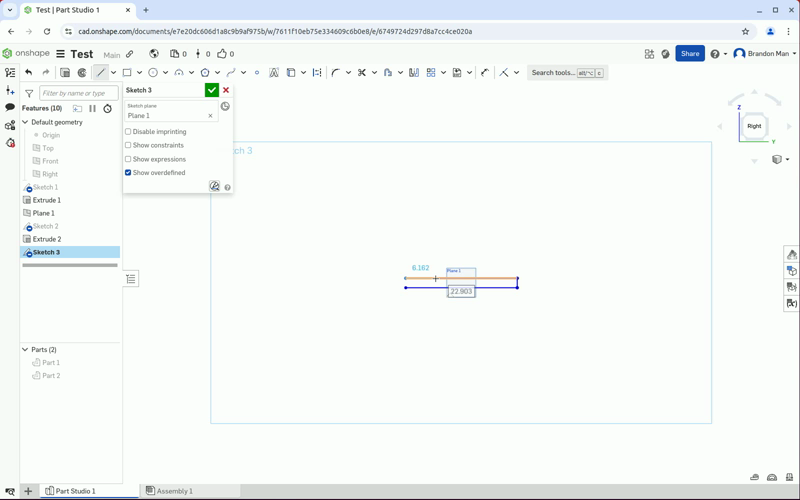
key_down(shift)
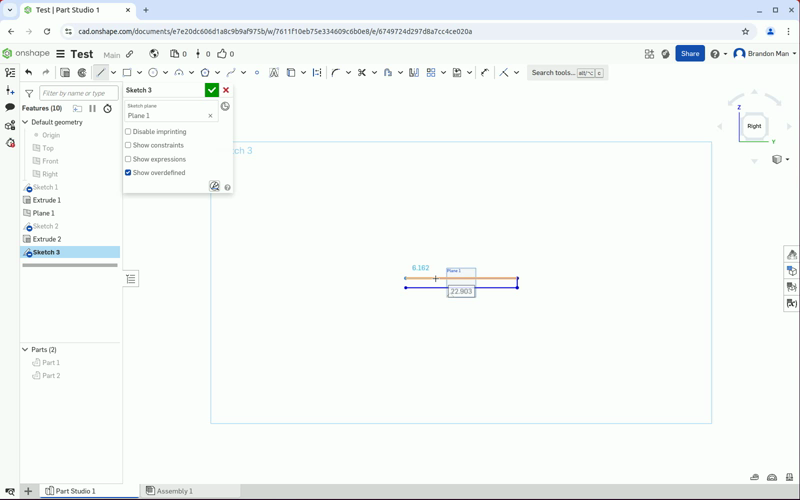
mouse_move(405, 287)
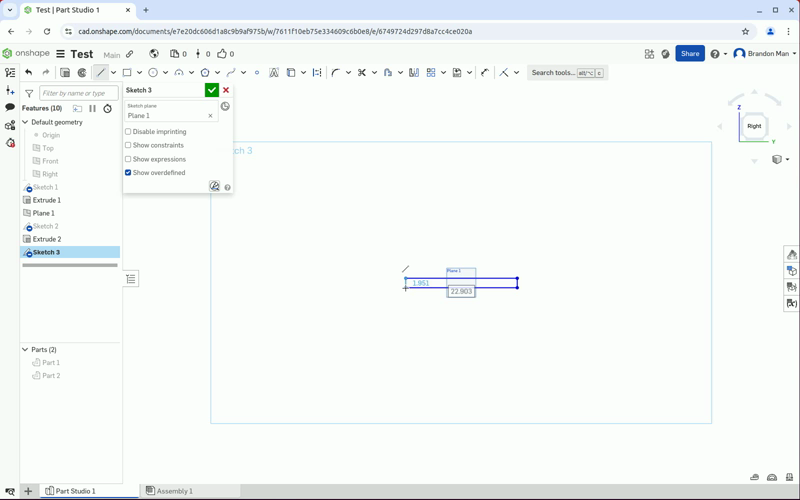
key_up(shift)
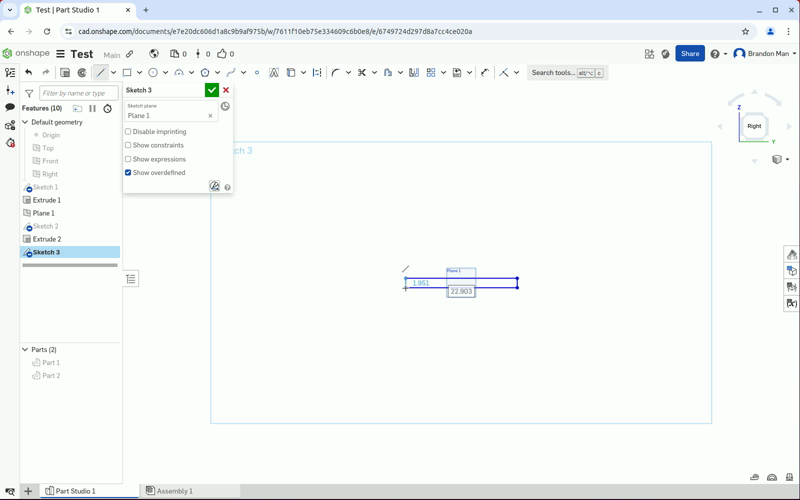
click(405, 287)
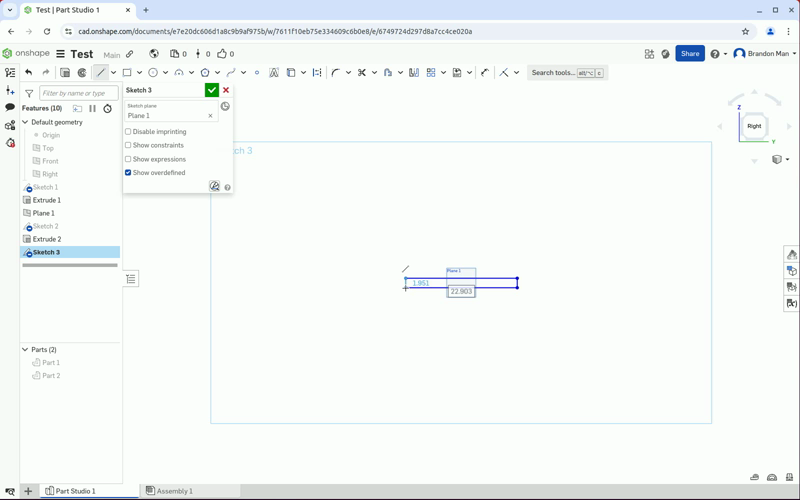
key(esc)
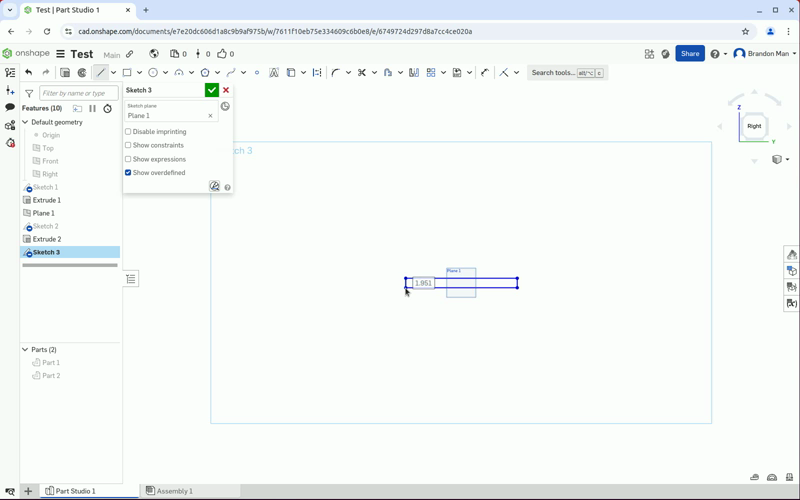
mouse_move(409, 286)
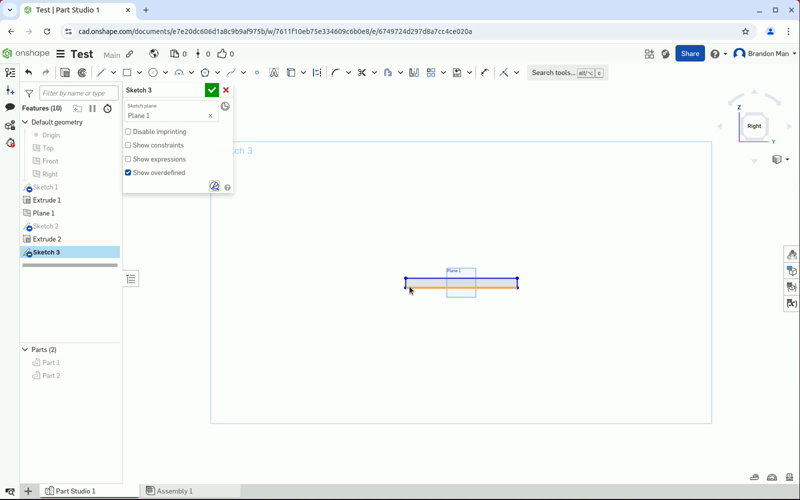
scroll(6)
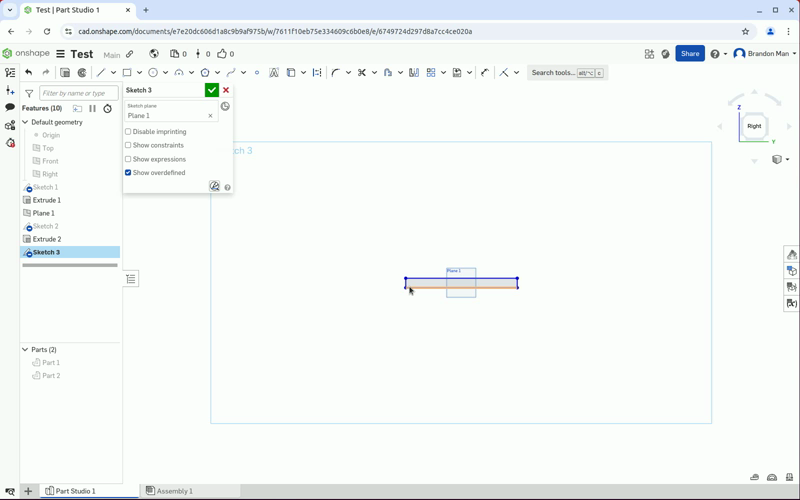
scroll(6)
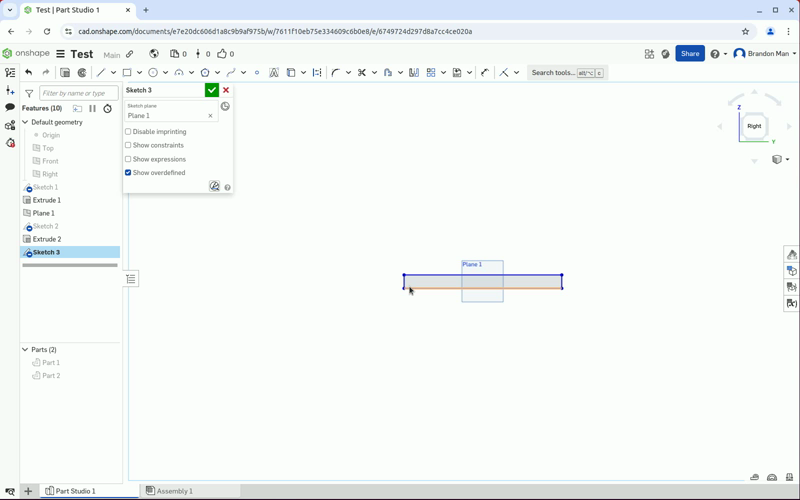
scroll(6)
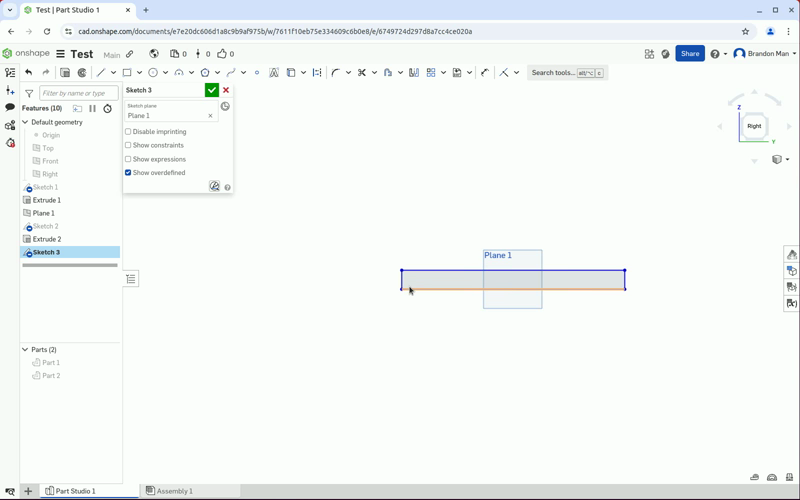
scroll(6)
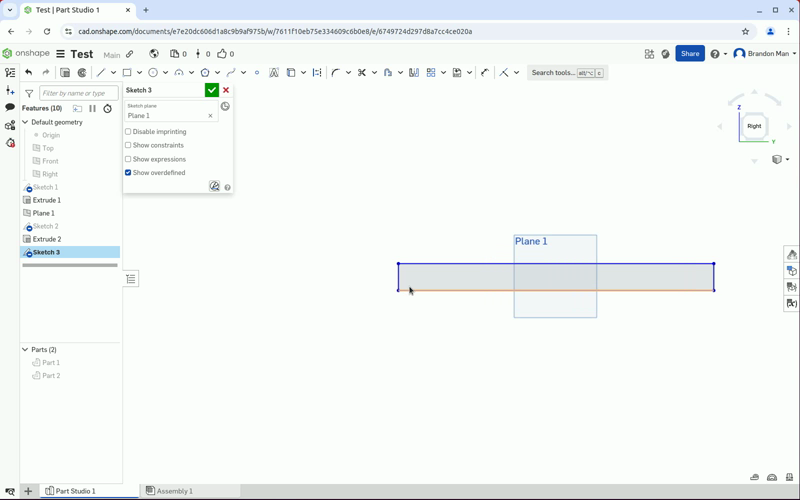
scroll(6)
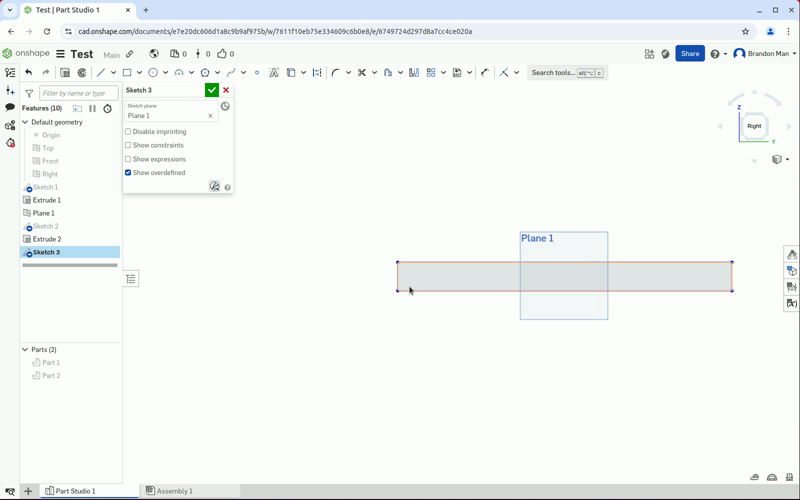
scroll(6)
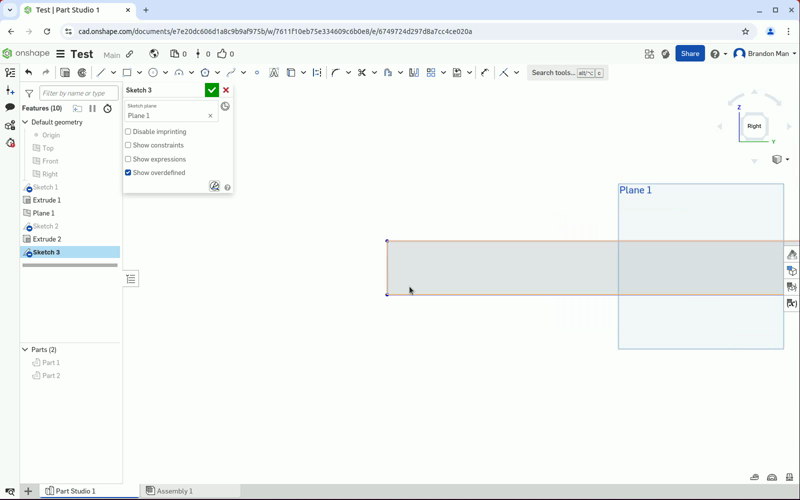
scroll(6)
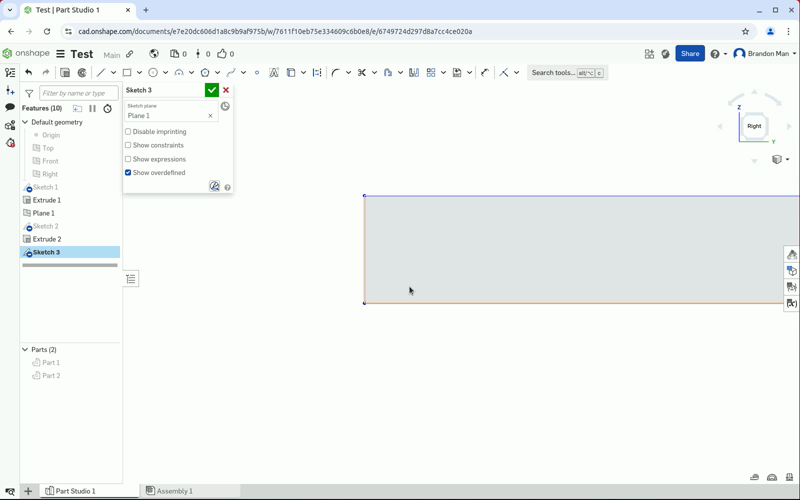
click(409, 286)
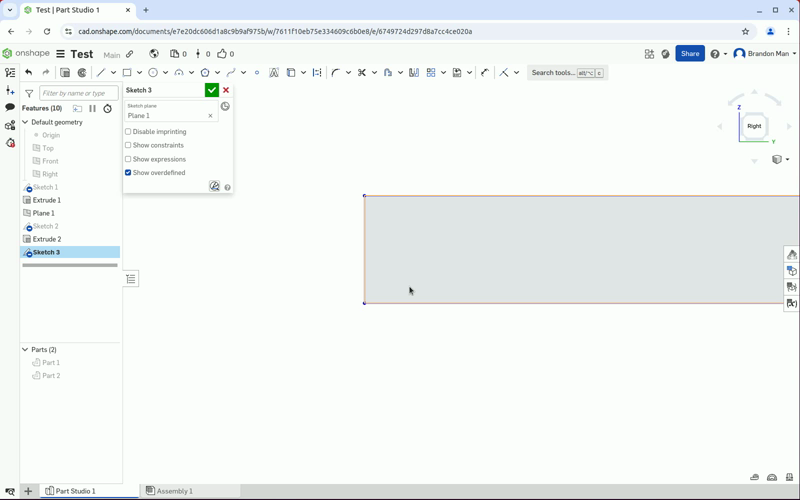
scroll(-6)
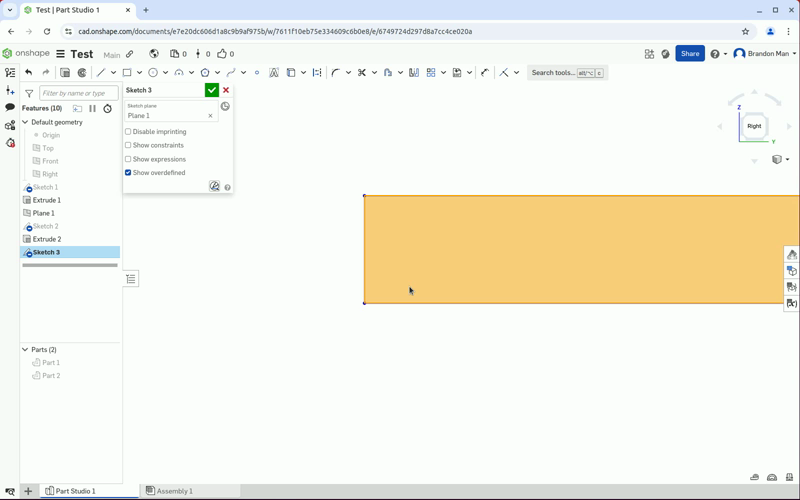
scroll(-6)
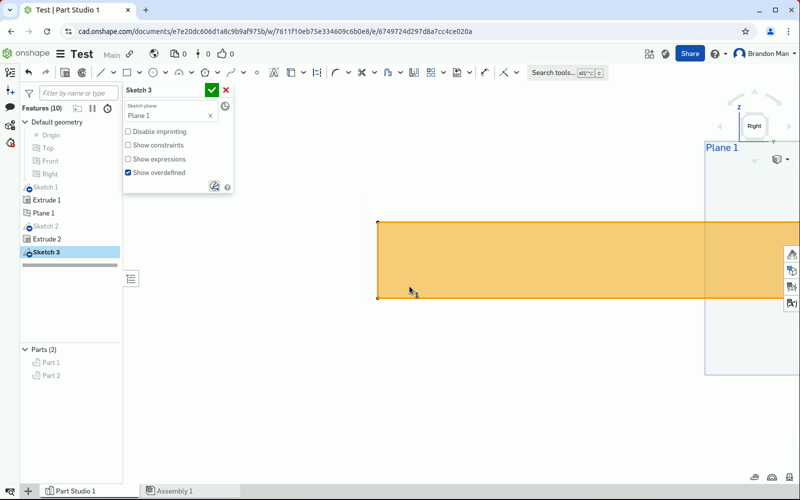
scroll(-6)
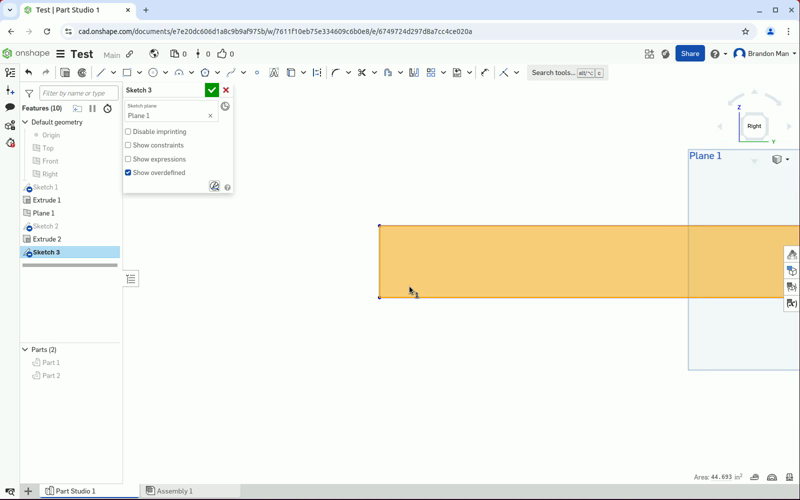
scroll(-6)
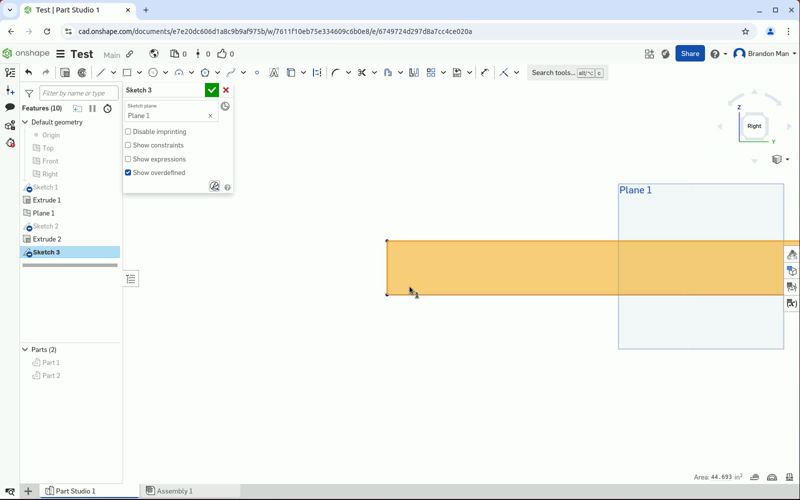
scroll(-6)
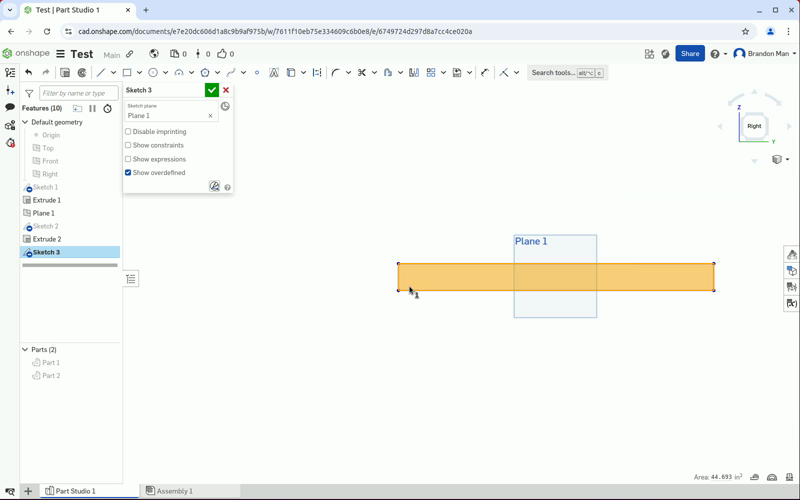
scroll(-6)
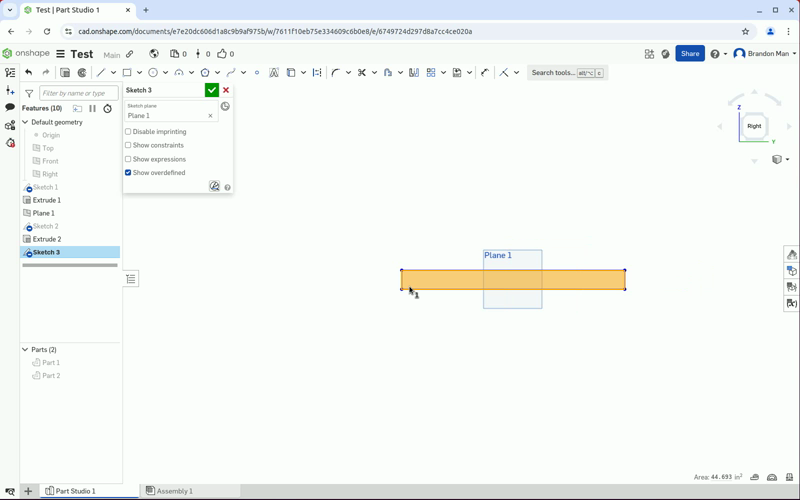
scroll(-6)
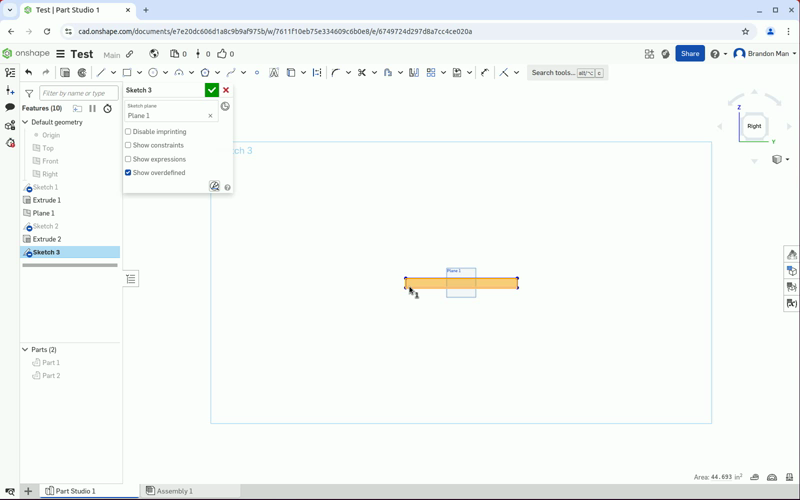
mouse_move(73, 352)
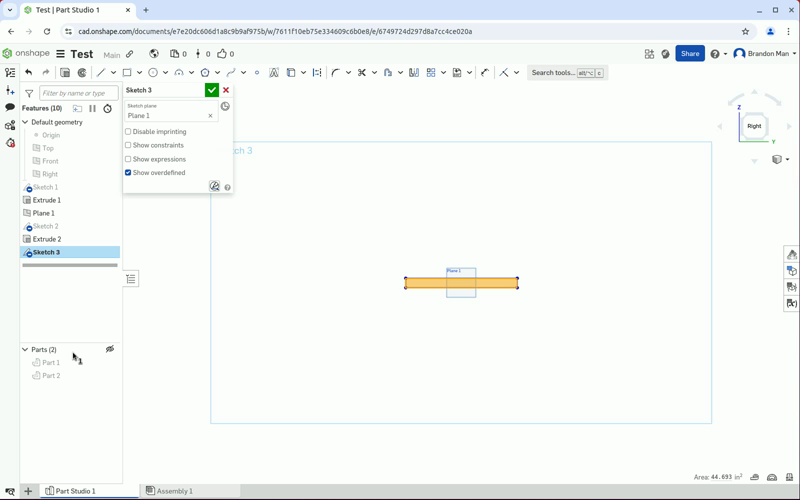
key(shift+y)
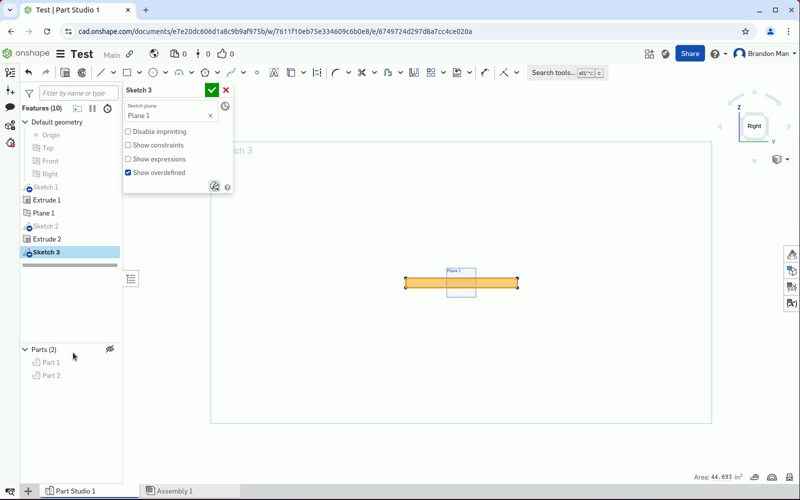
key(shift+e)
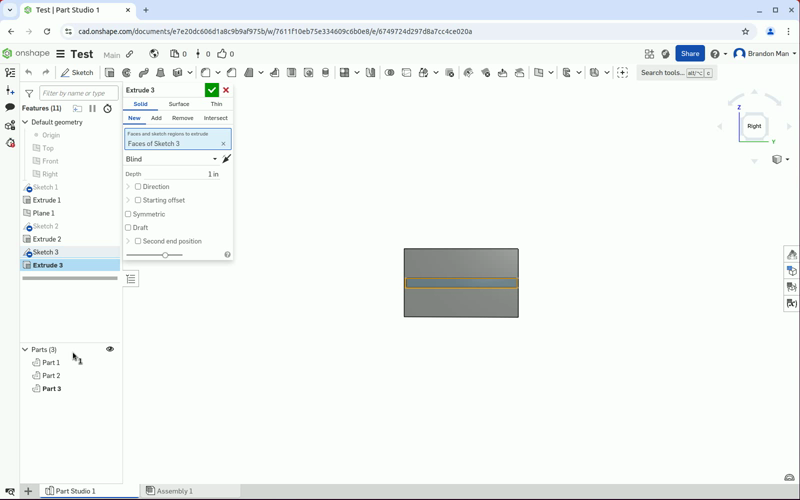
mouse_move(143, 106)
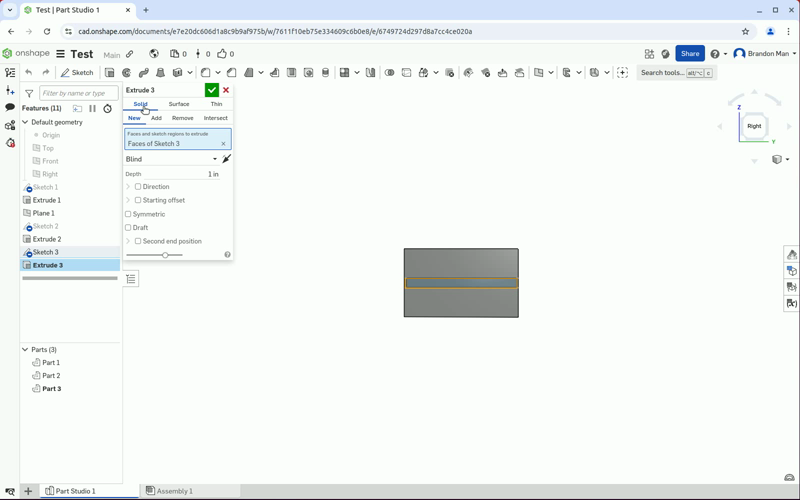
click(143, 106)
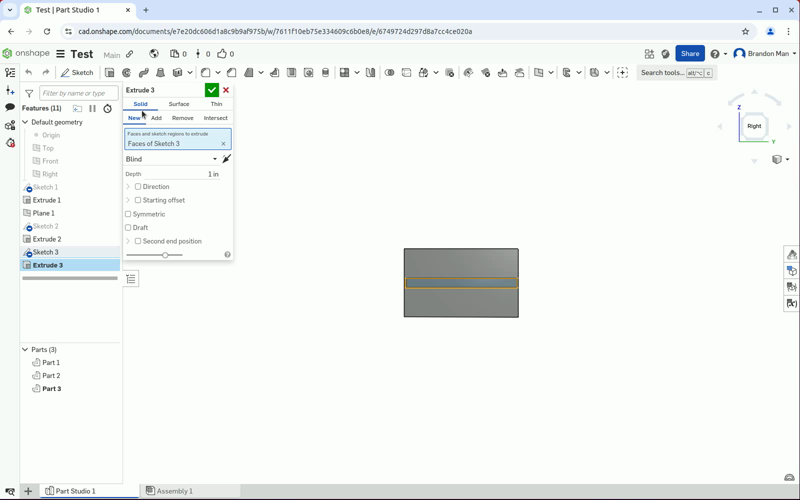
mouse_move(137, 120)
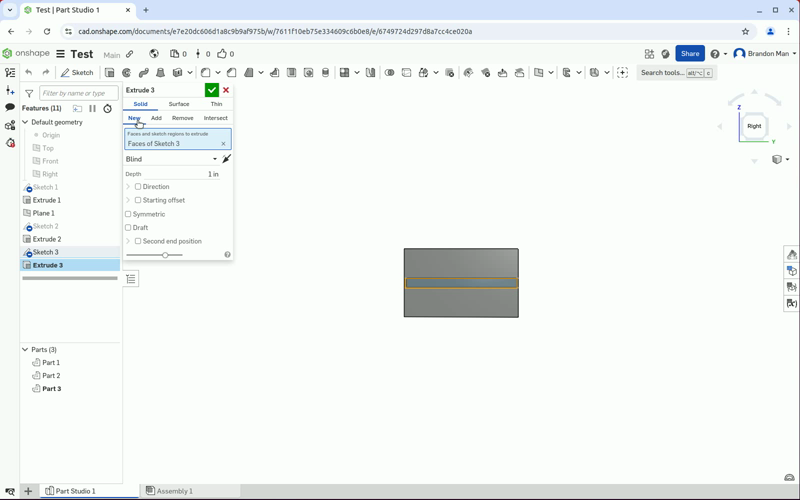
click(137, 120)
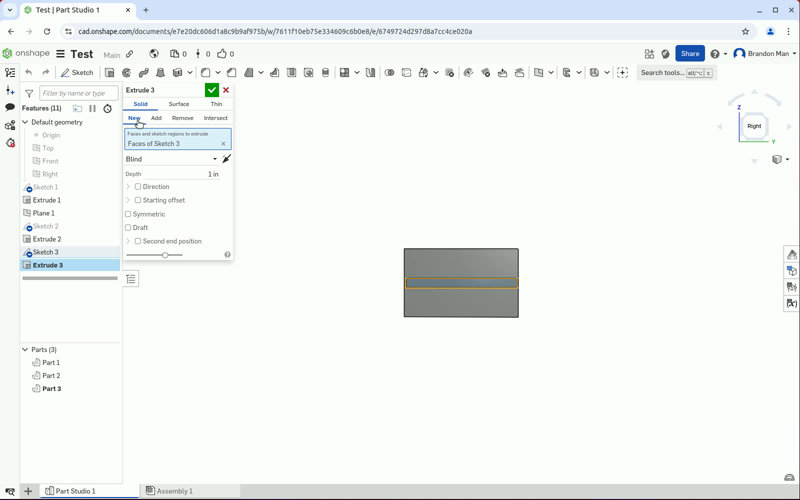
key(tab, 4)
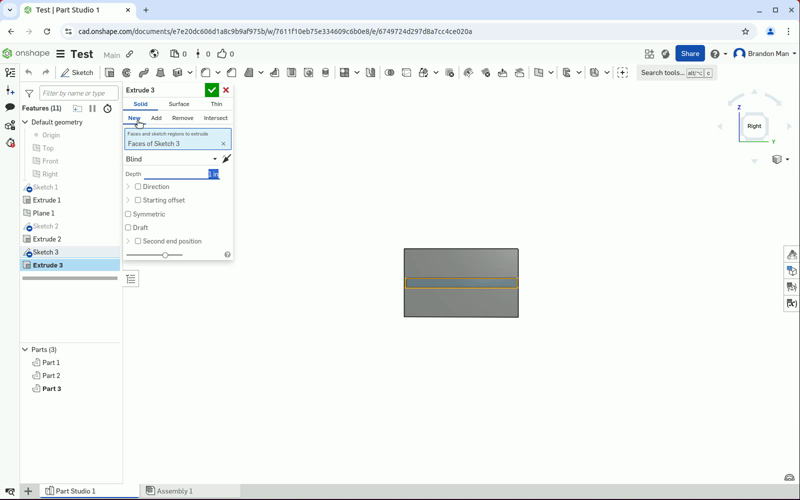
text(5.055)
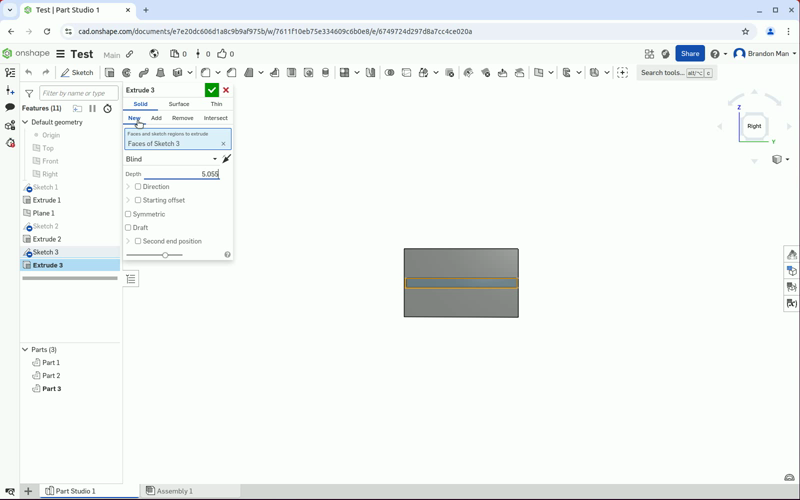
key(enter)
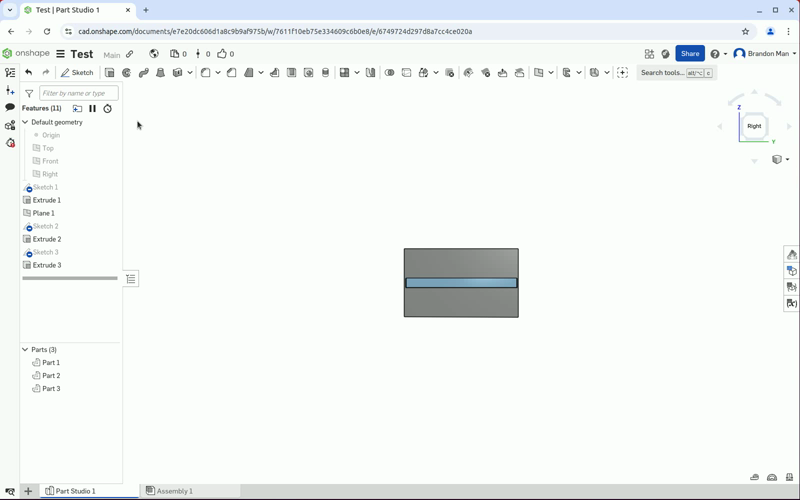
key(shift+h)
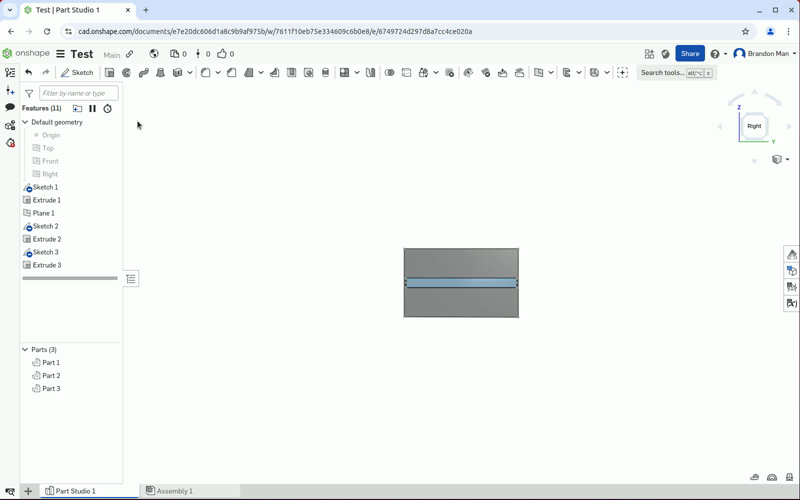
key(shift+h)
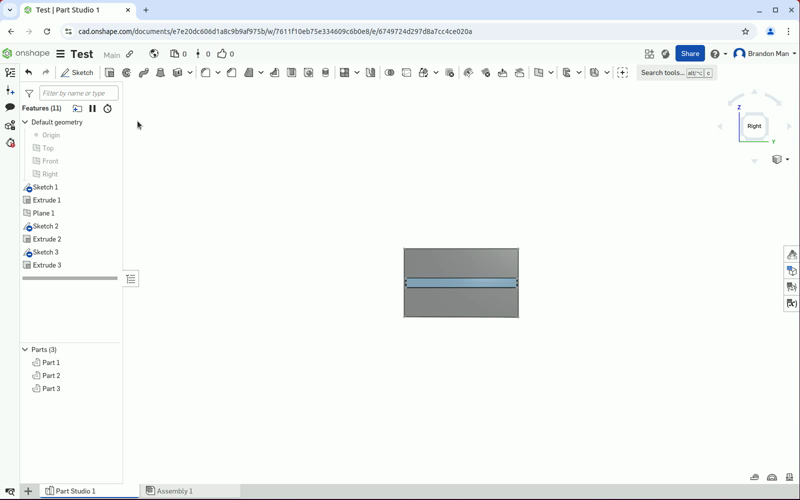
key(shift+7)
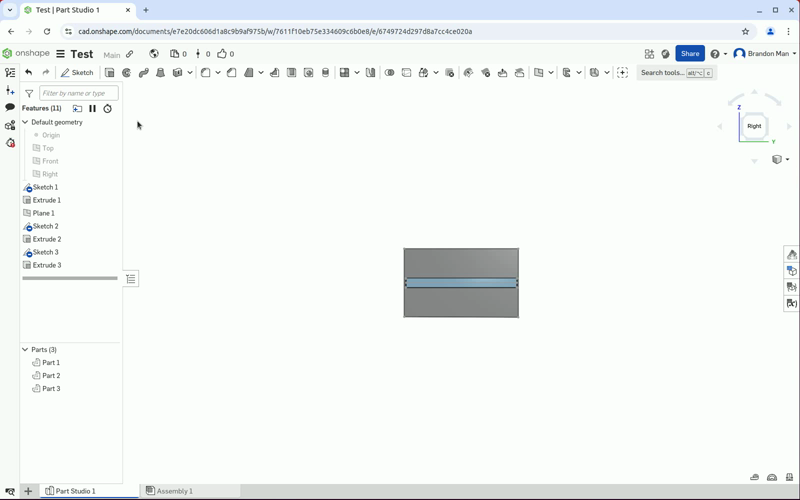
key(right, 2)
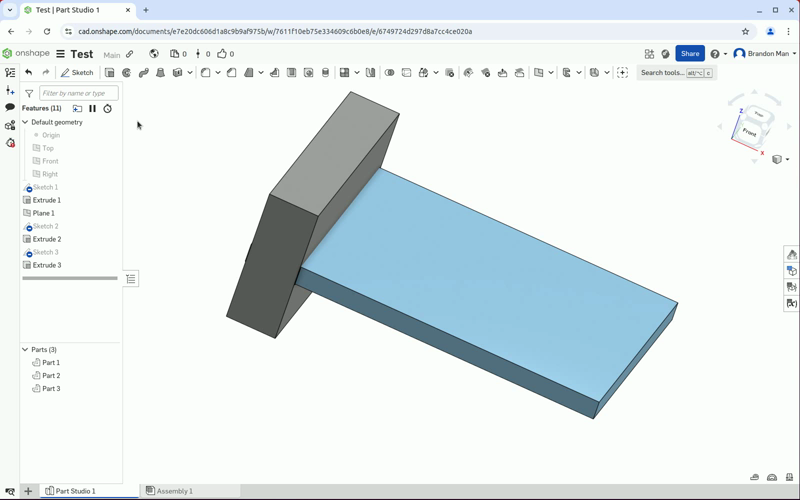
key(down, 2)
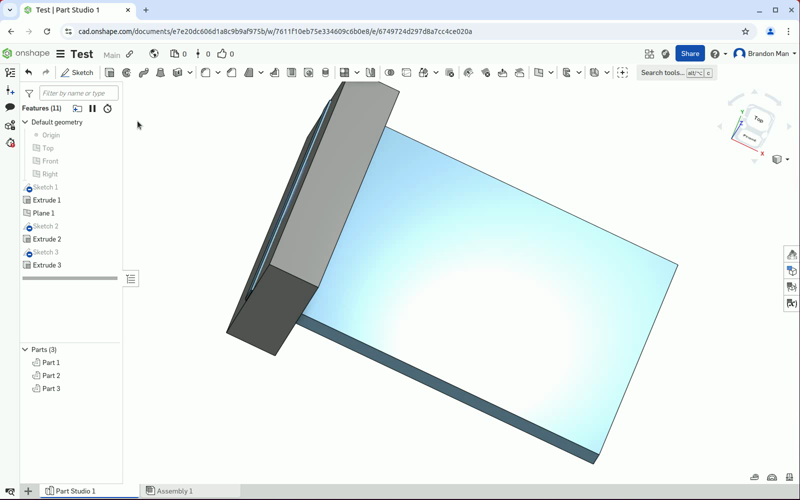
key(up, 2)
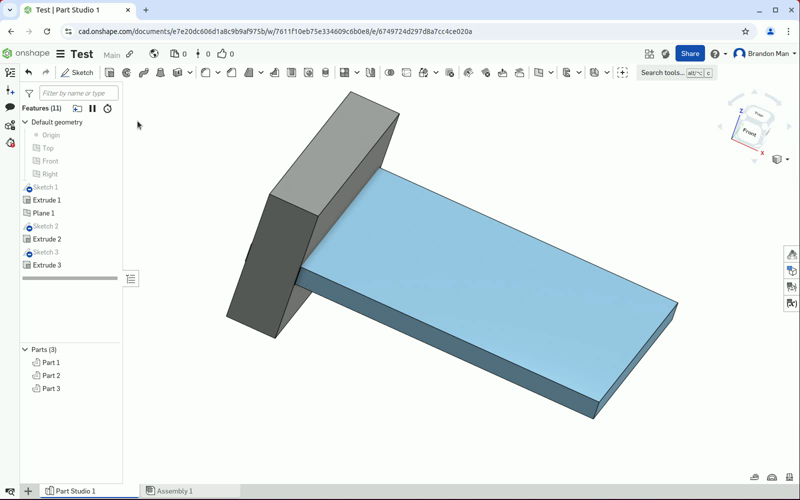
key(left, 2)
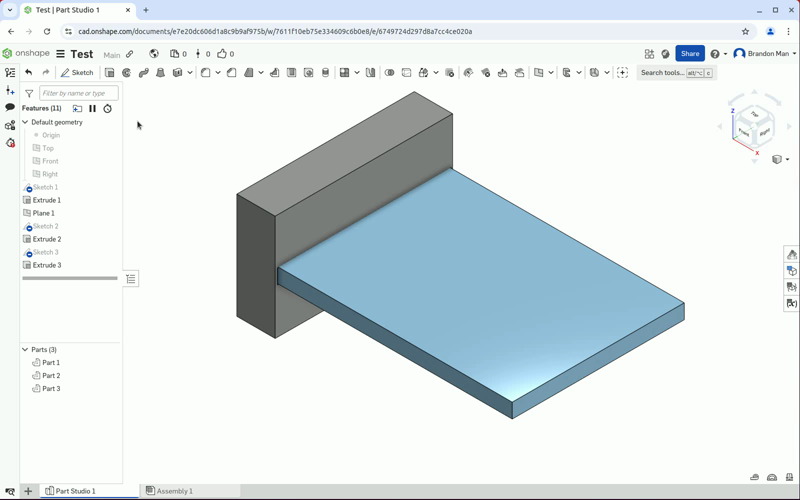
mouse_move(73, 189)
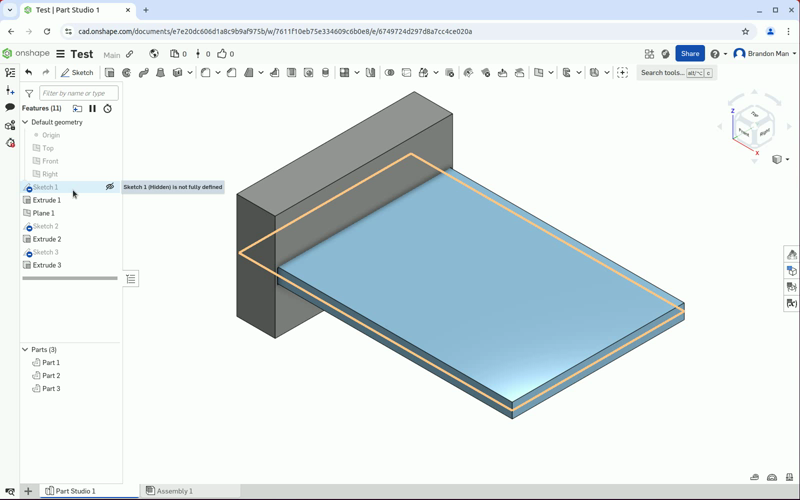
click(73, 189)